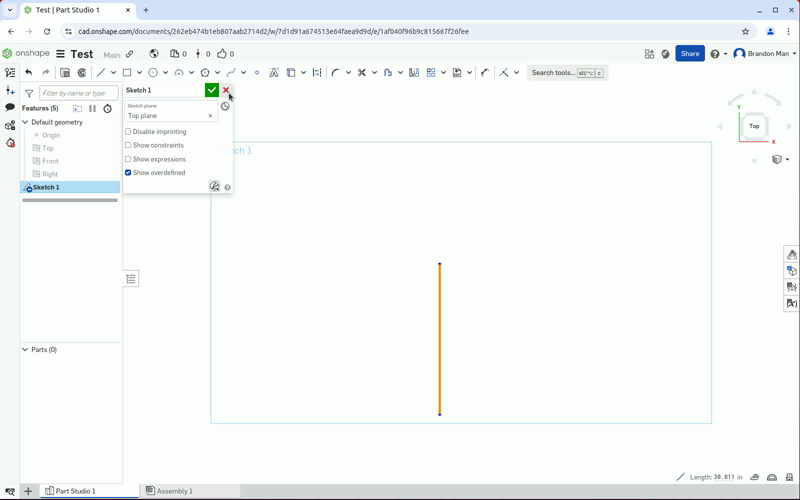
key(shift+h)
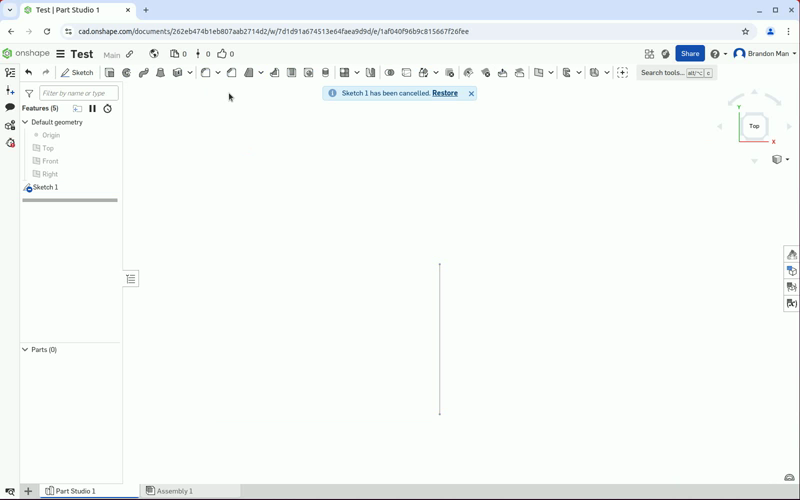
key(shift+s)
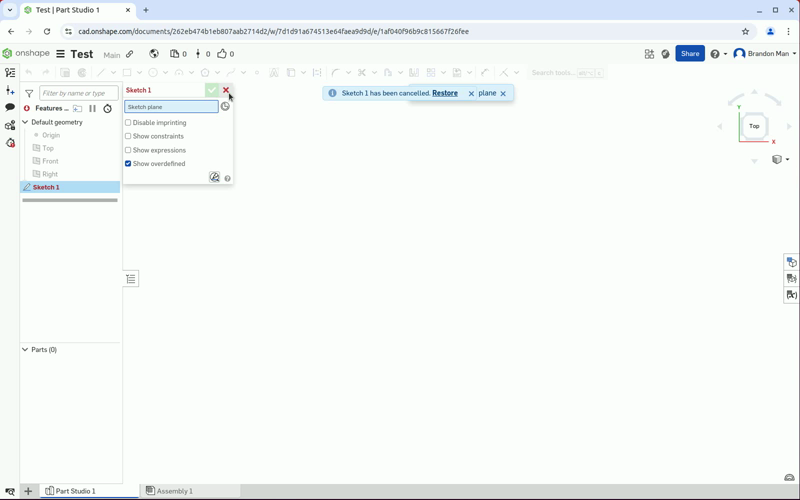
mouse_move(73, 150)
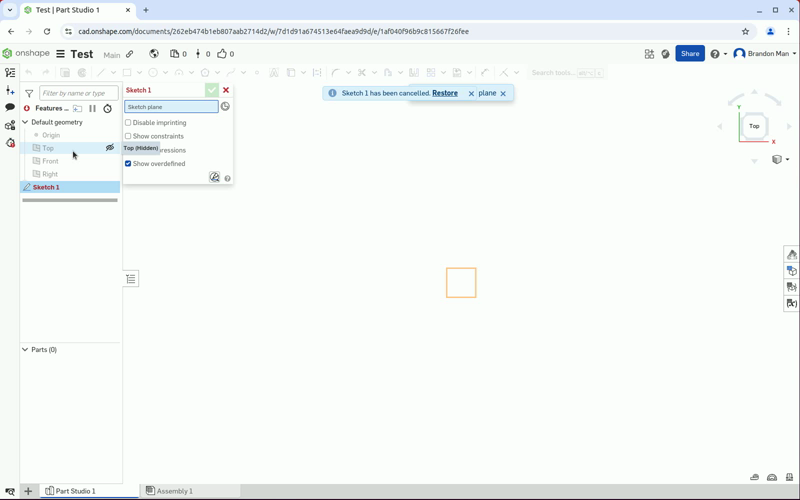
click(73, 150)
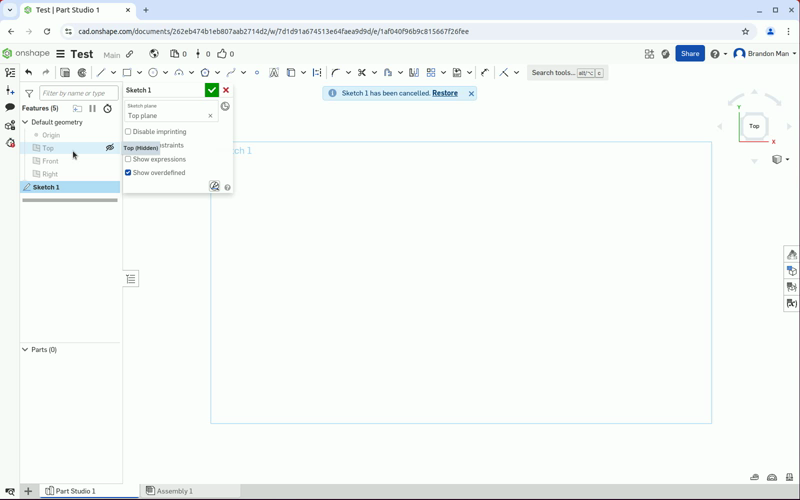
mouse_move(73, 352)
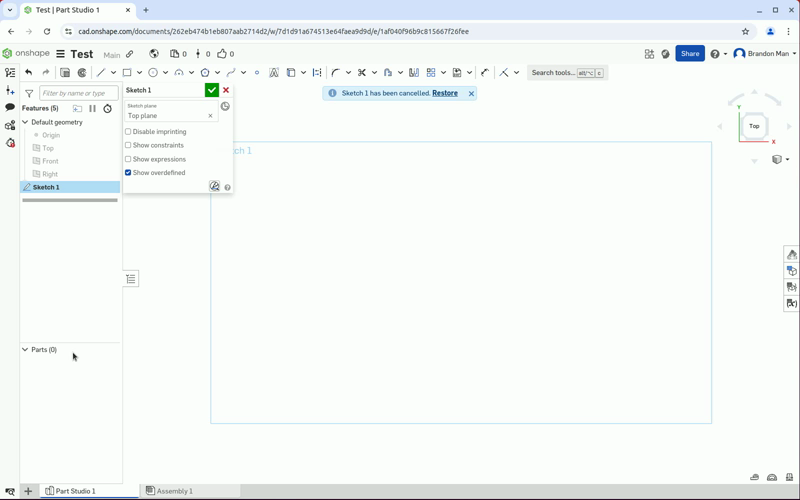
key(y)
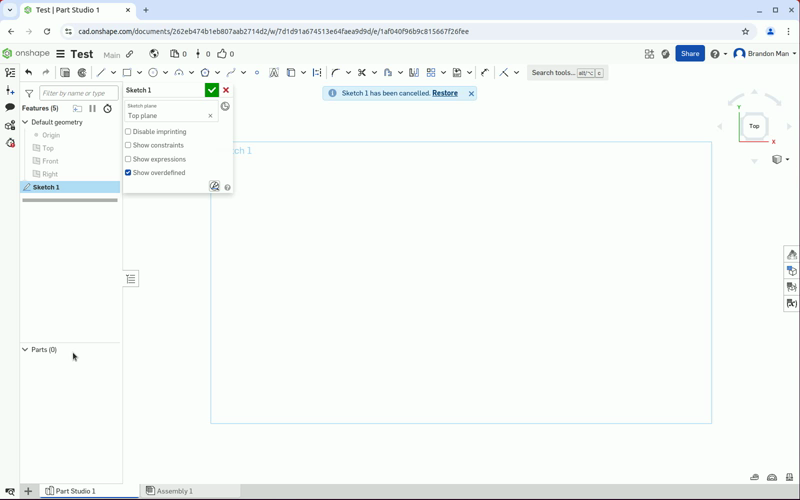
key(l)
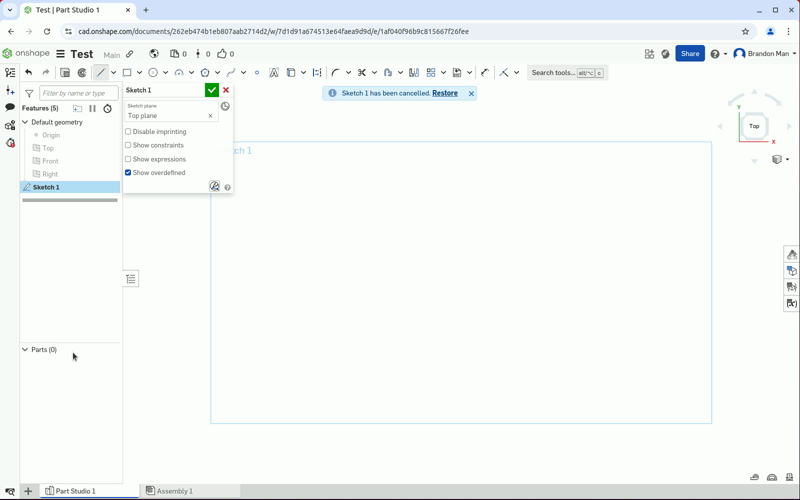
key_down(shift)
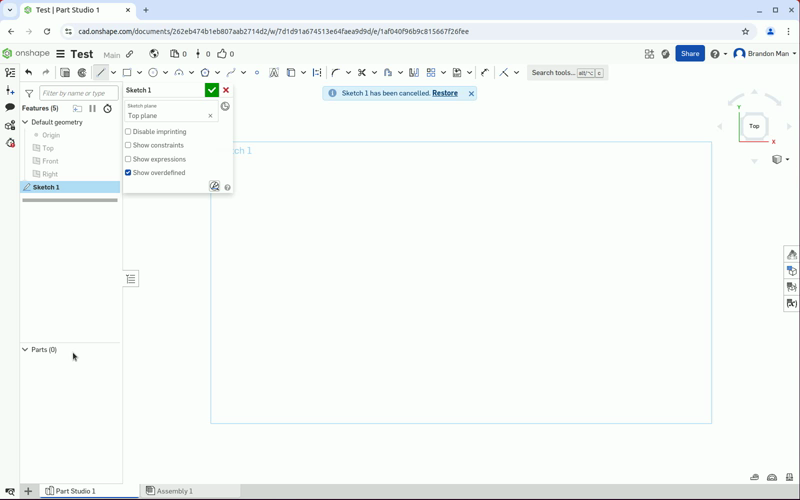
mouse_move(395, 304)
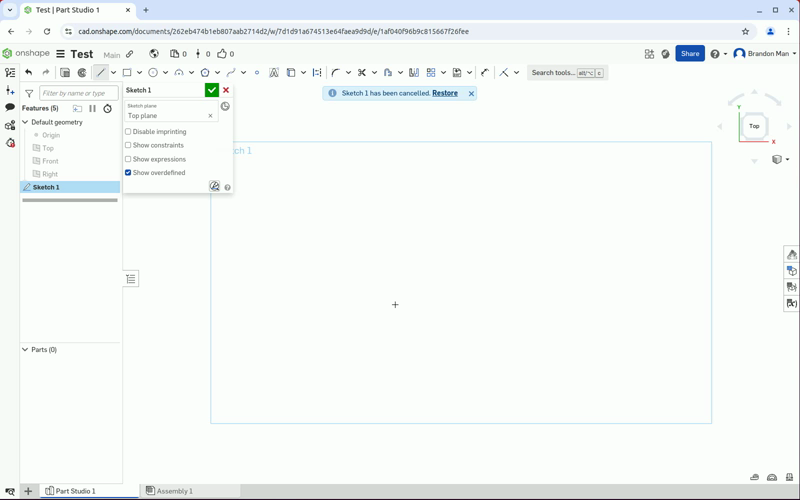
click(395, 304)
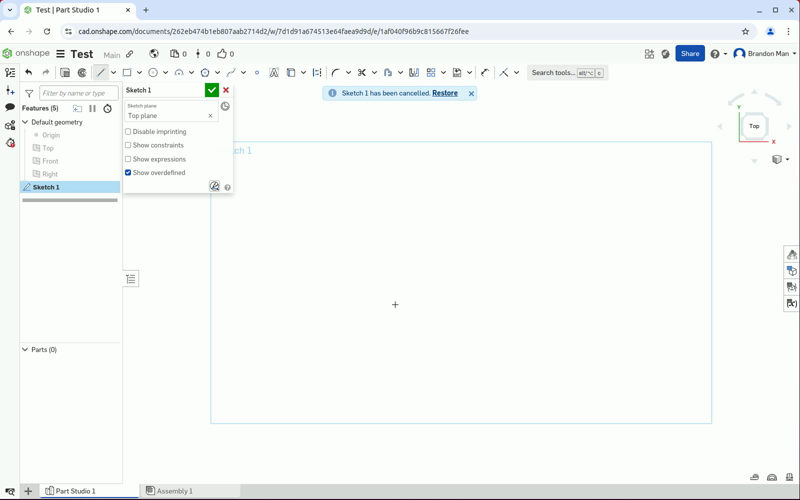
key_up(shift)
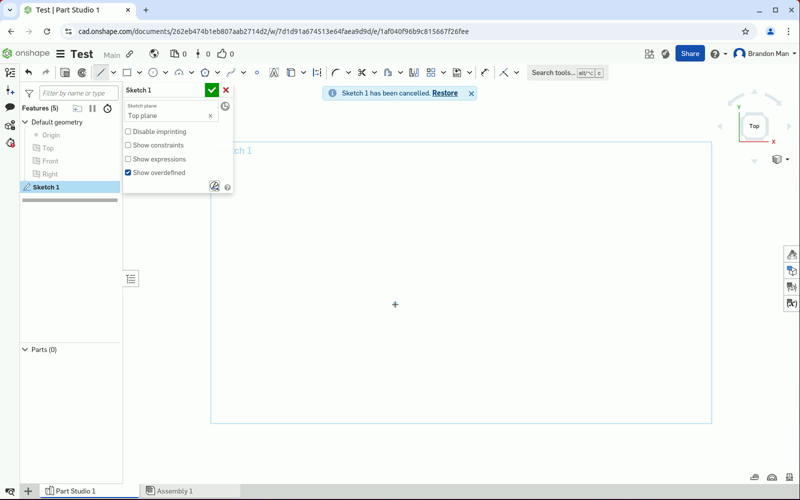
key_down(shift)
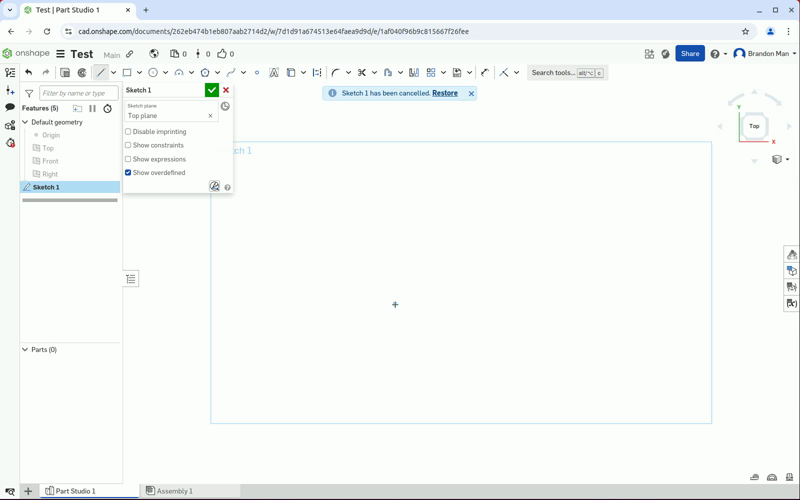
mouse_move(461, 352)
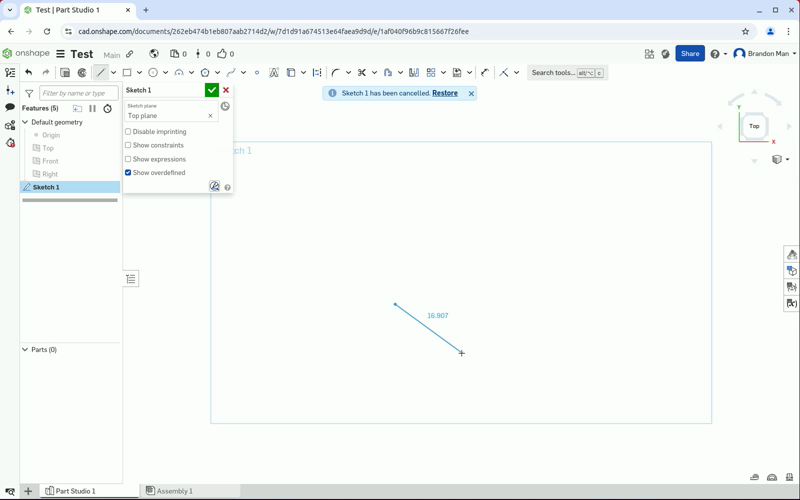
click(461, 352)
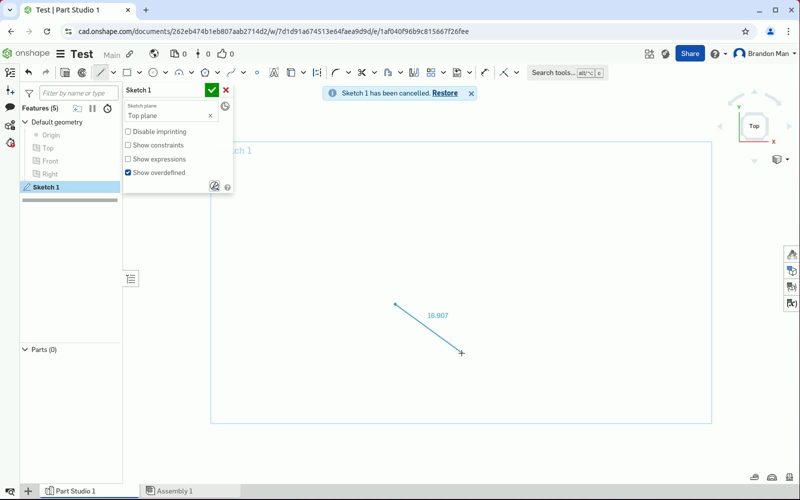
key_up(shift)
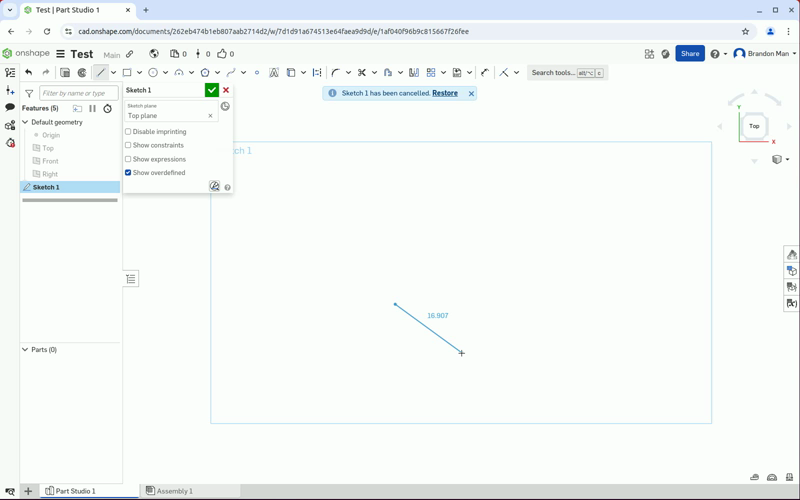
key_down(shift)
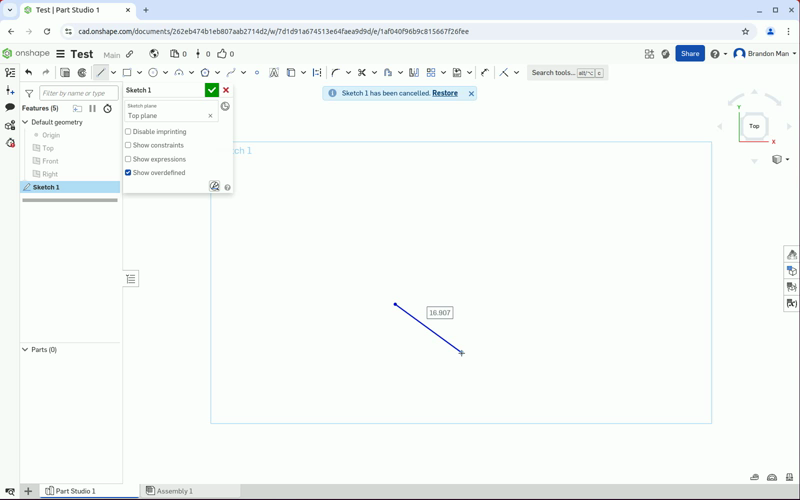
mouse_move(527, 304)
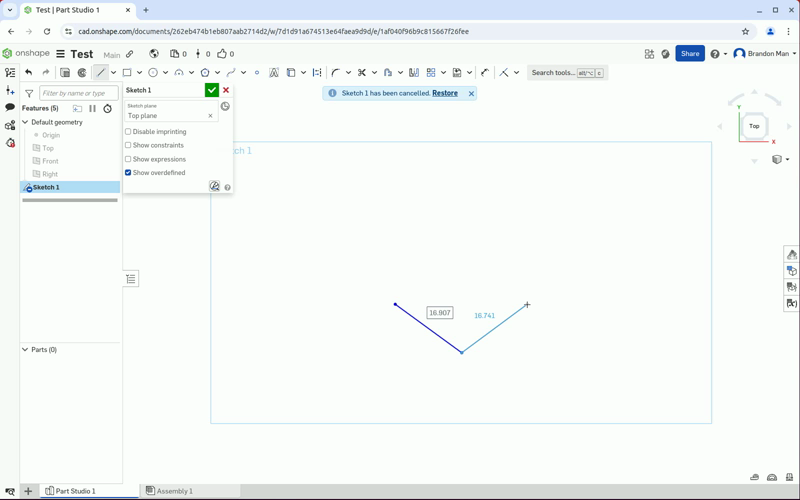
click(527, 304)
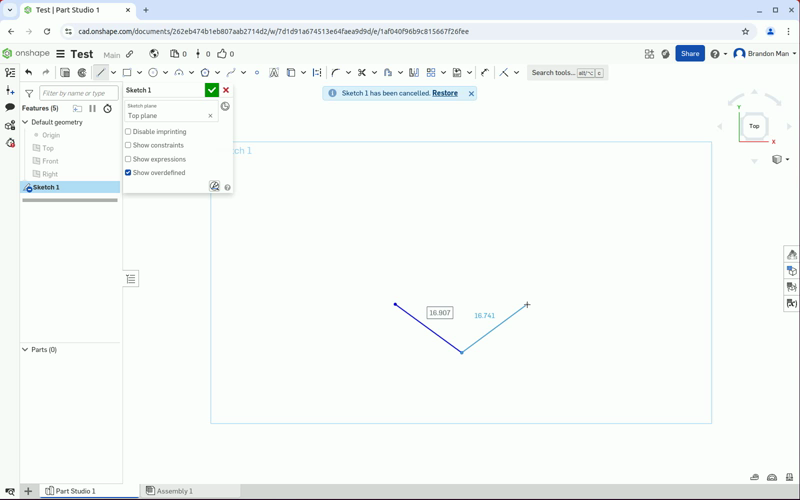
key_up(shift)
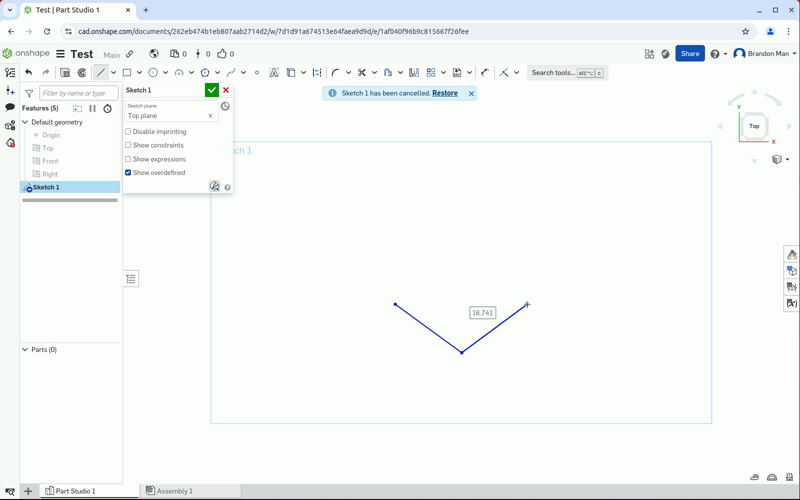
key_down(shift)
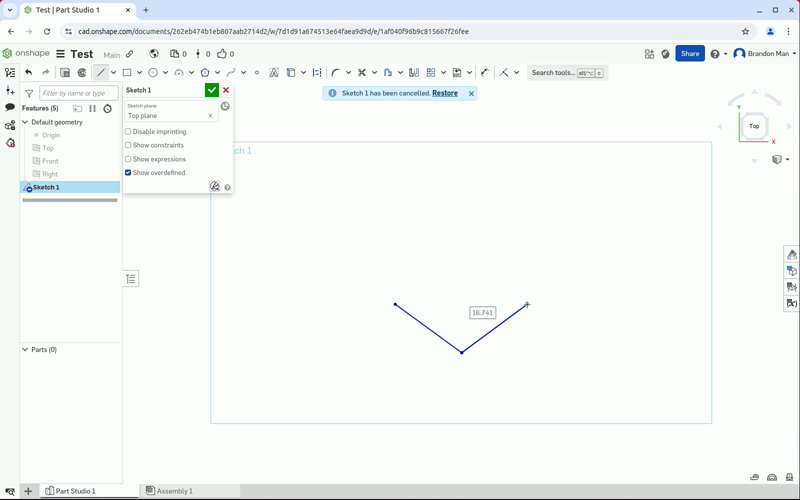
mouse_move(502, 226)
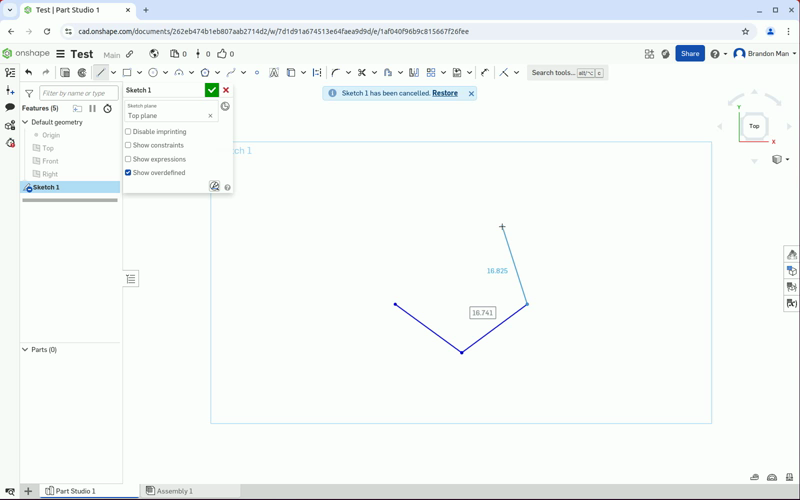
click(502, 226)
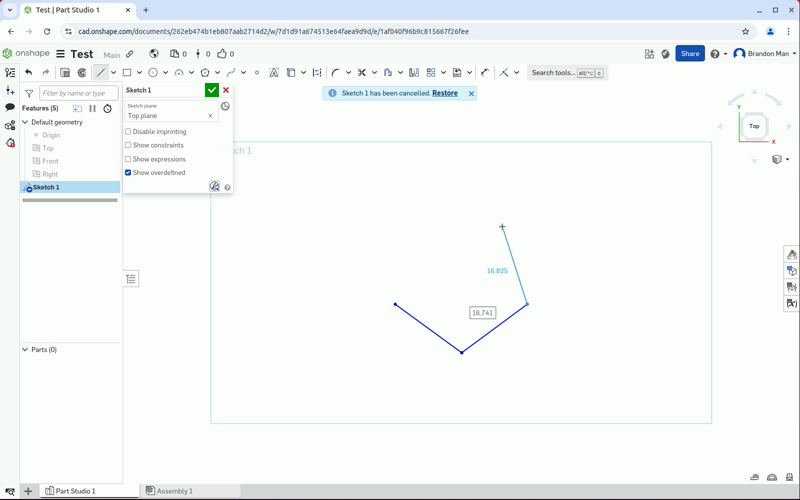
key_up(shift)
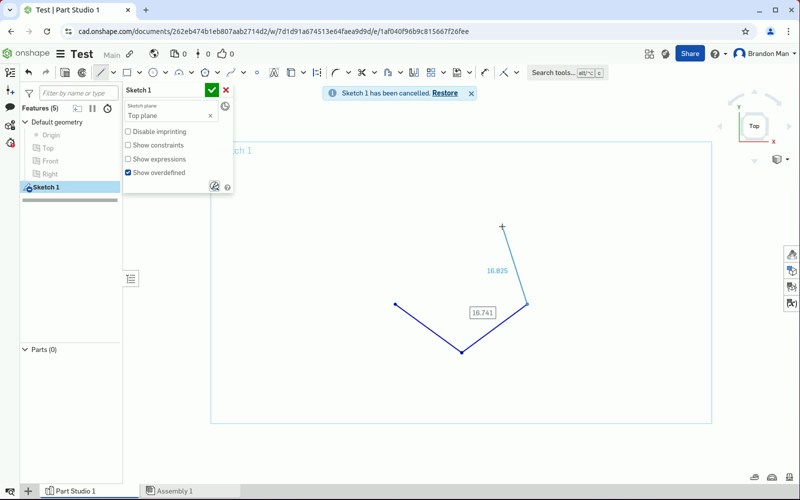
key_down(shift)
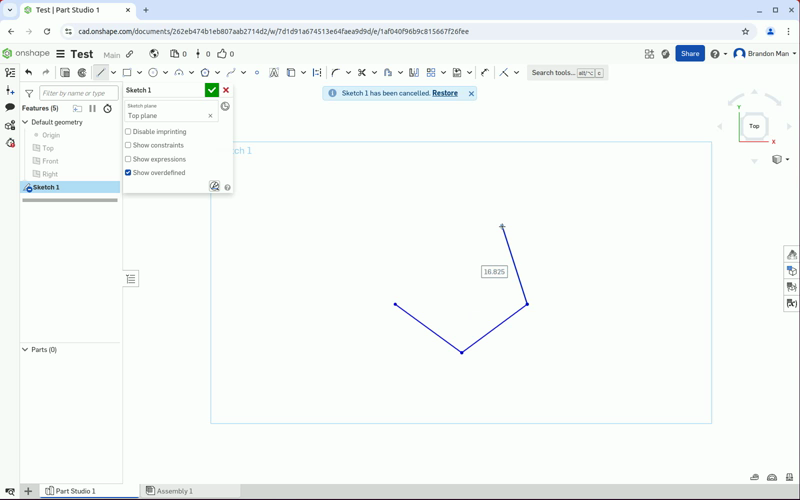
mouse_move(419, 226)
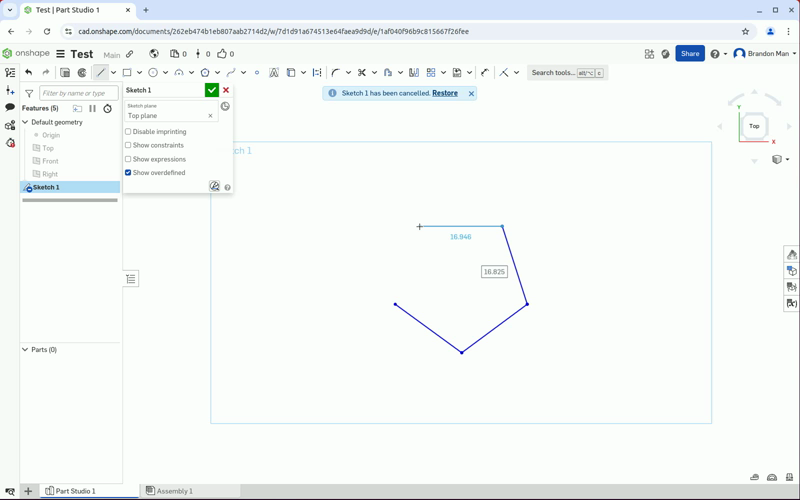
click(419, 226)
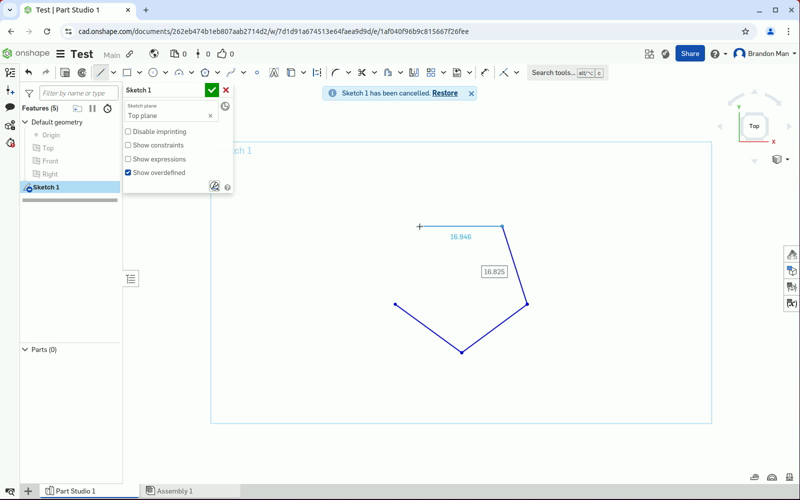
key_up(shift)
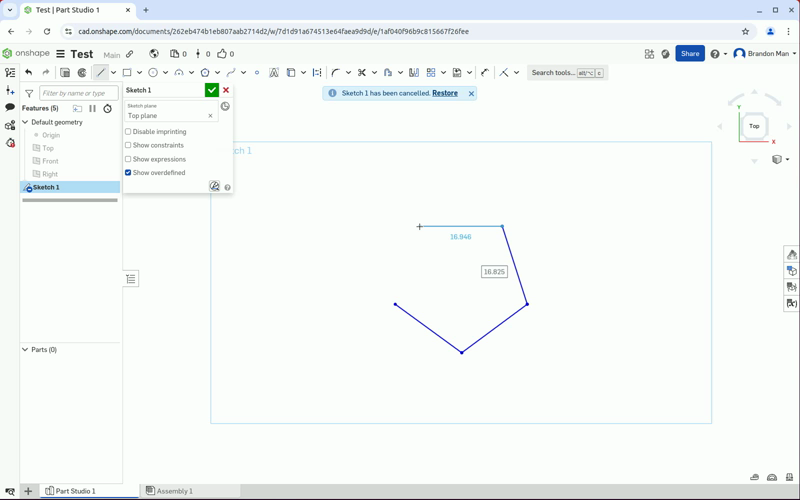
key_down(shift)
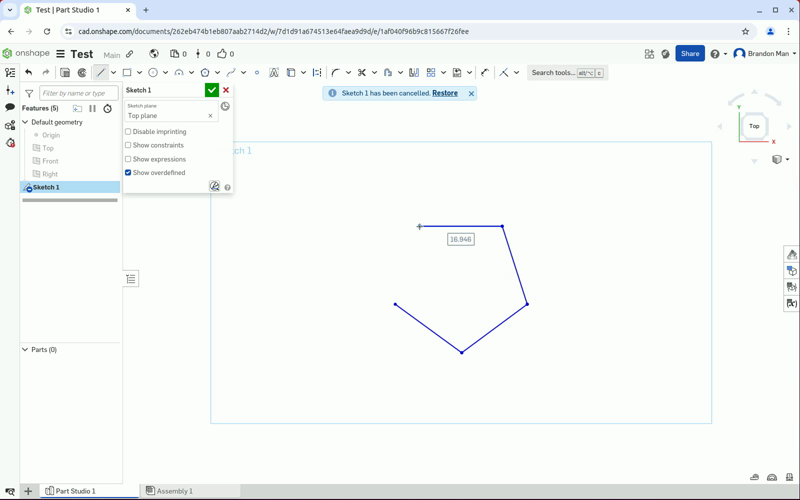
mouse_move(395, 304)
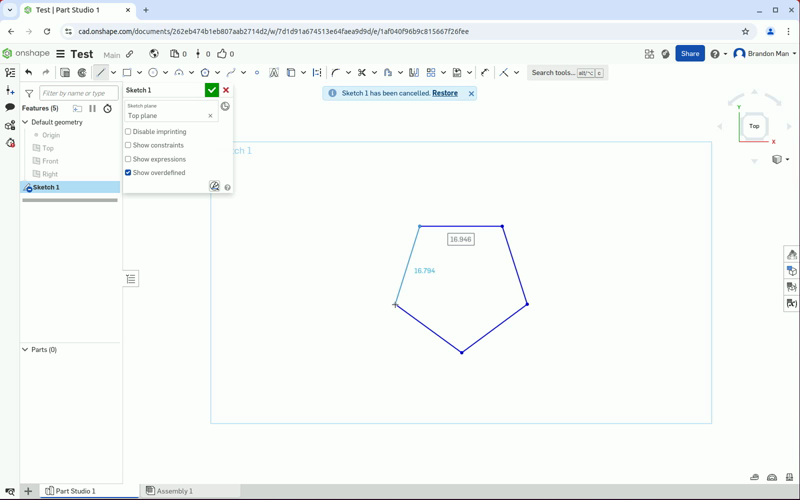
key_up(shift)
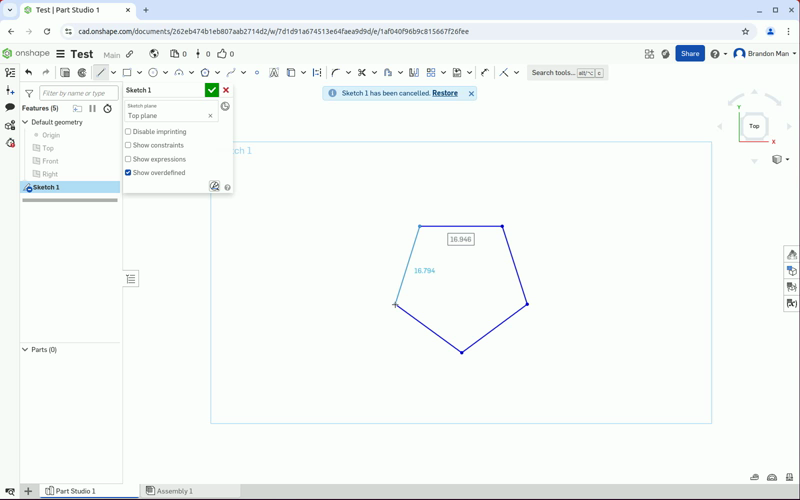
click(395, 304)
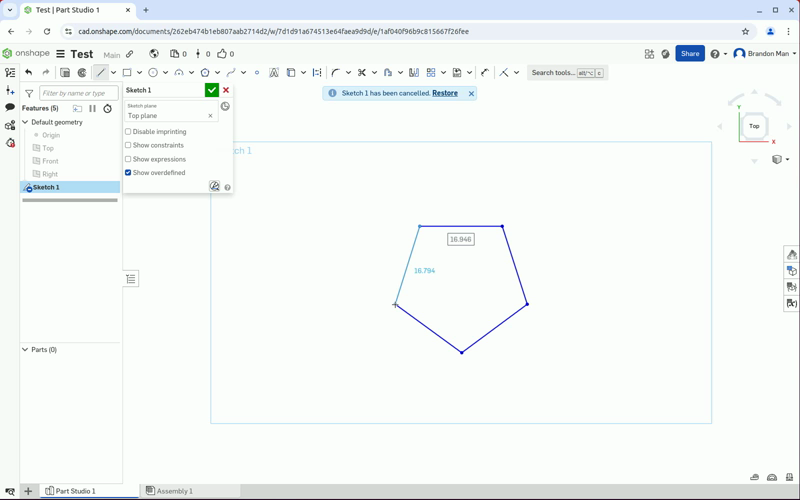
key(esc)
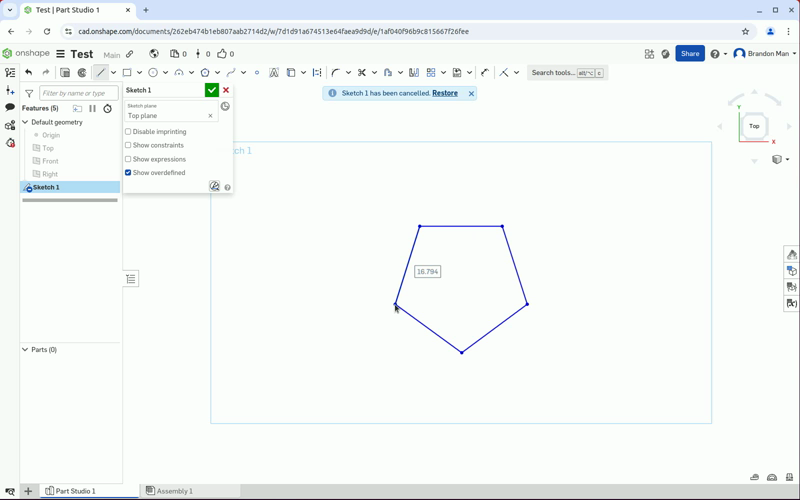
key(l)
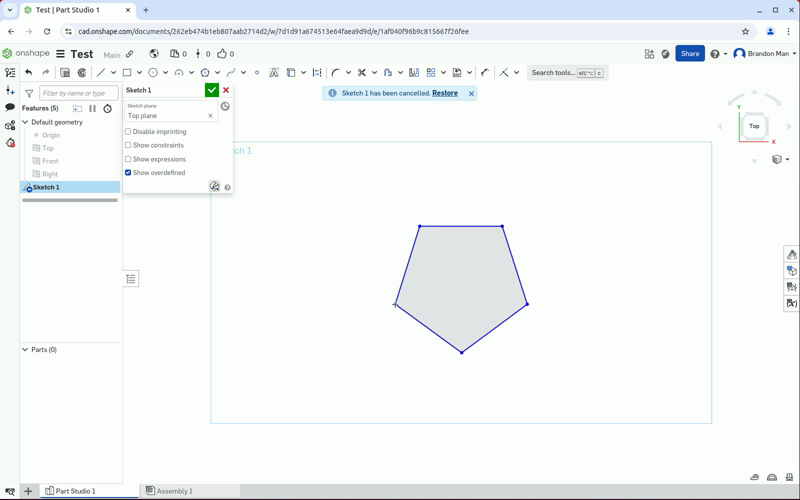
key_down(shift)
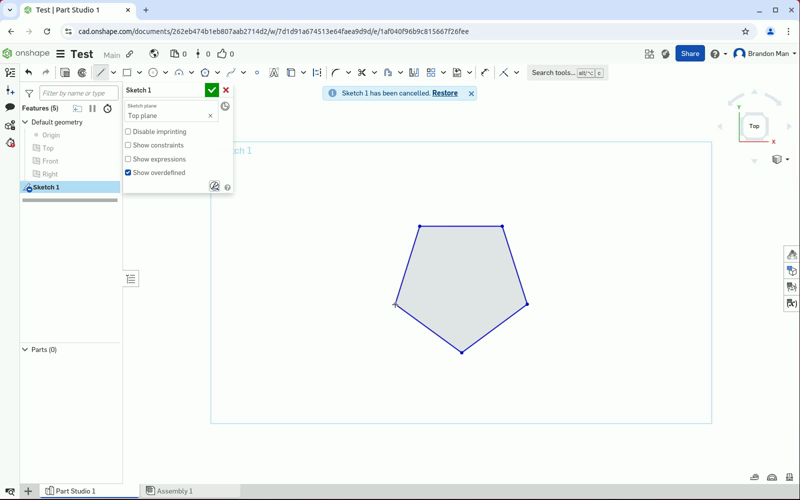
mouse_move(397, 302)
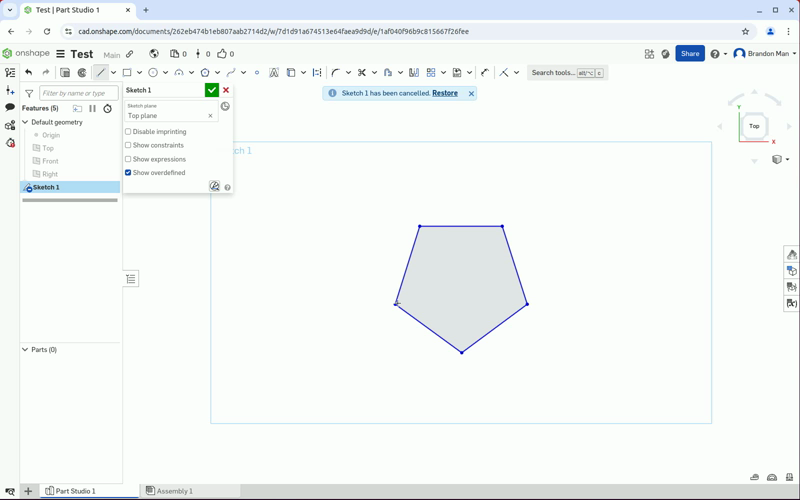
scroll(6)
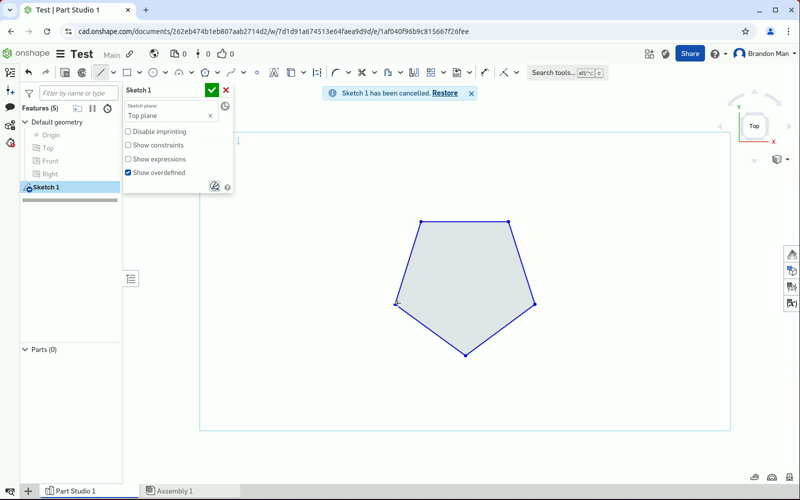
scroll(6)
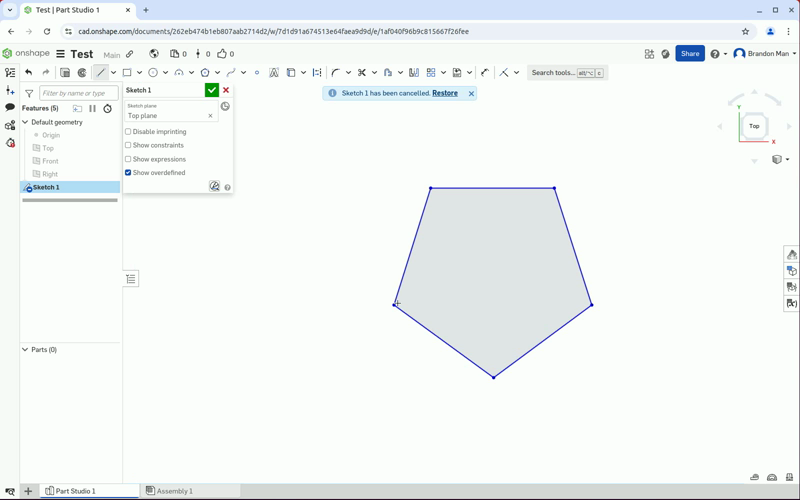
scroll(6)
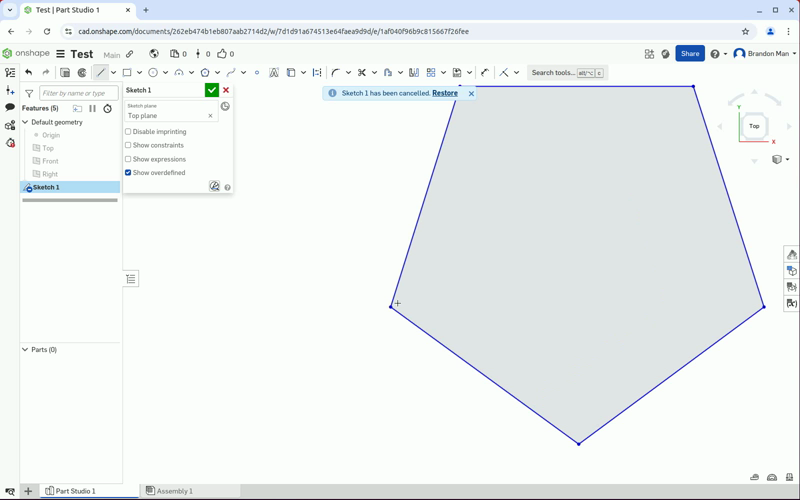
scroll(6)
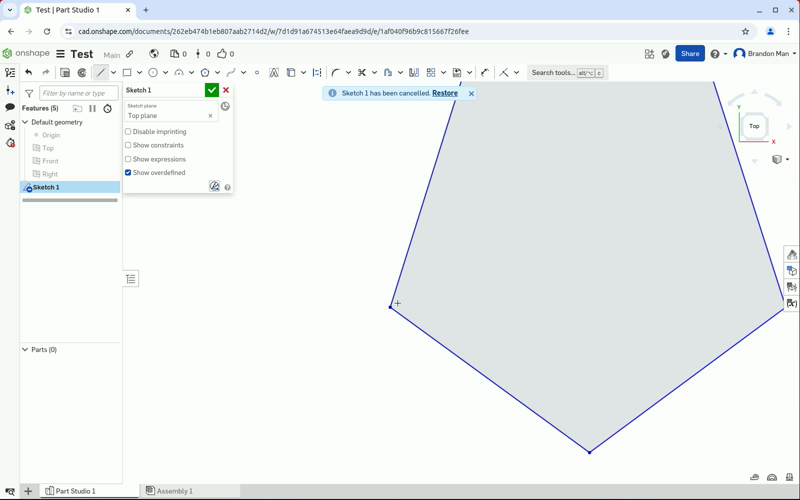
scroll(6)
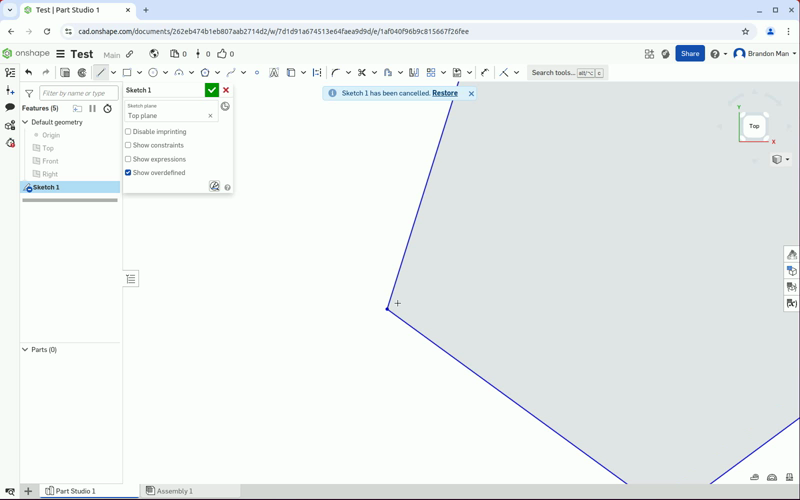
scroll(6)
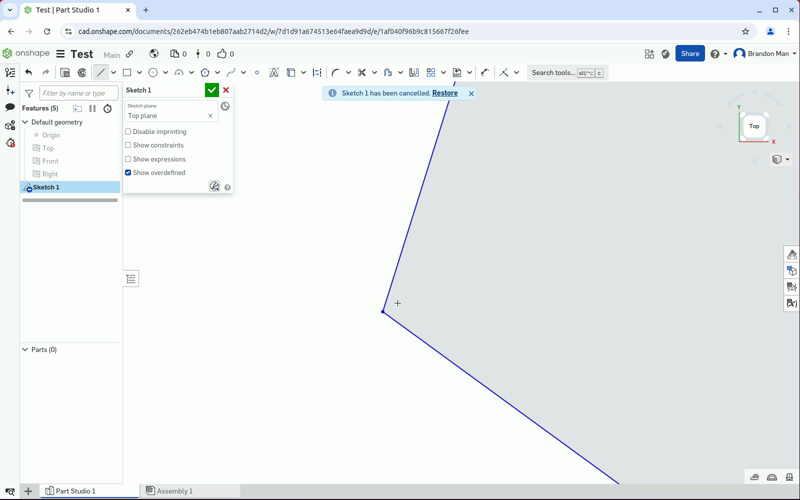
scroll(6)
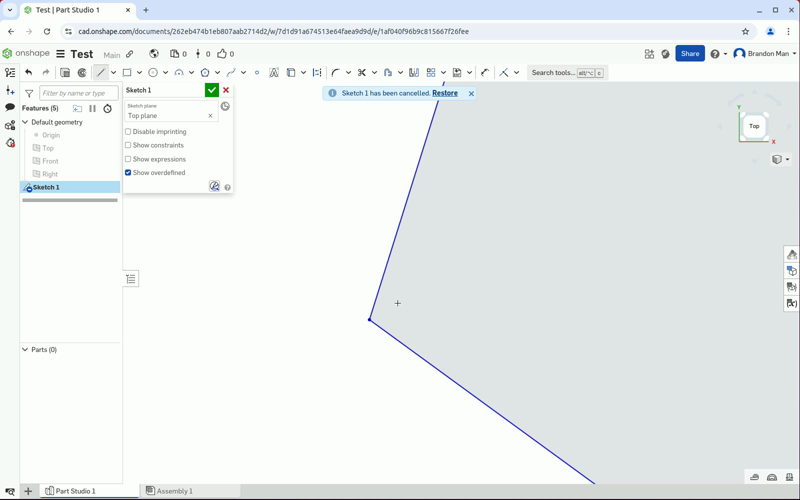
click(397, 302)
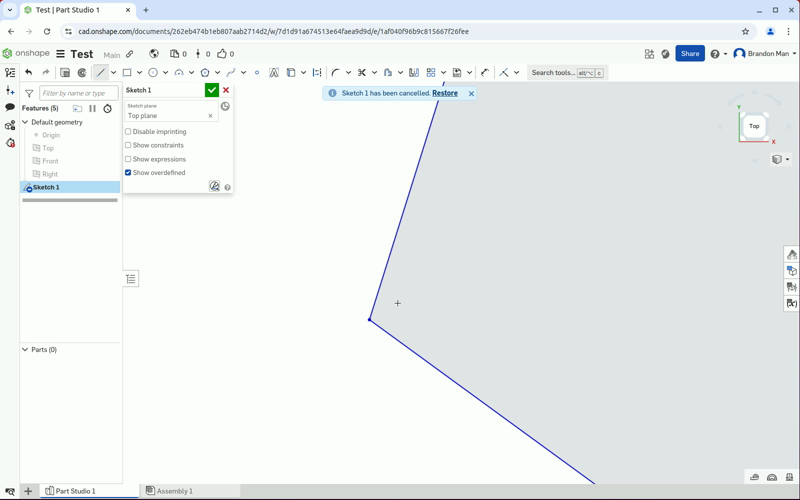
scroll(-6)
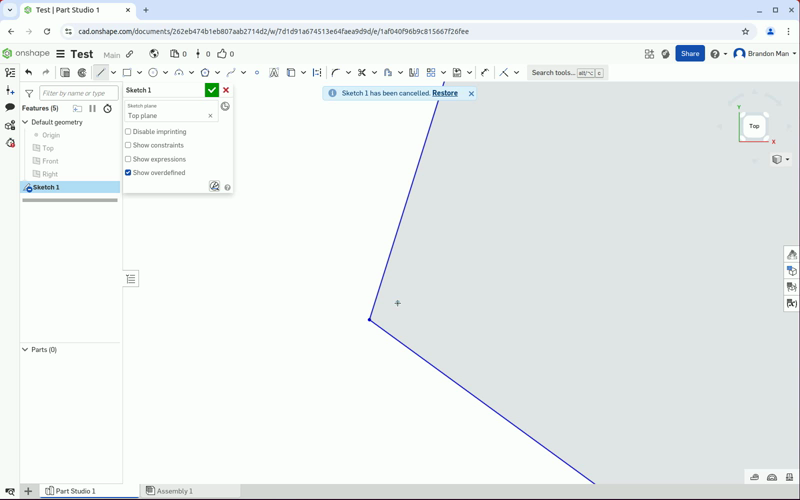
scroll(-6)
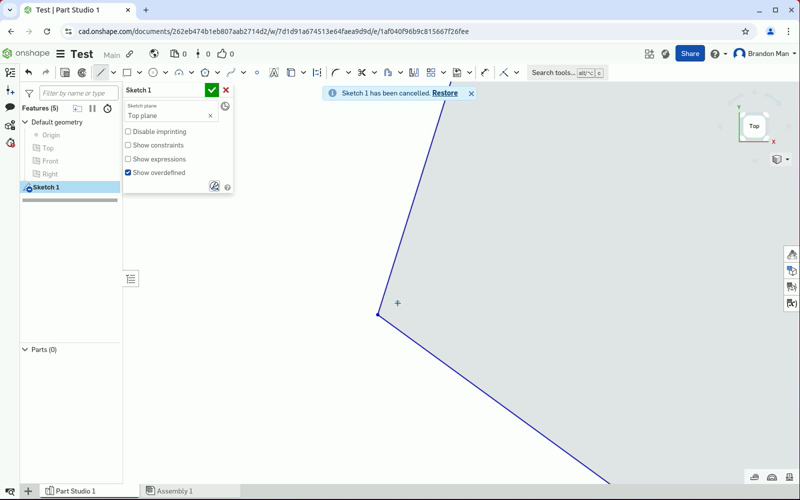
scroll(-6)
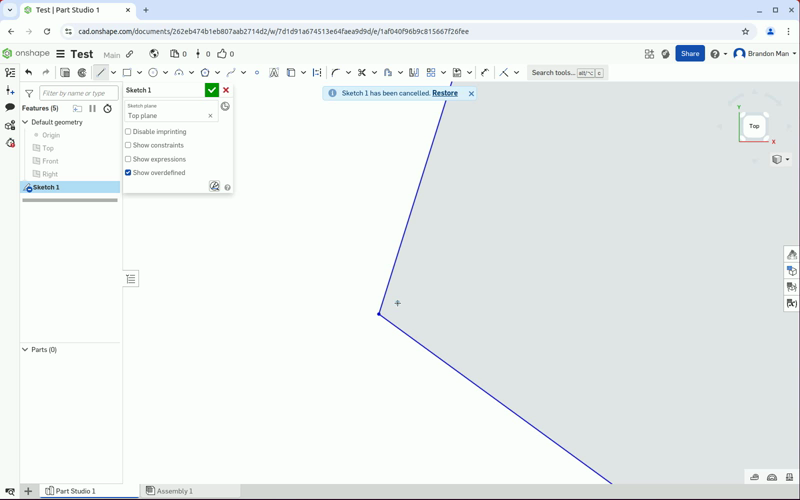
scroll(-6)
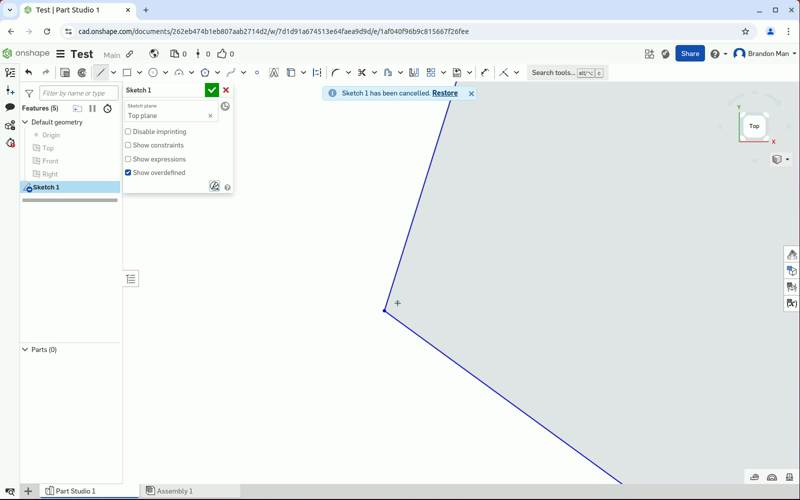
scroll(-6)
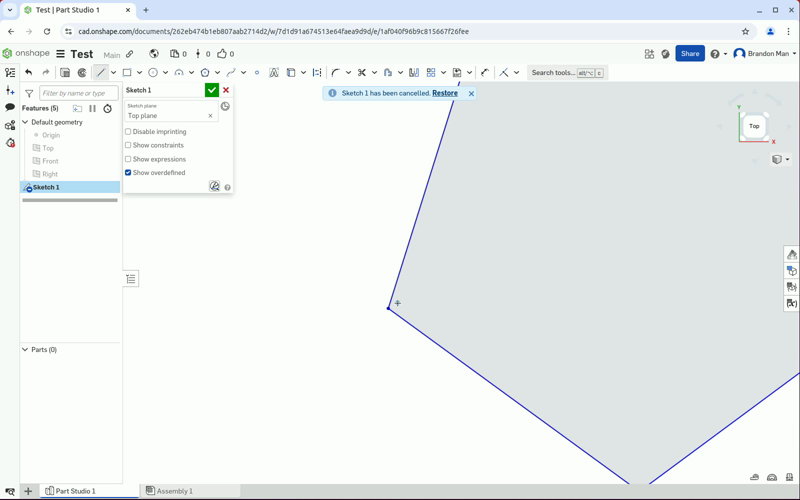
scroll(-6)
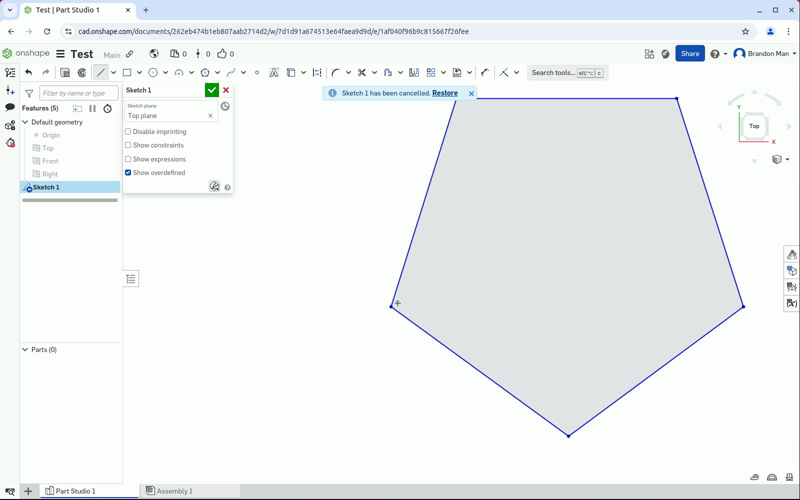
scroll(-6)
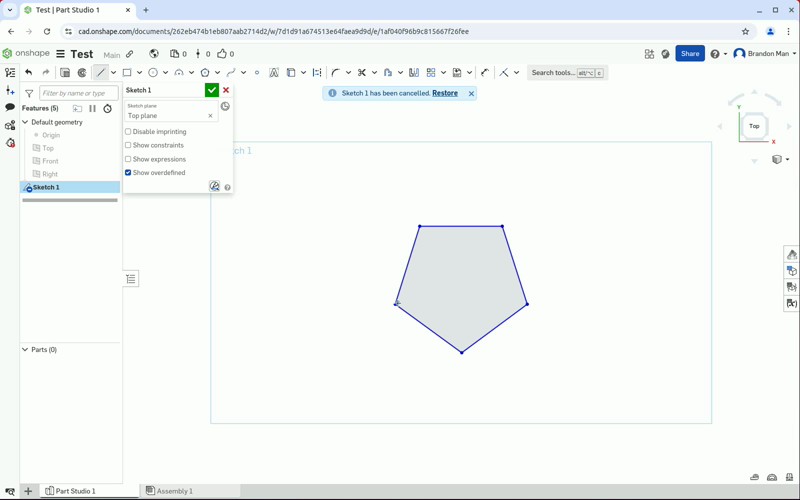
key_up(shift)
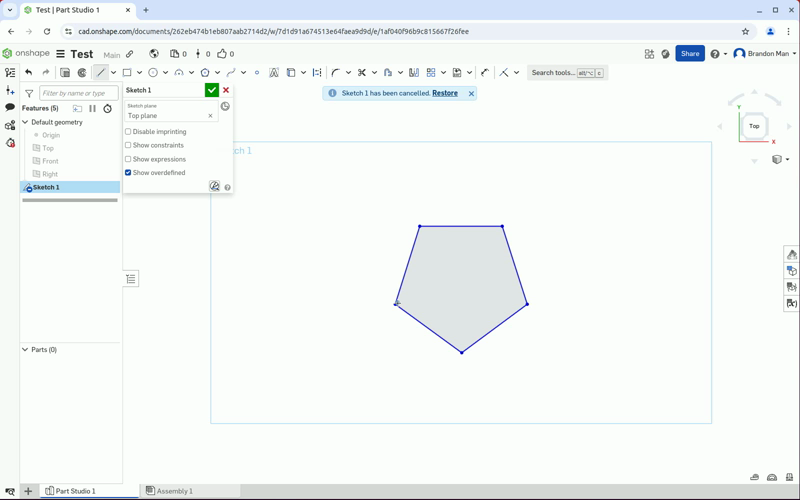
key_down(shift)
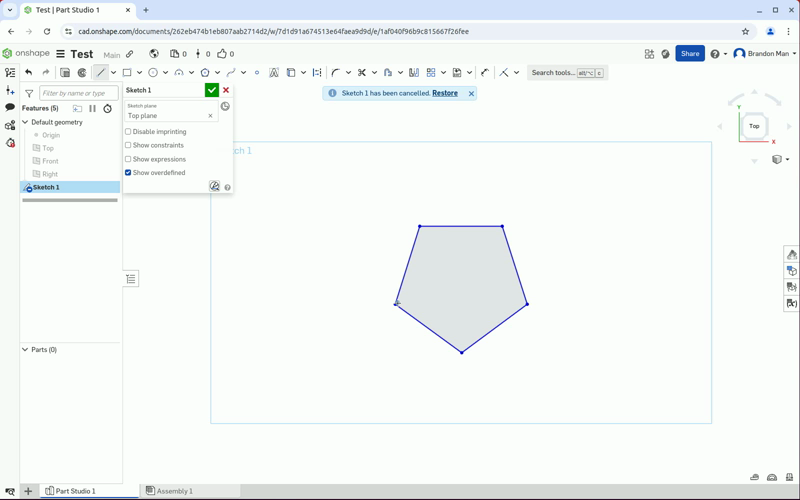
mouse_move(461, 350)
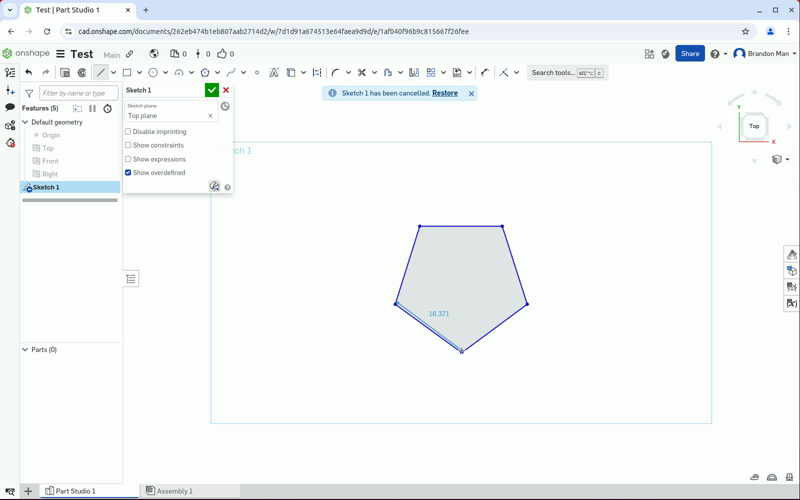
scroll(6)
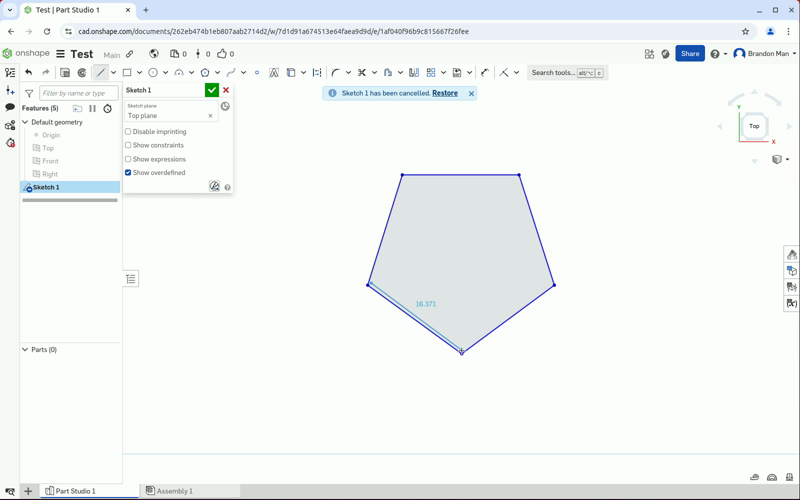
scroll(6)
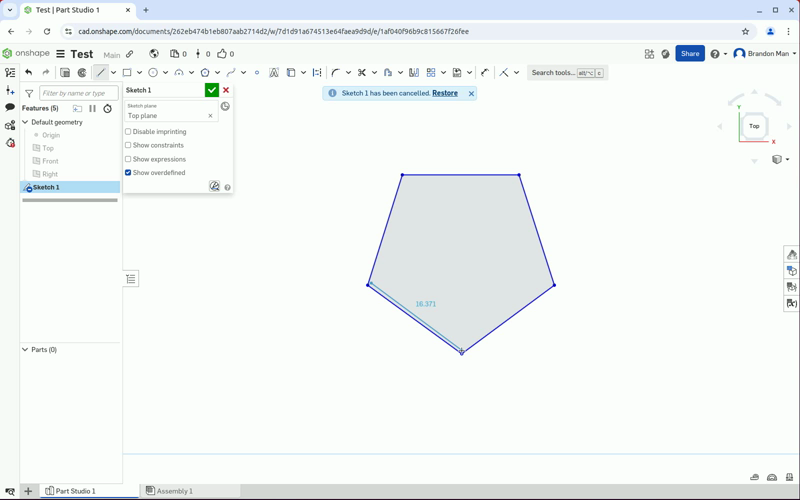
scroll(6)
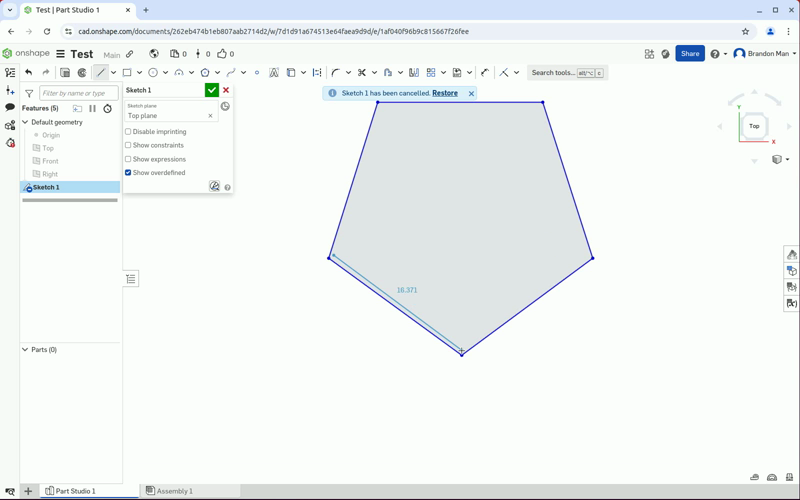
scroll(6)
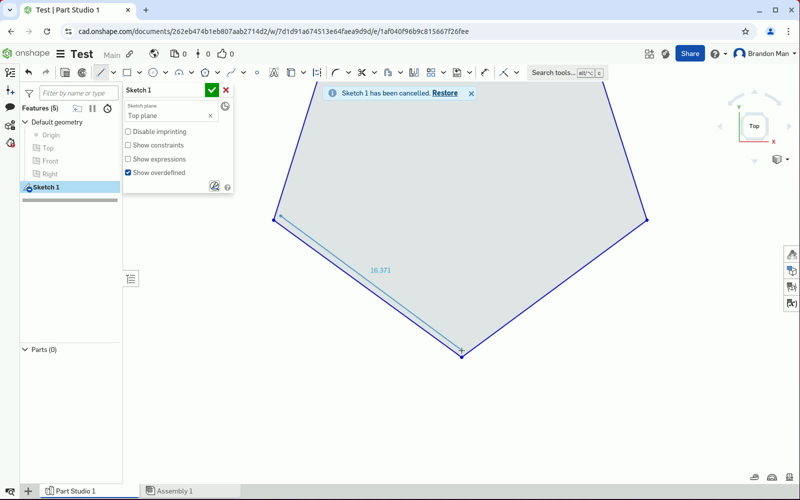
scroll(6)
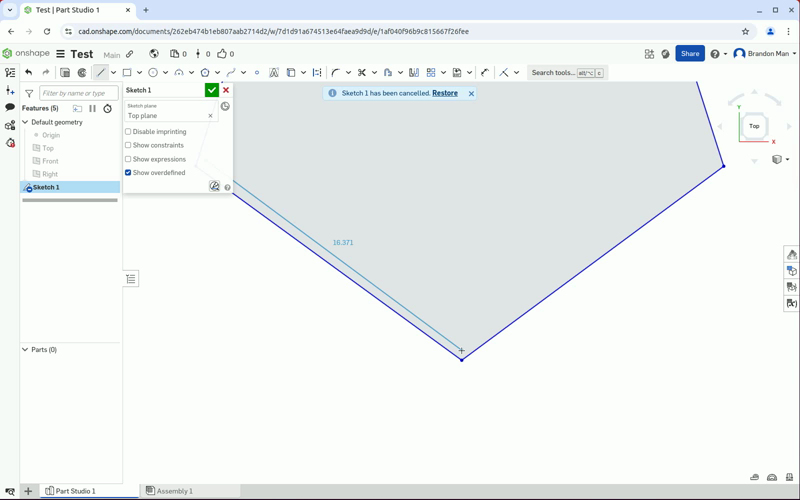
scroll(6)
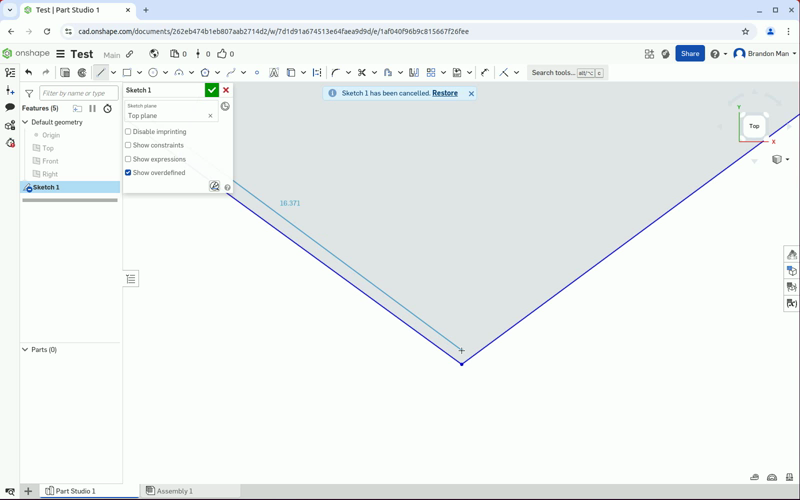
scroll(6)
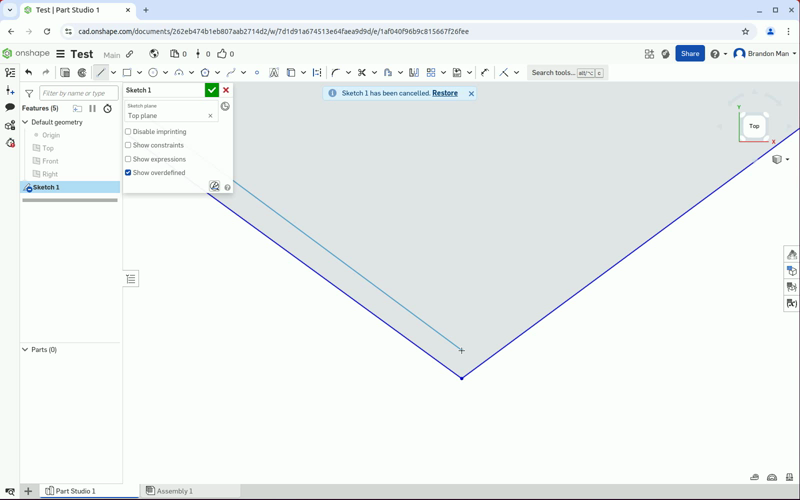
click(461, 350)
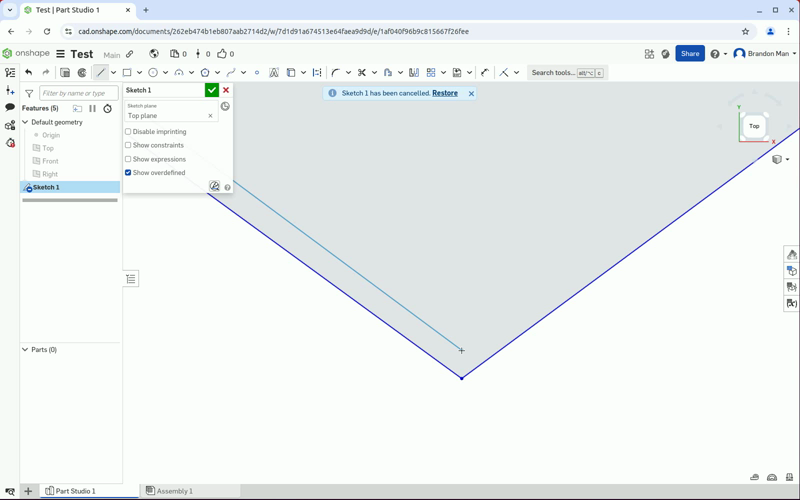
scroll(-6)
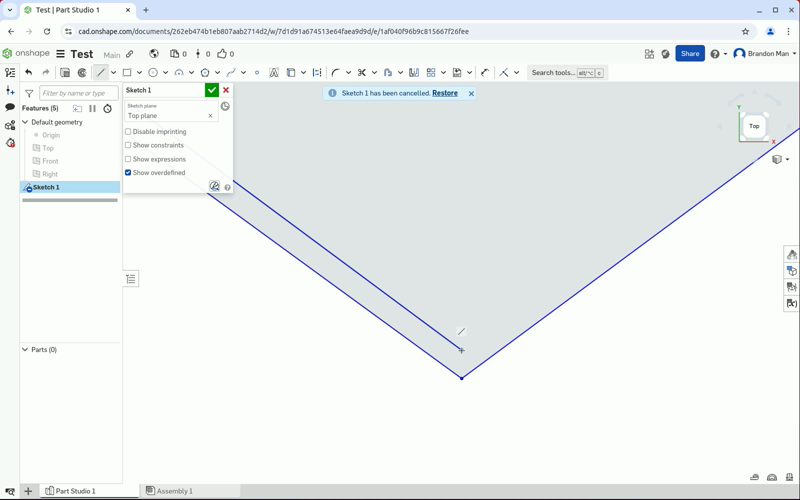
scroll(-6)
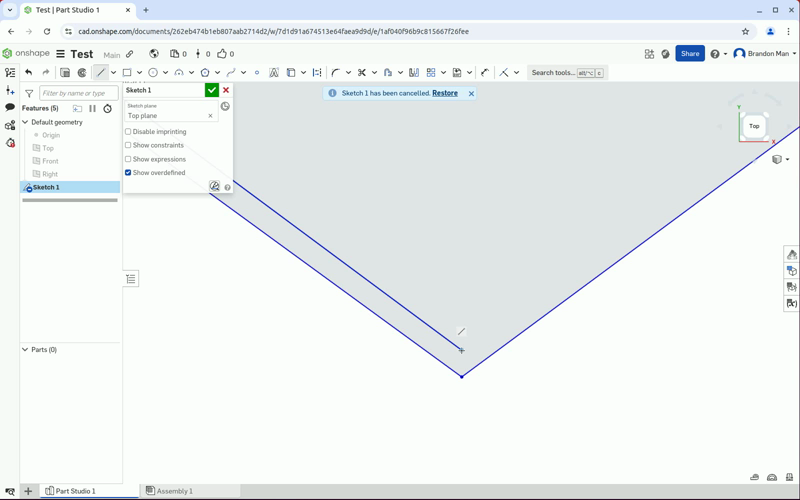
scroll(-6)
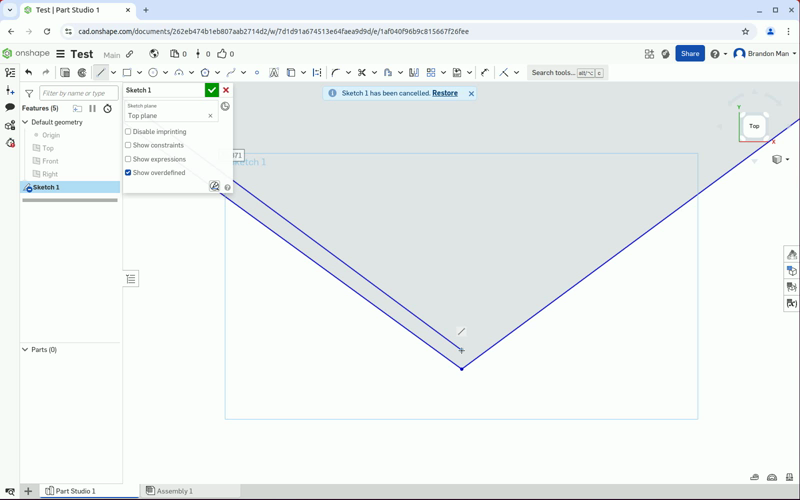
scroll(-6)
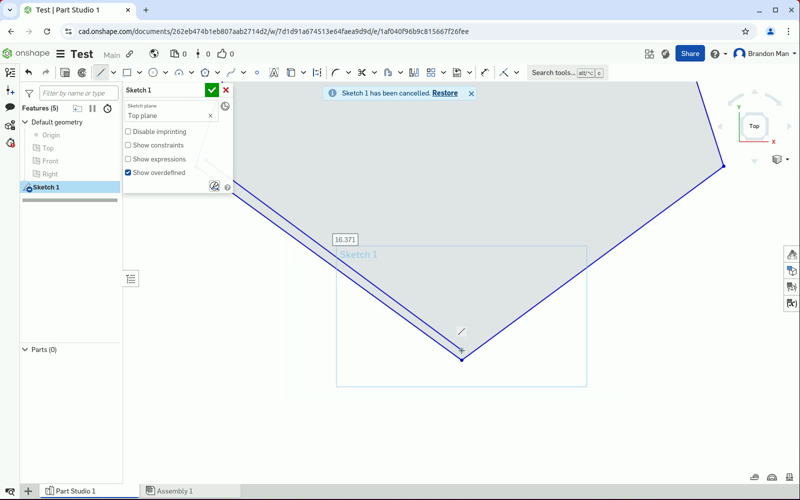
scroll(-6)
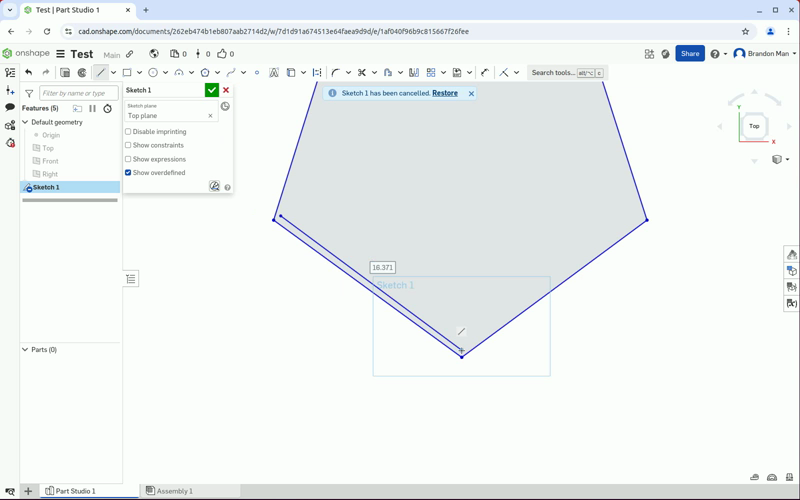
scroll(-6)
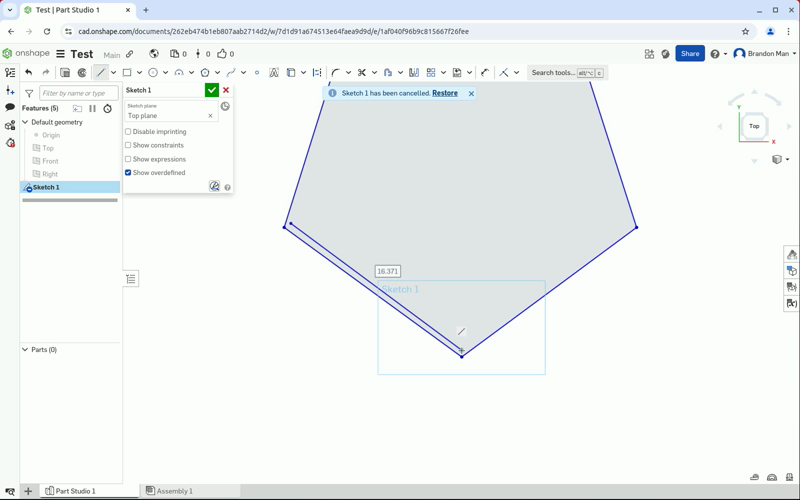
scroll(-6)
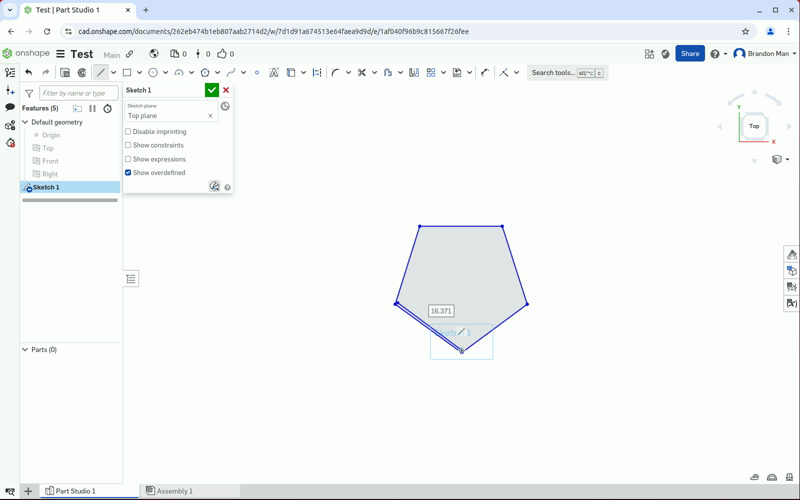
key_up(shift)
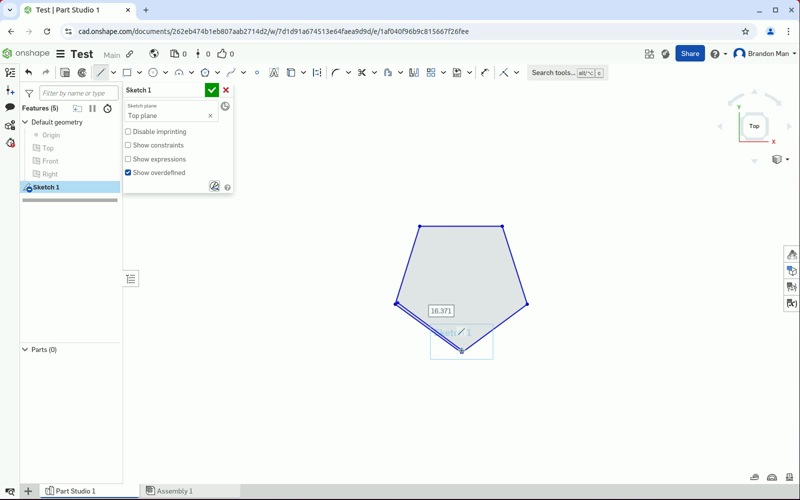
key_down(shift)
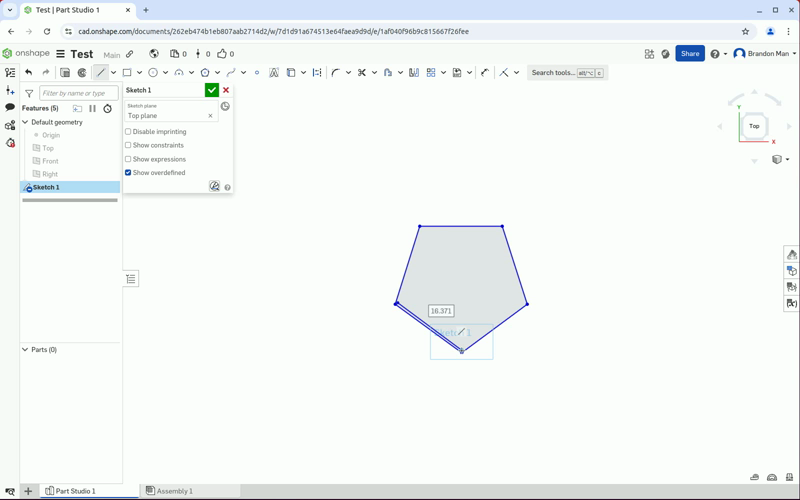
mouse_move(524, 302)
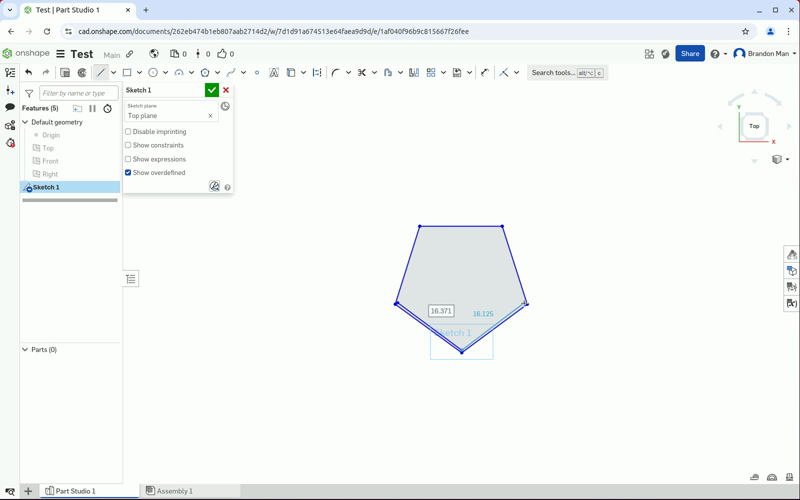
scroll(6)
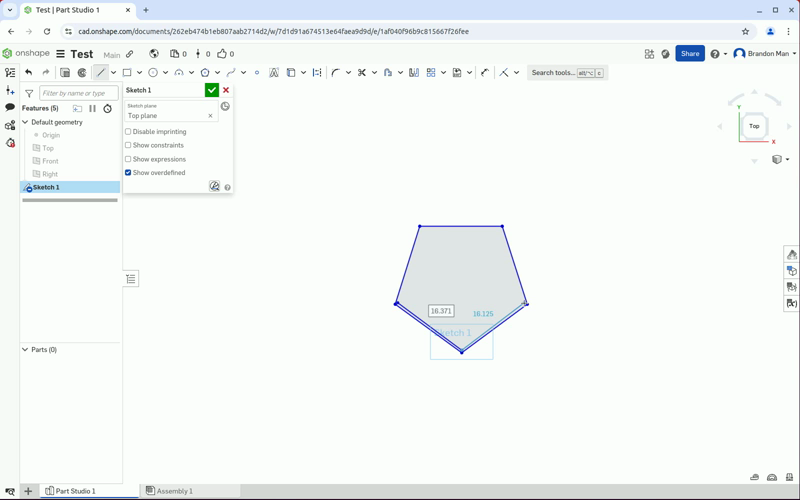
scroll(6)
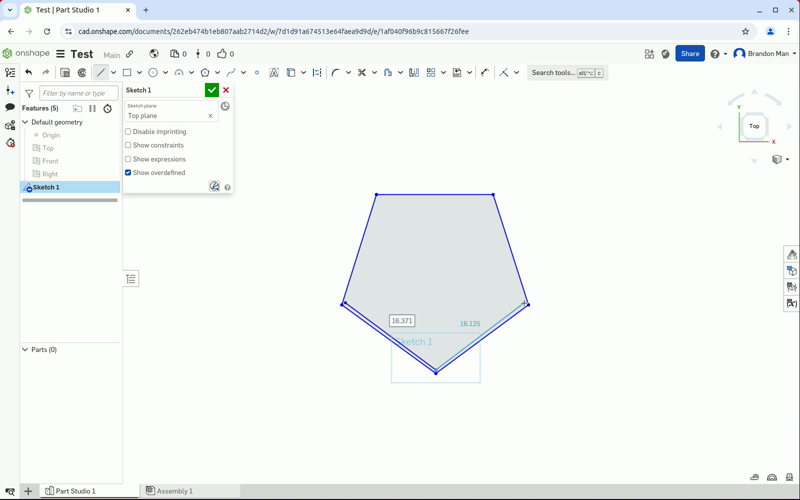
scroll(6)
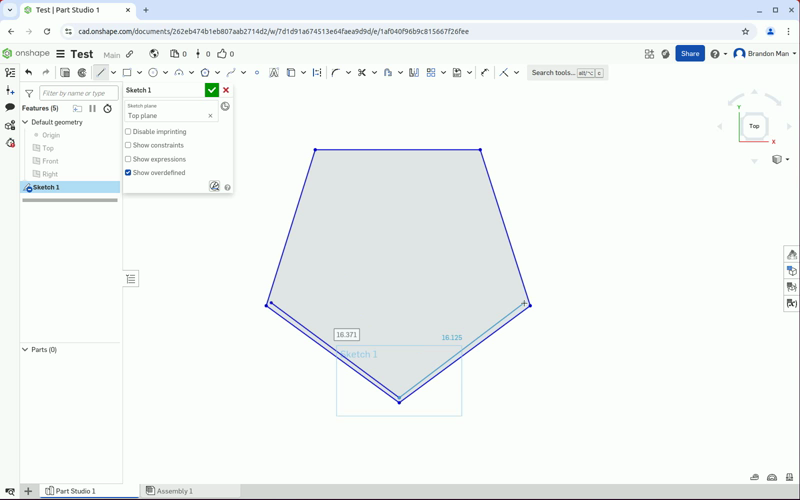
scroll(6)
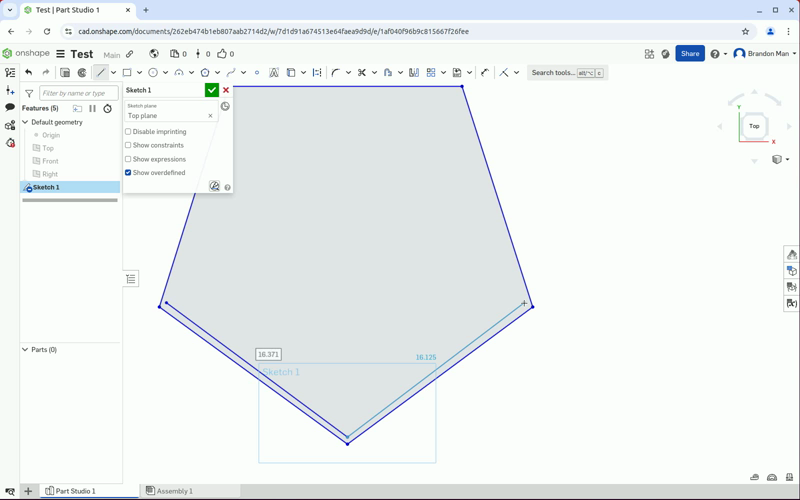
scroll(6)
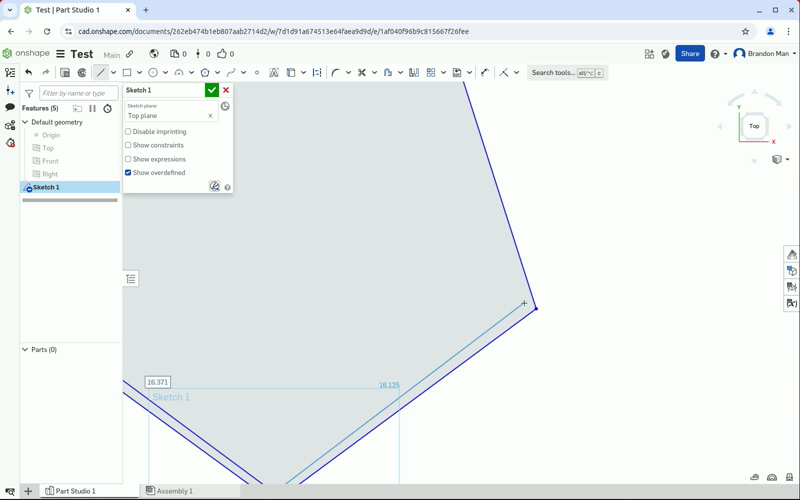
scroll(6)
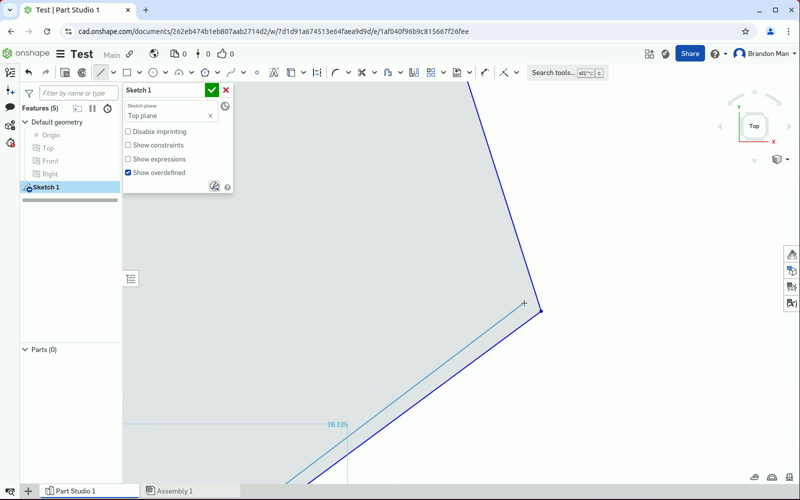
scroll(6)
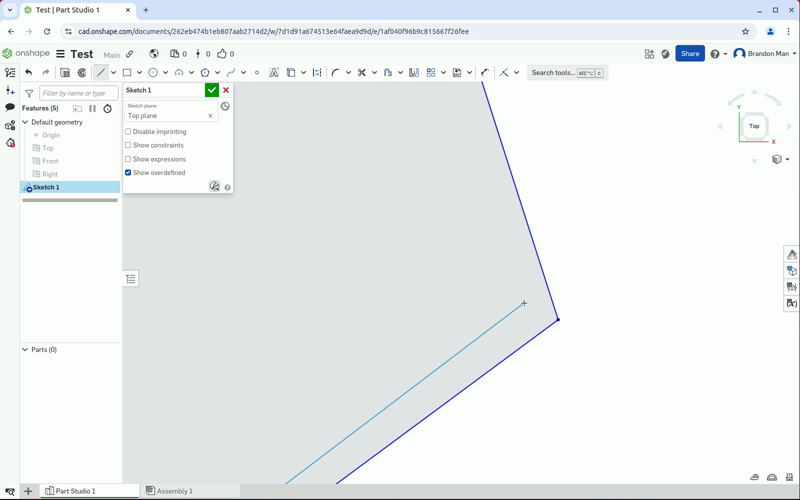
click(524, 302)
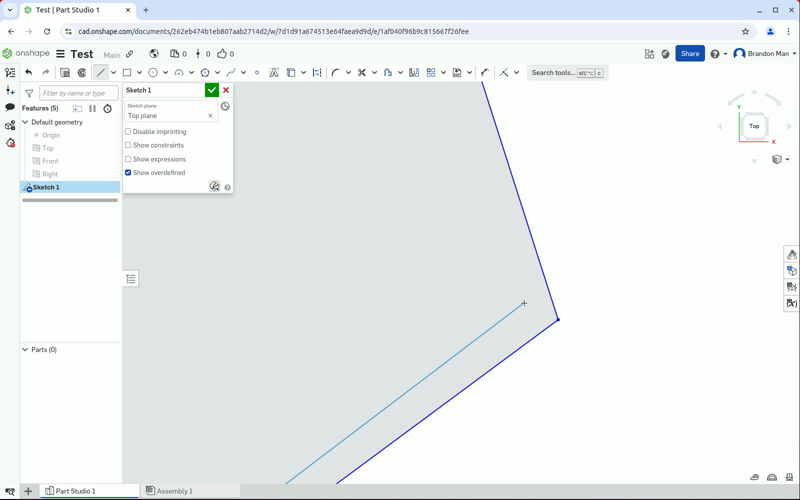
scroll(-6)
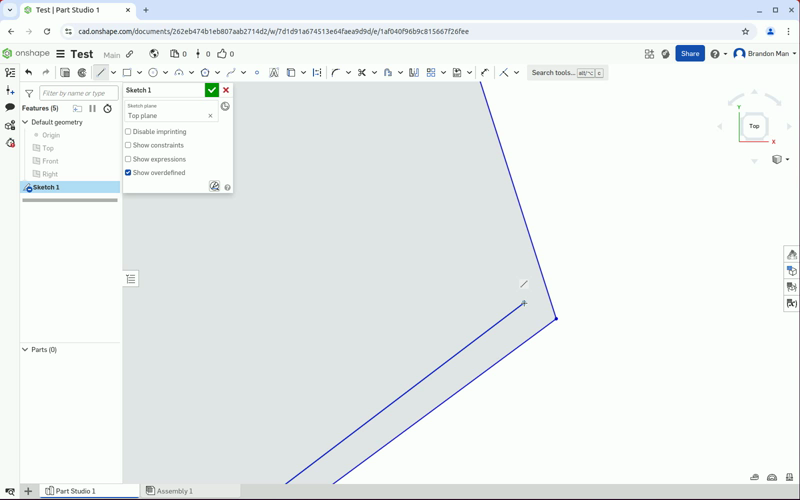
scroll(-6)
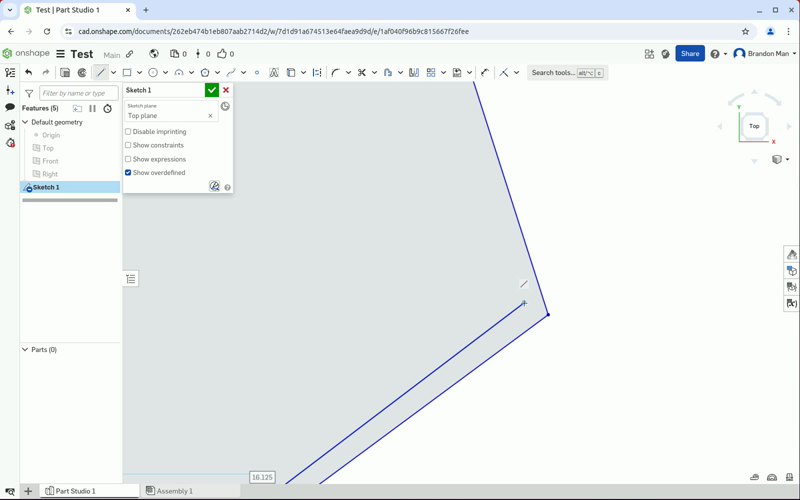
scroll(-6)
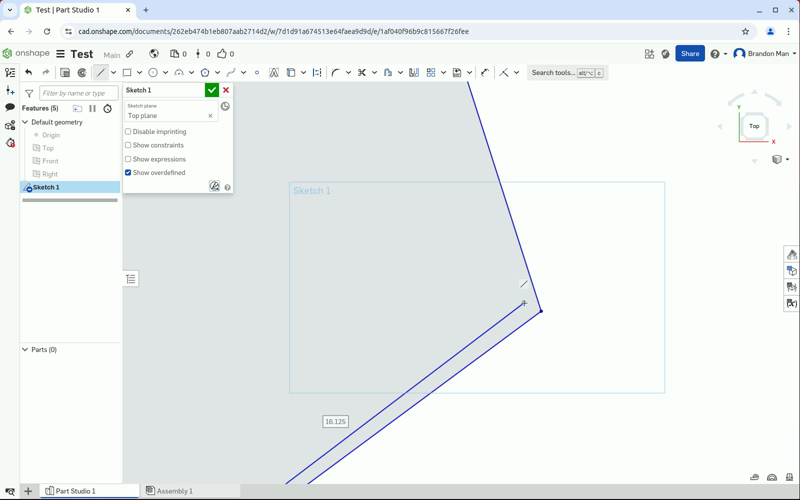
scroll(-6)
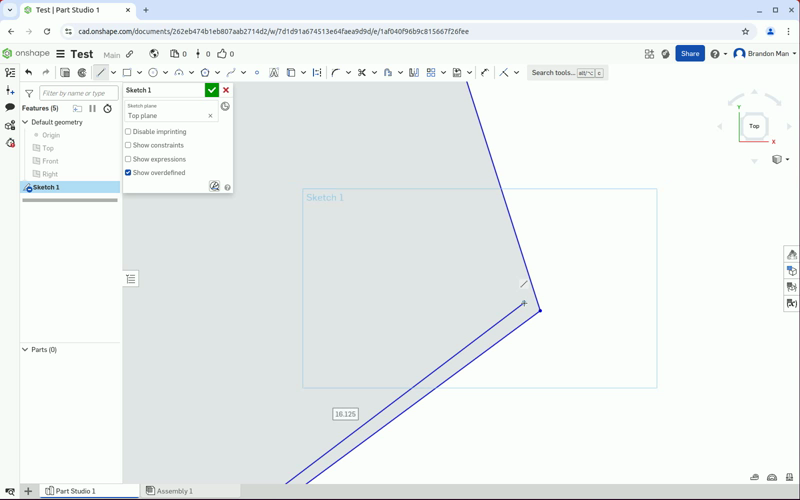
scroll(-6)
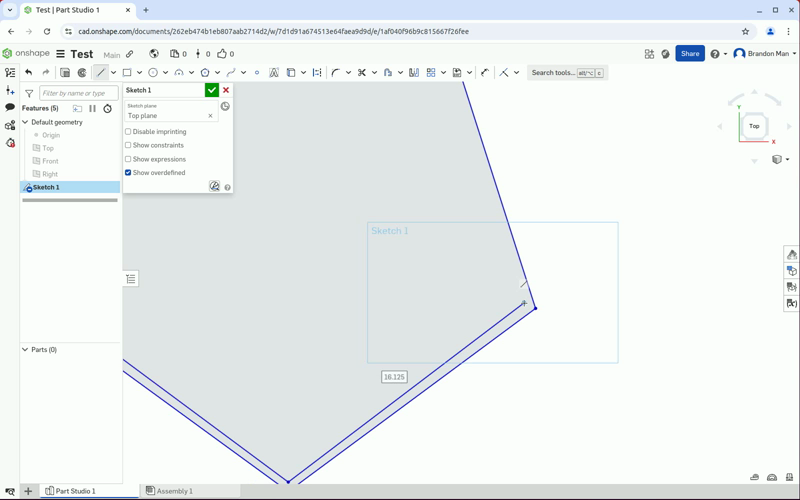
scroll(-6)
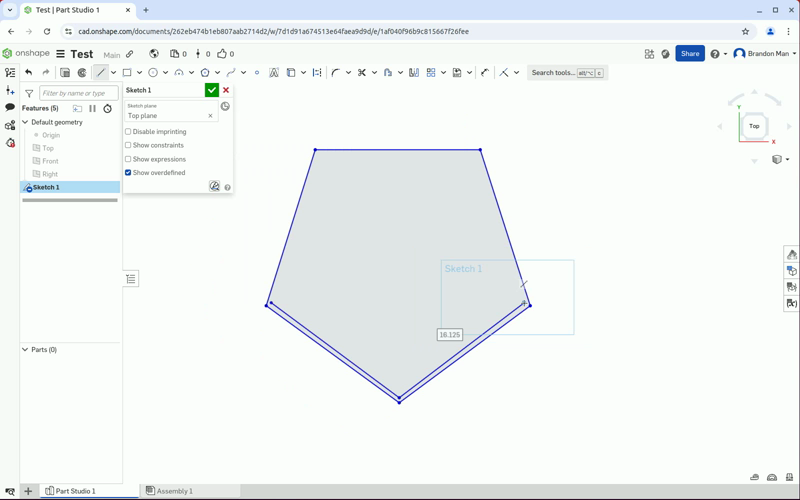
scroll(-6)
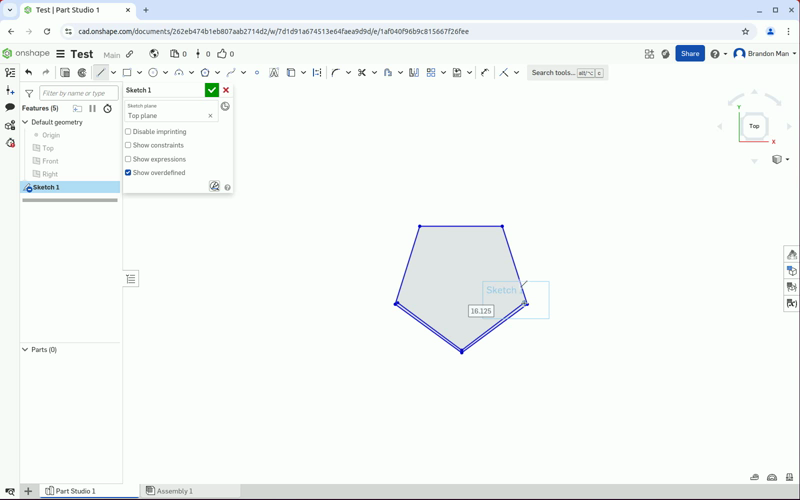
key_up(shift)
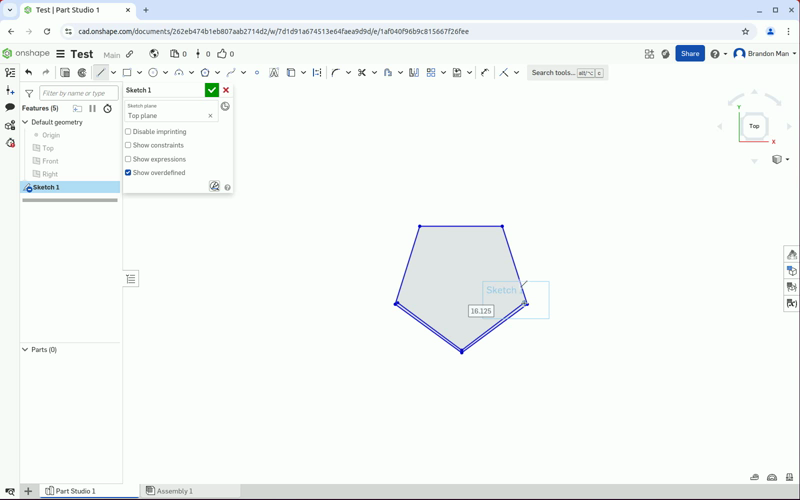
key_down(shift)
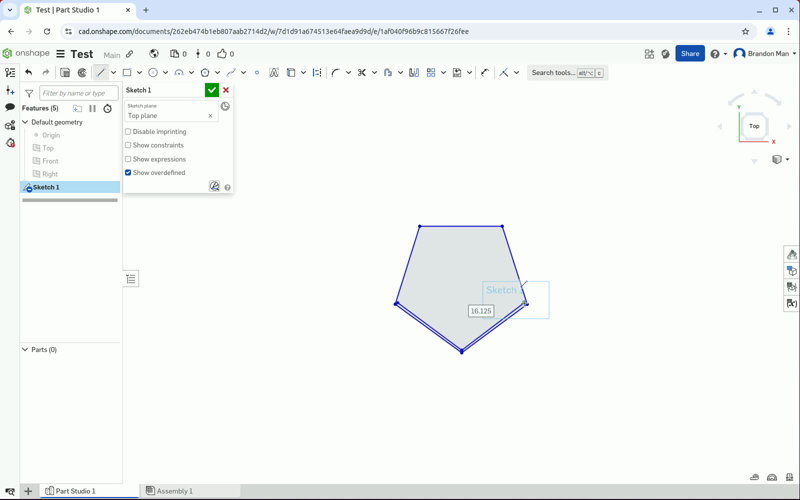
mouse_move(501, 228)
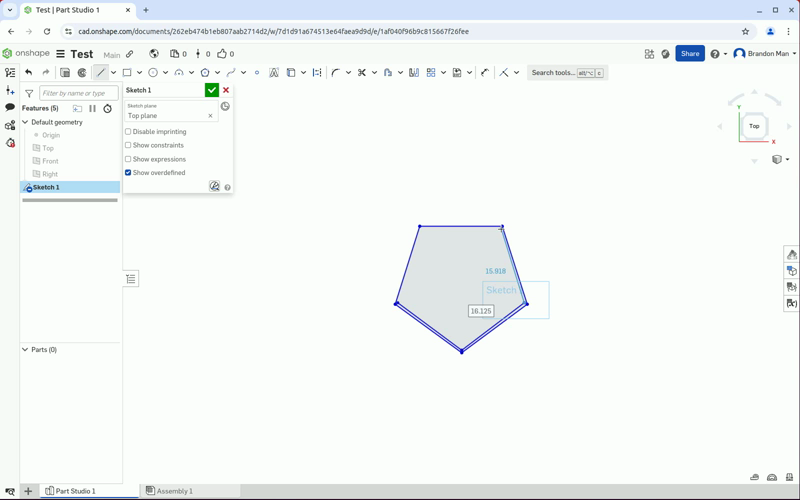
scroll(6)
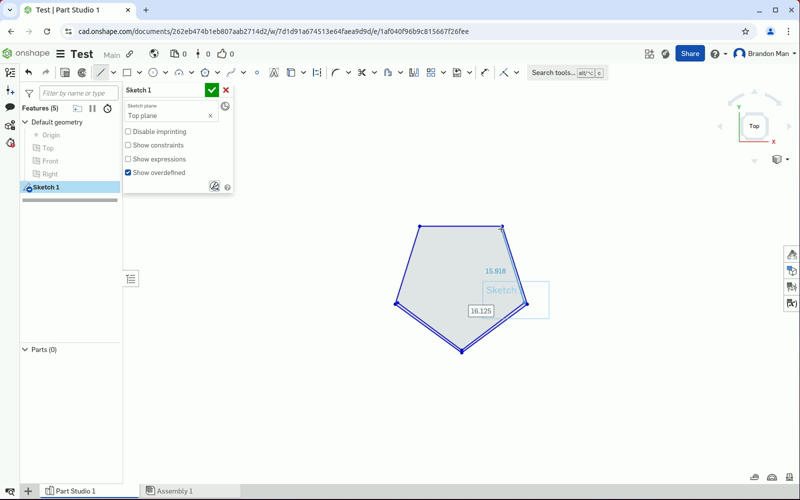
scroll(6)
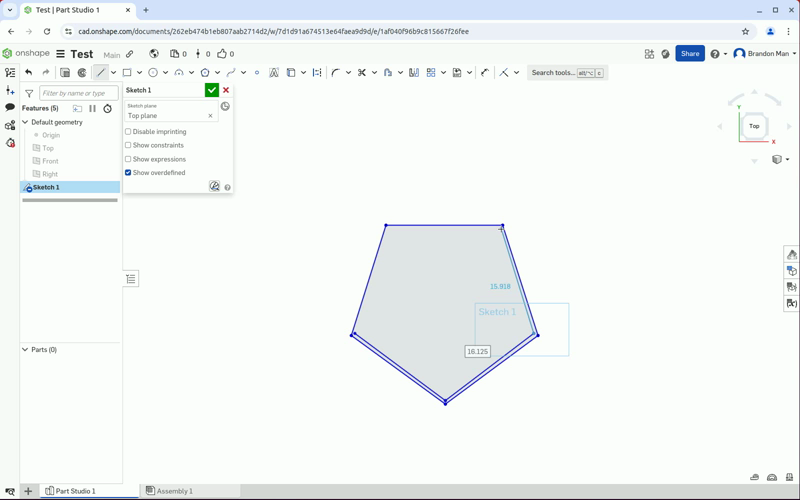
scroll(6)
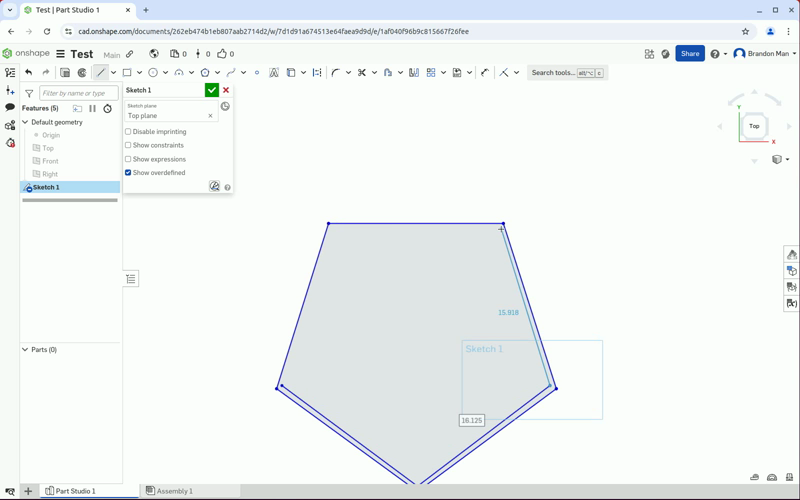
scroll(6)
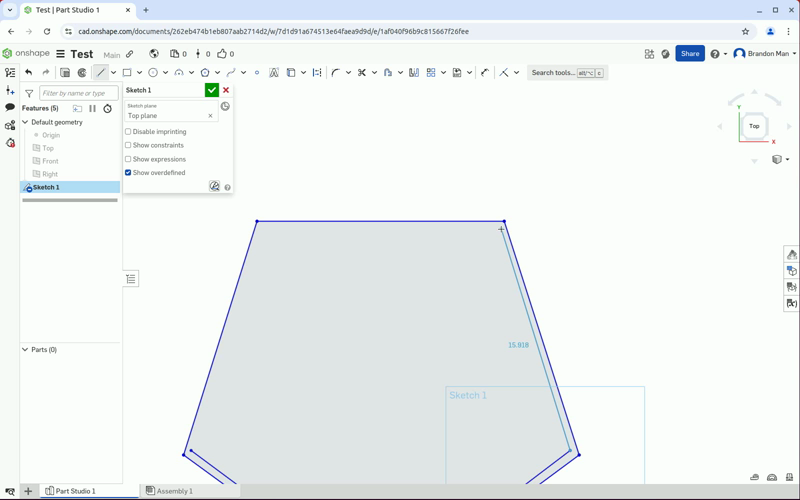
scroll(6)
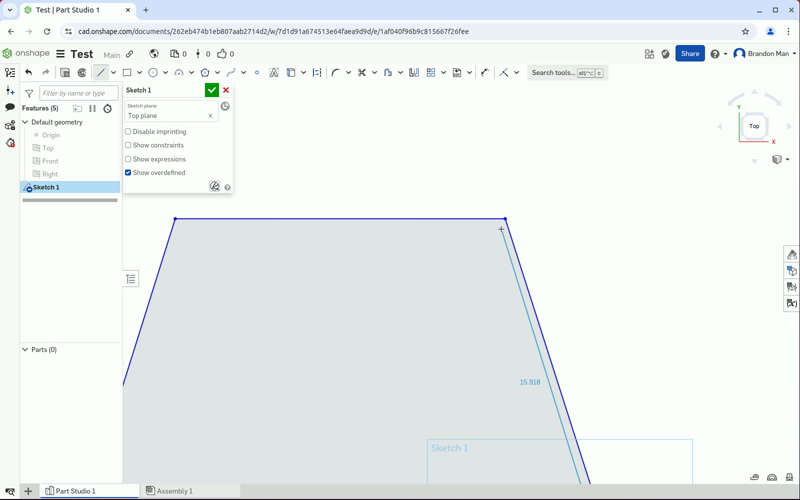
scroll(6)
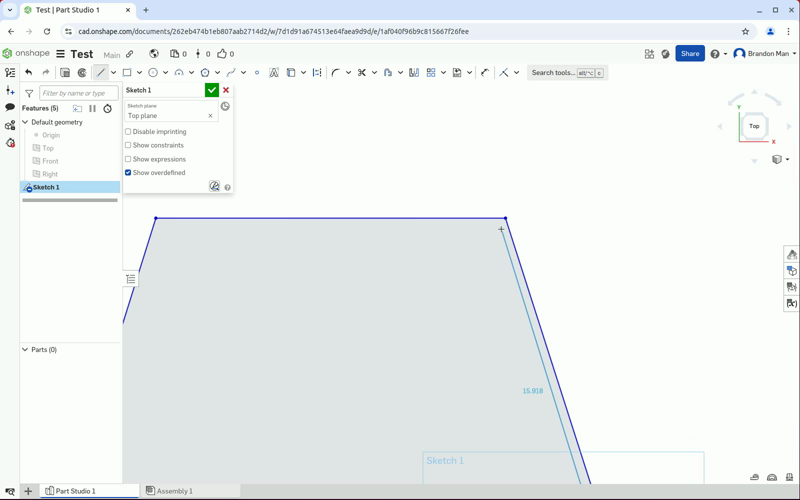
scroll(6)
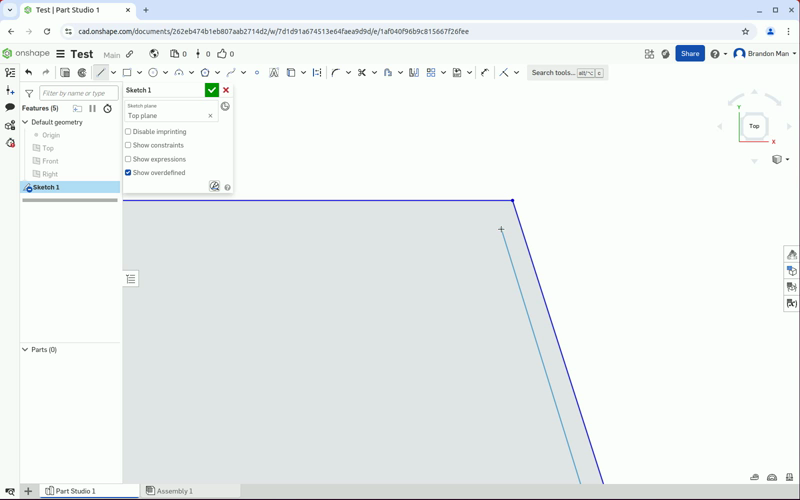
click(501, 228)
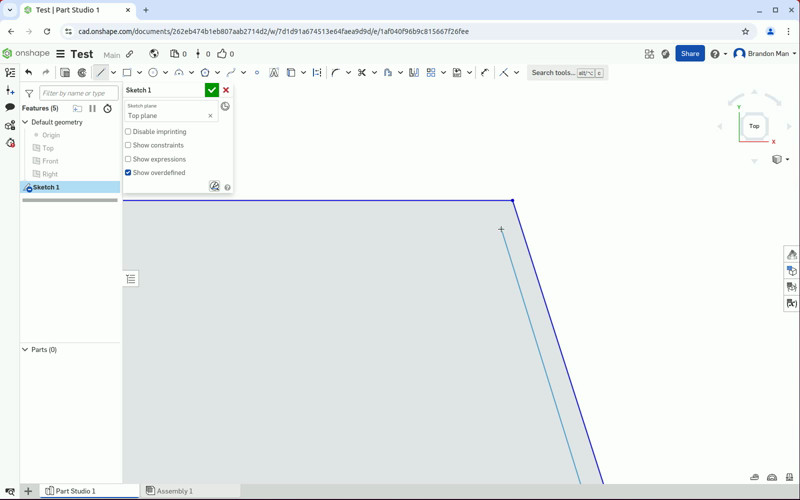
scroll(-6)
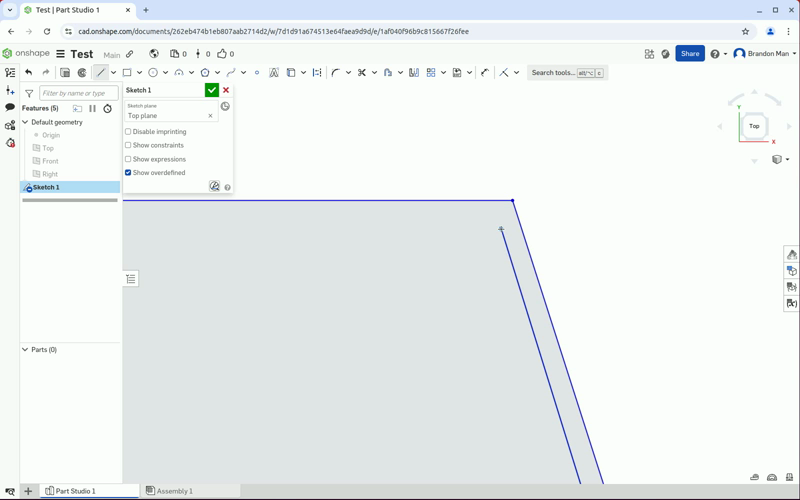
scroll(-6)
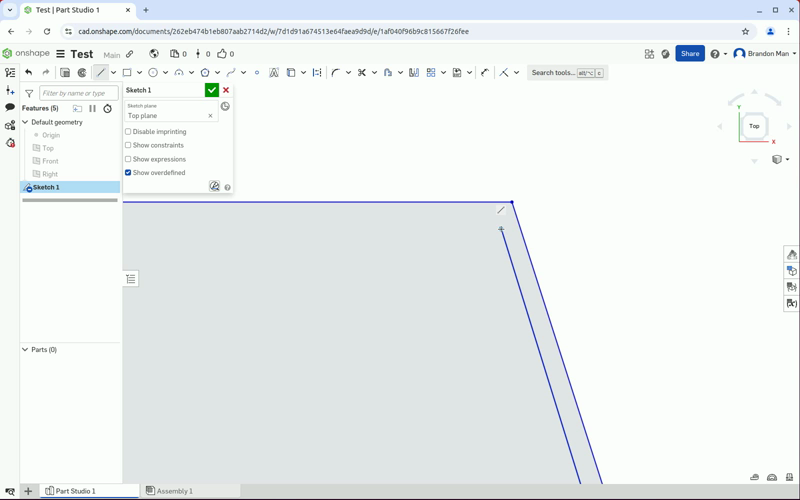
scroll(-6)
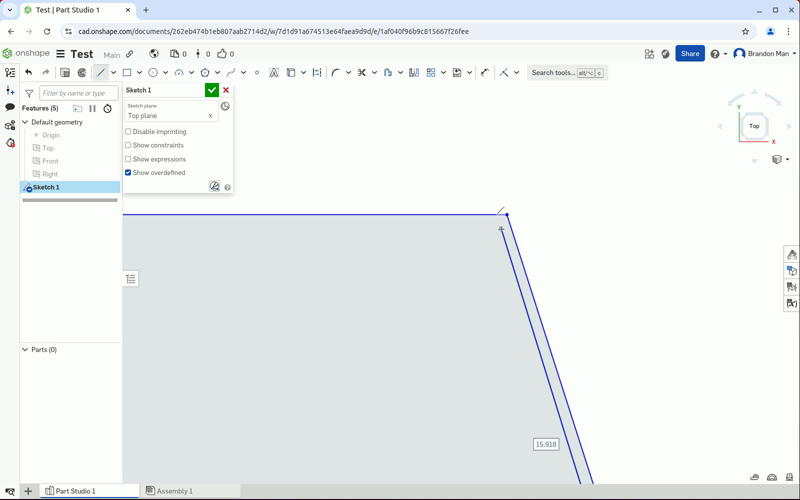
scroll(-6)
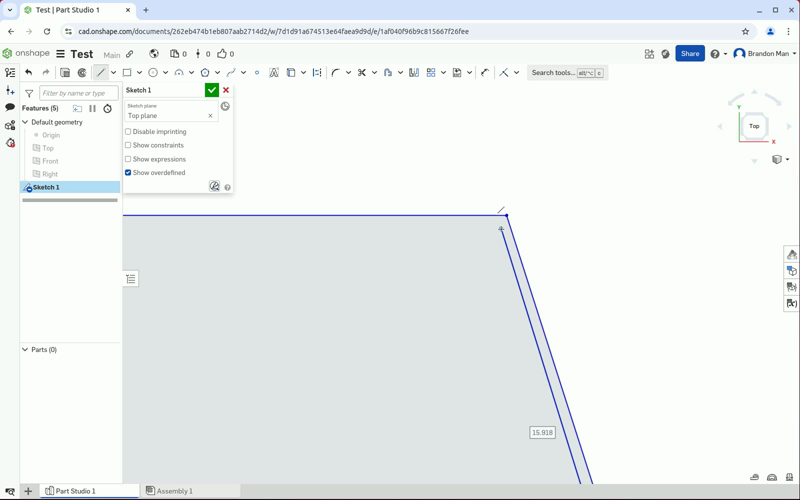
scroll(-6)
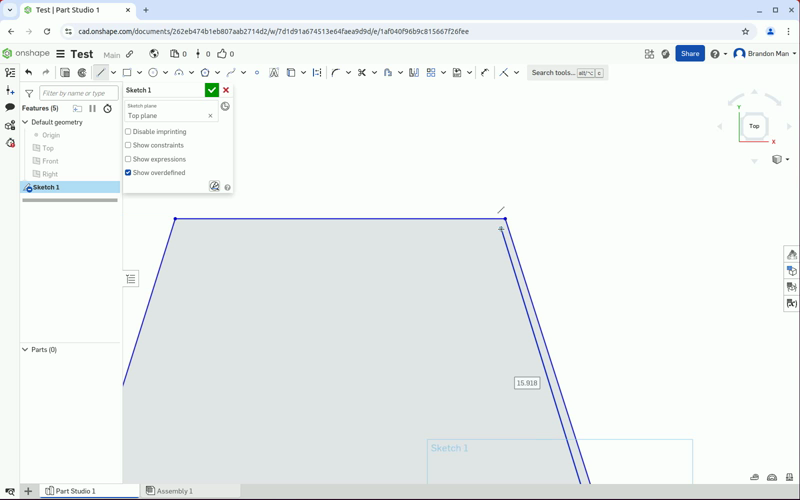
scroll(-6)
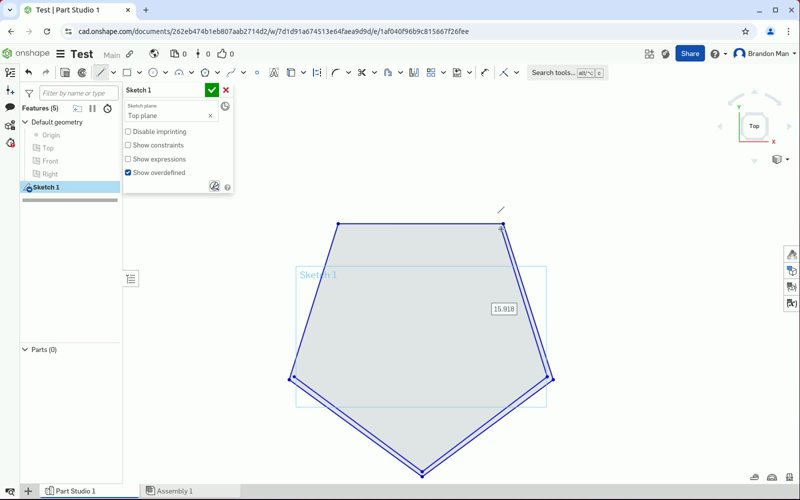
scroll(-6)
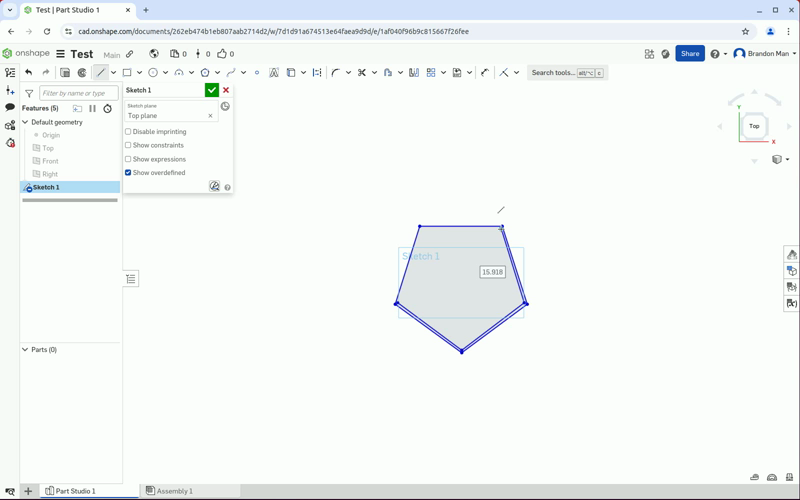
key_up(shift)
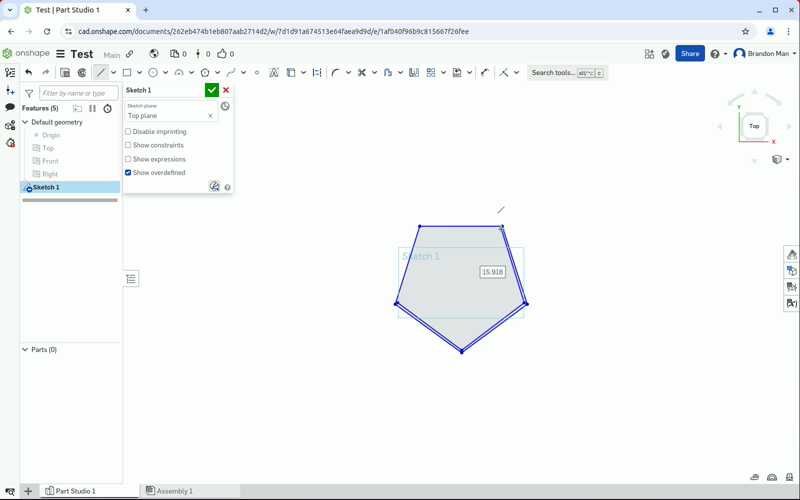
key_down(shift)
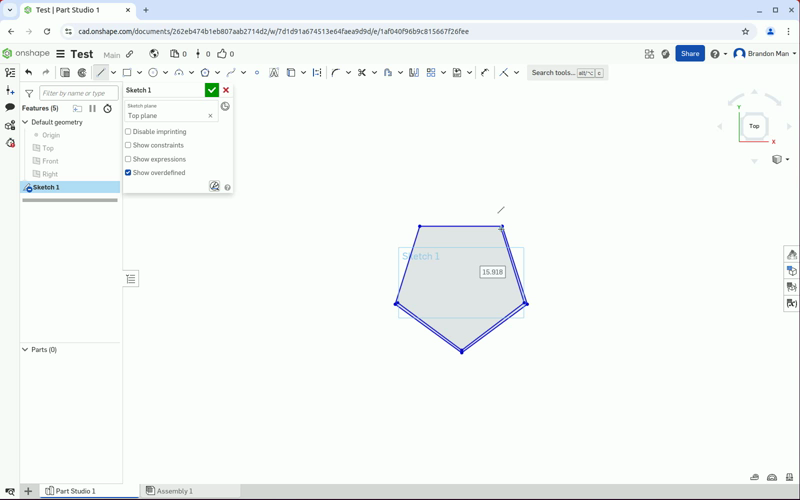
mouse_move(421, 228)
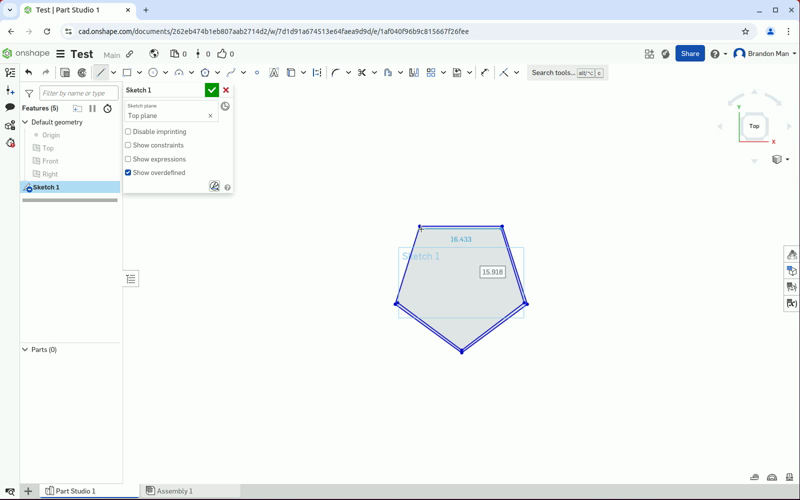
scroll(6)
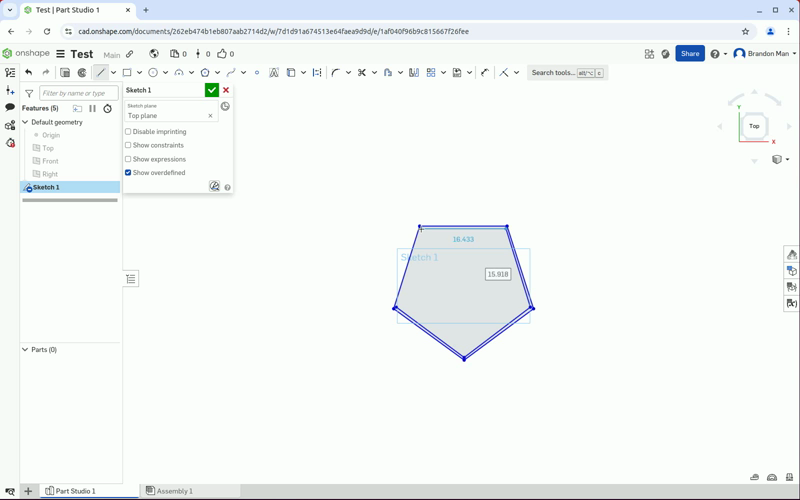
scroll(6)
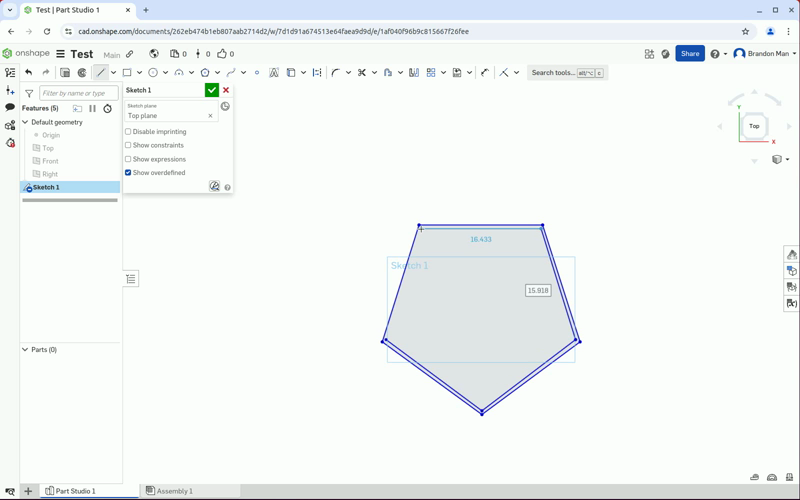
scroll(6)
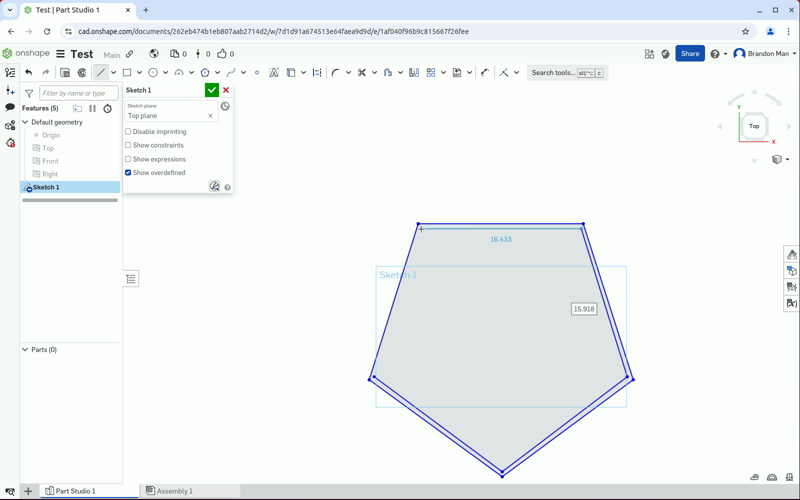
scroll(6)
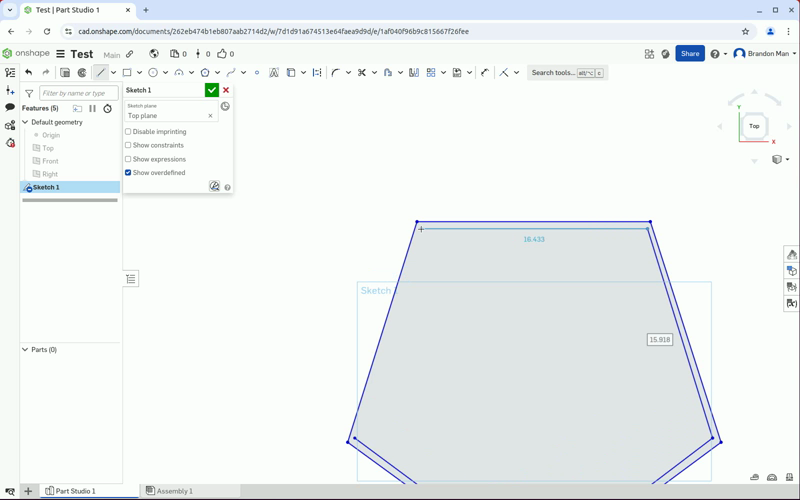
scroll(6)
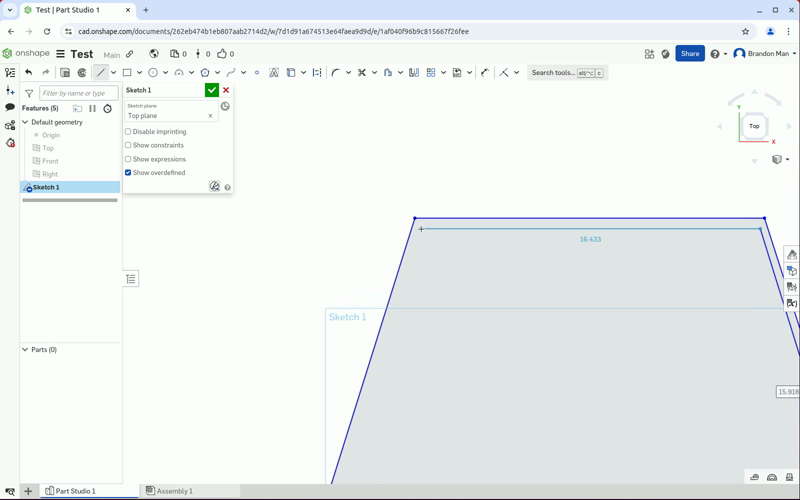
scroll(6)
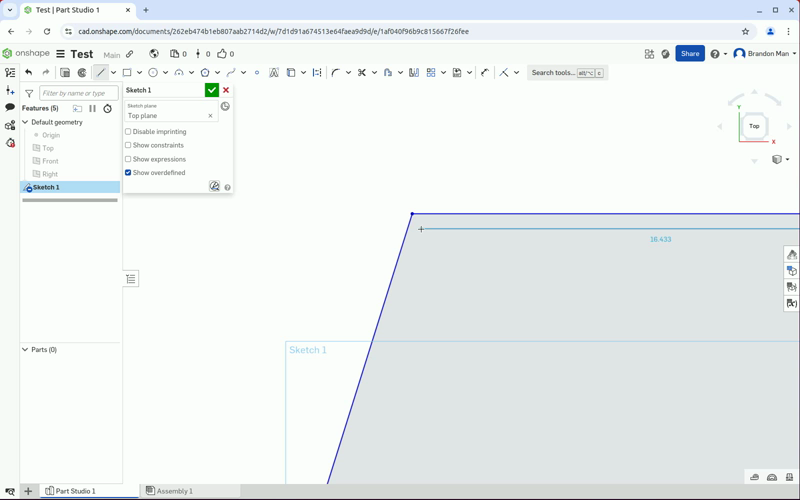
scroll(6)
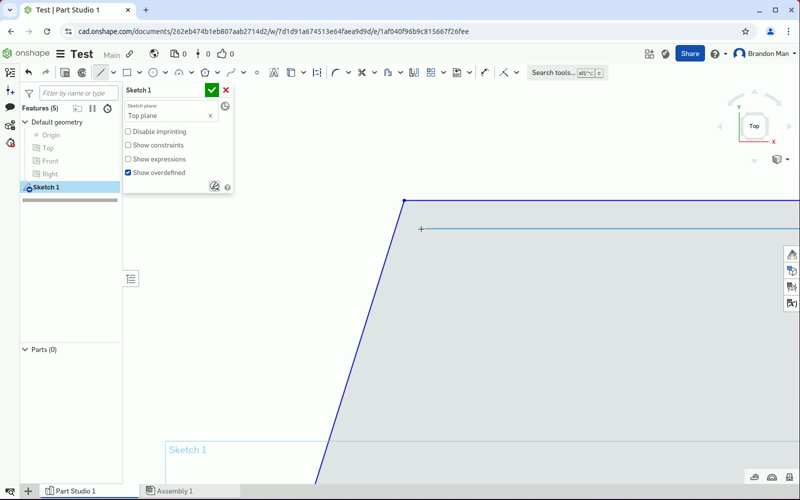
click(421, 228)
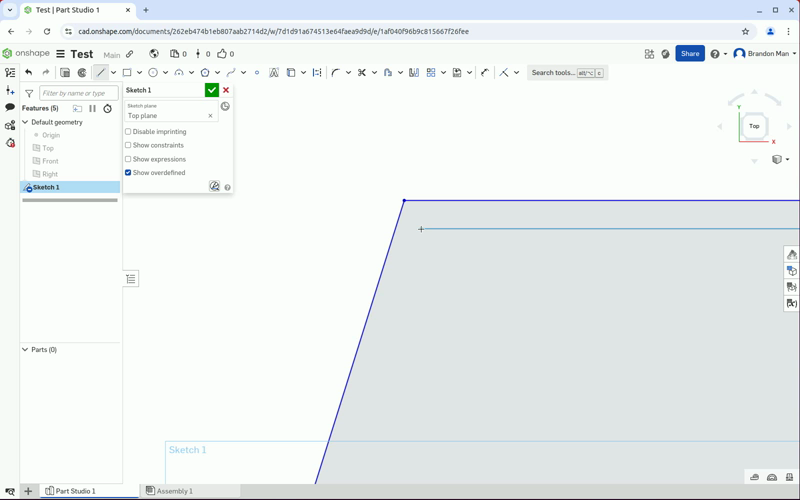
scroll(-6)
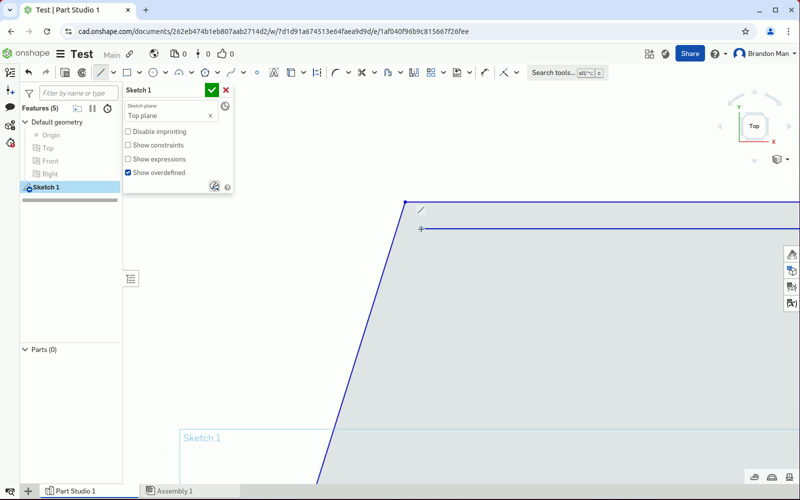
scroll(-6)
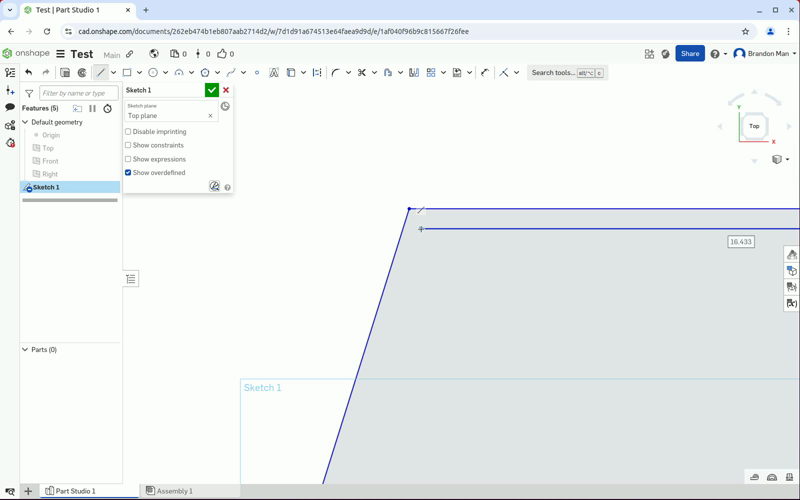
scroll(-6)
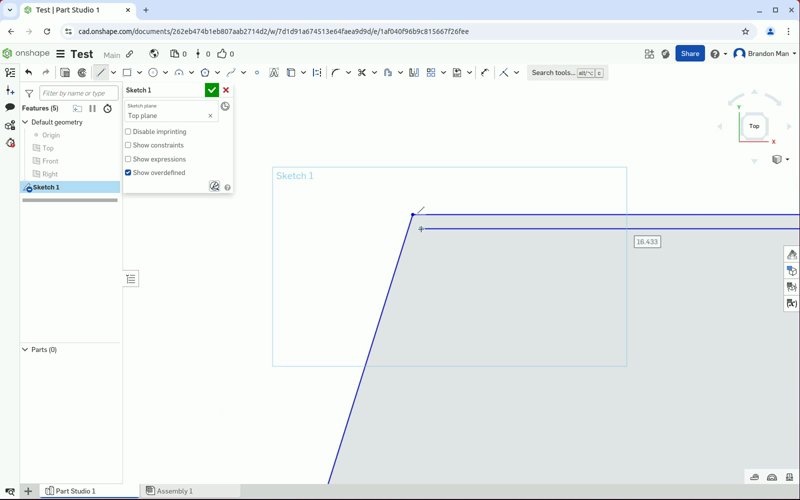
scroll(-6)
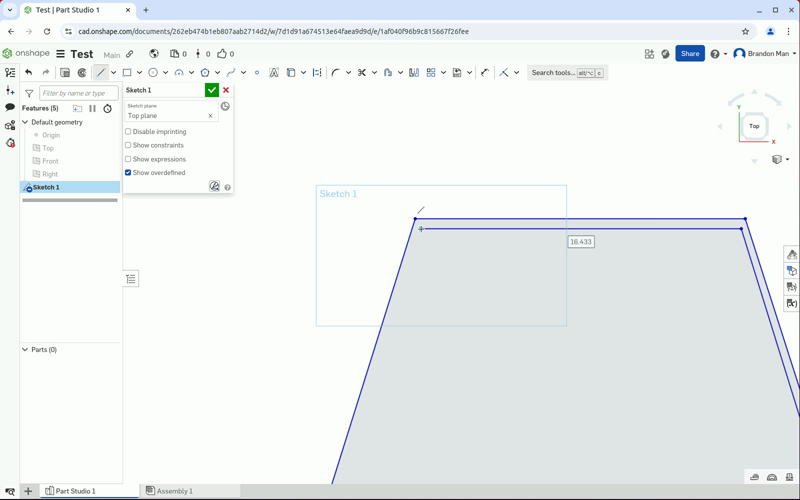
scroll(-6)
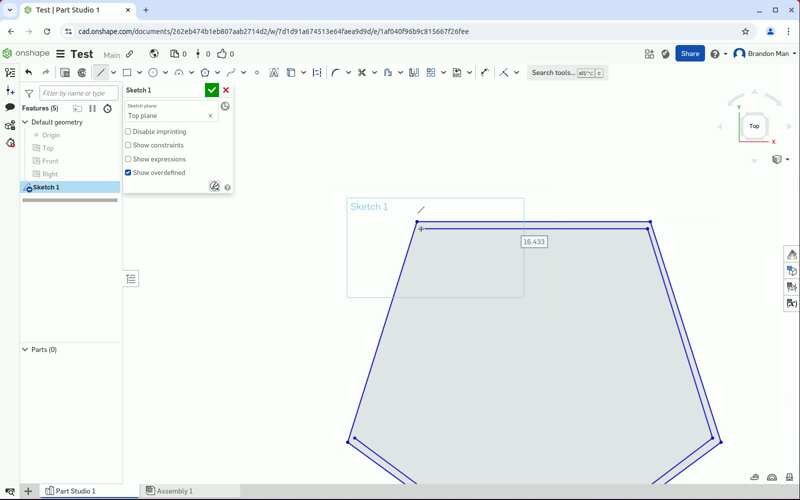
scroll(-6)
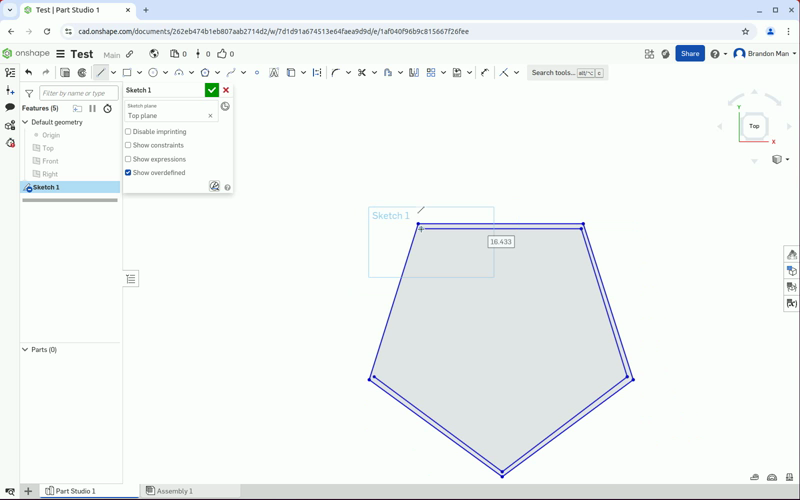
scroll(-6)
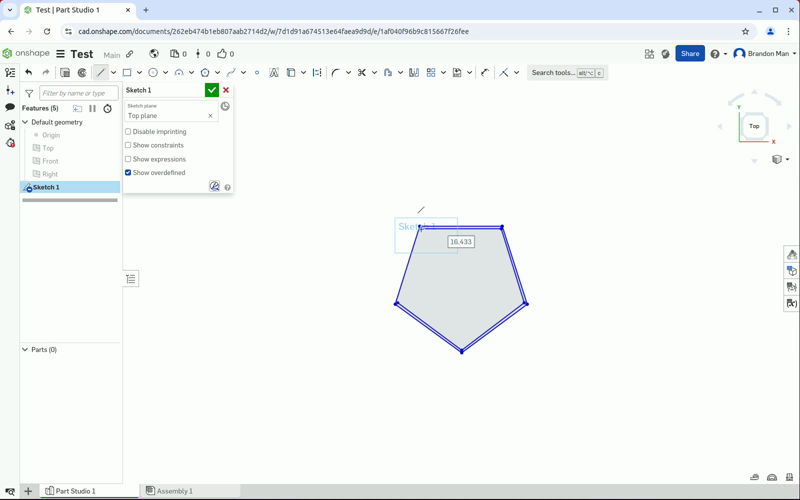
key_up(shift)
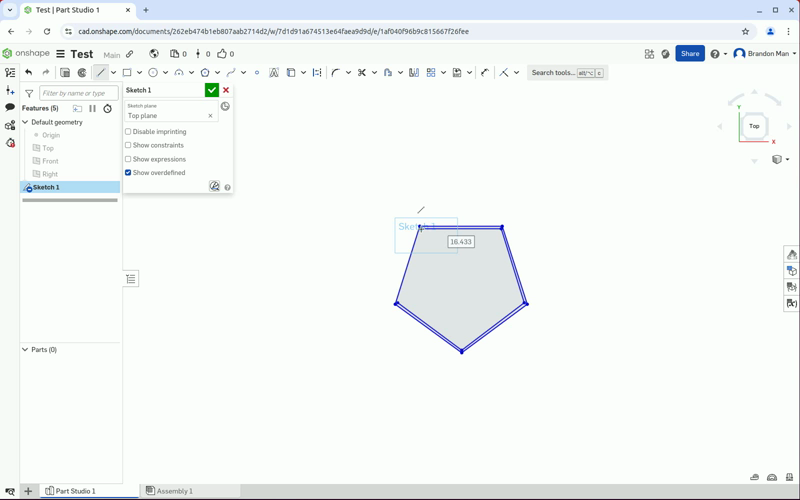
key_down(shift)
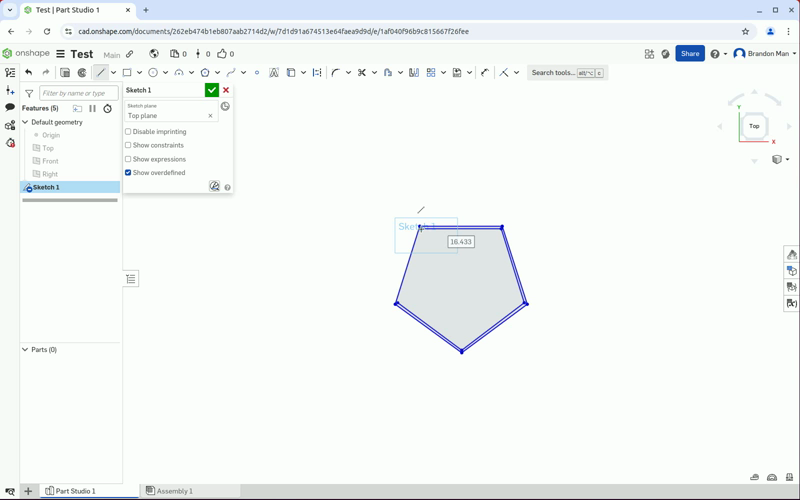
mouse_move(397, 302)
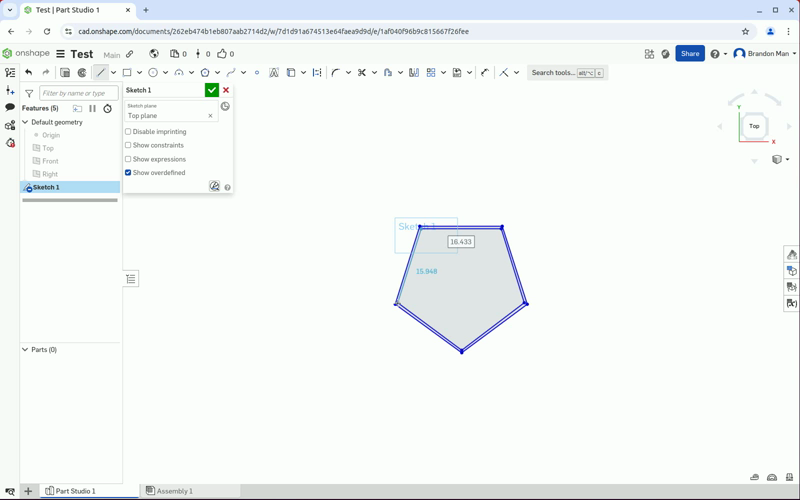
scroll(6)
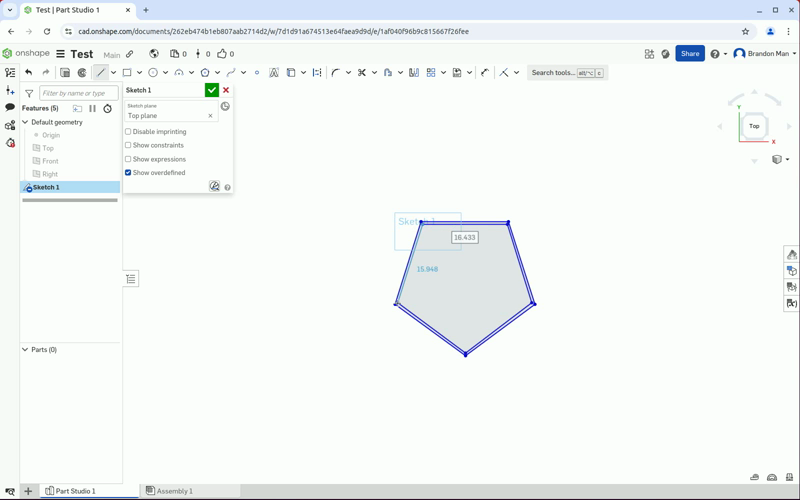
scroll(6)
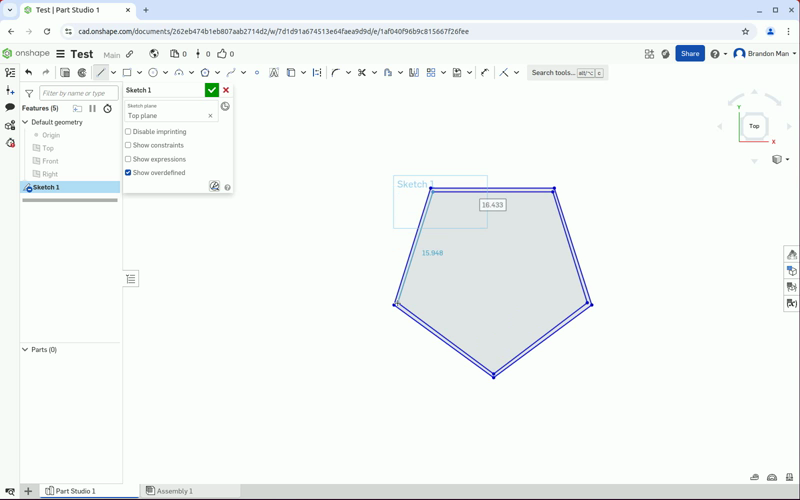
scroll(6)
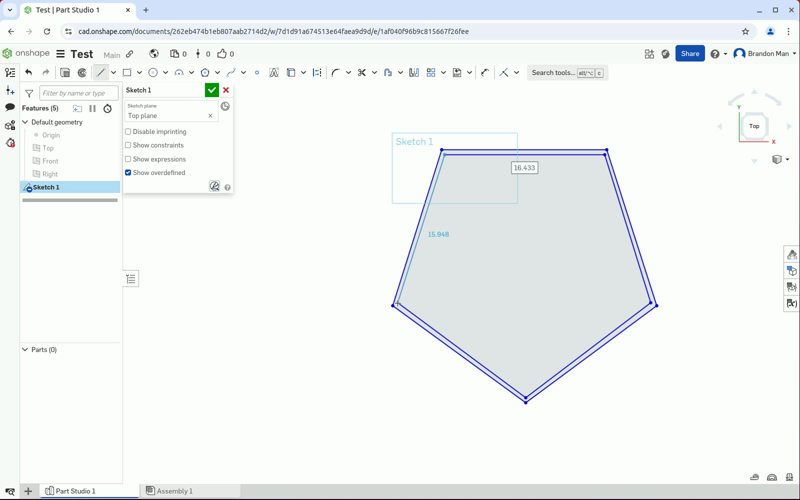
scroll(6)
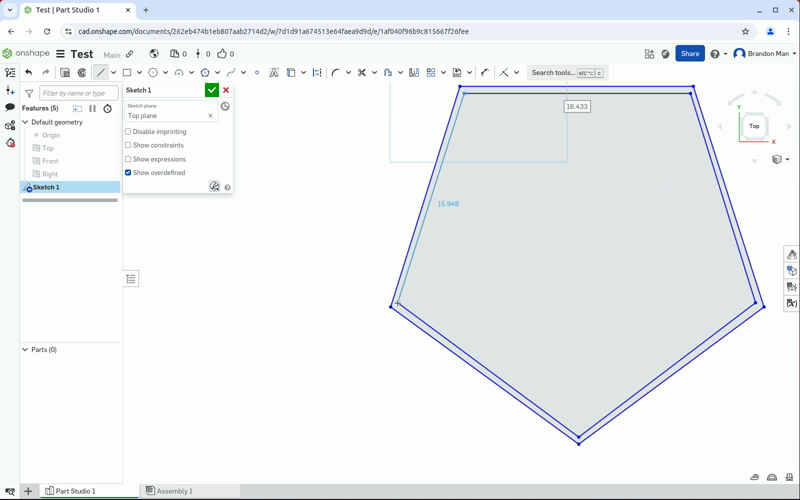
scroll(6)
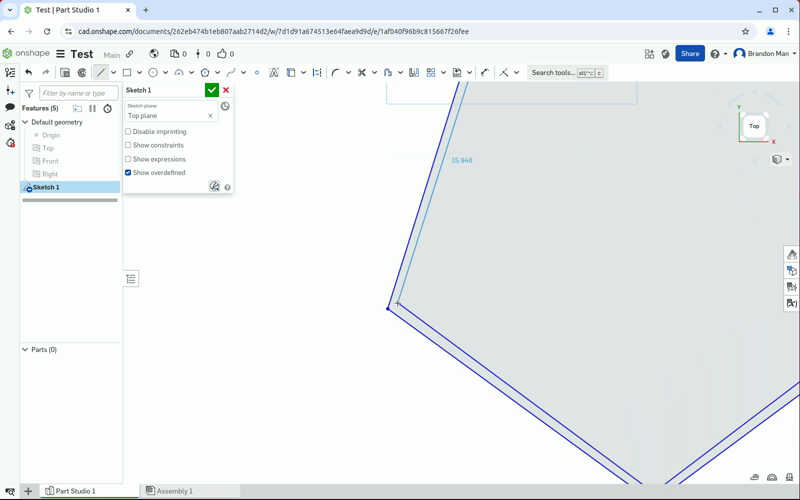
scroll(6)
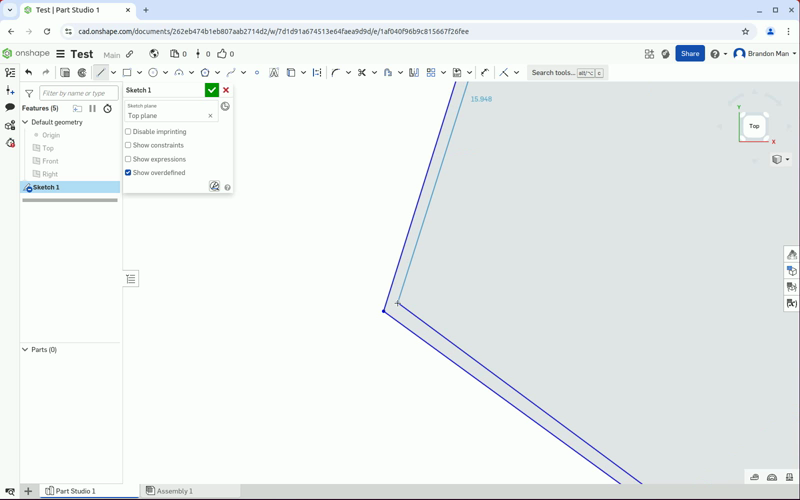
scroll(6)
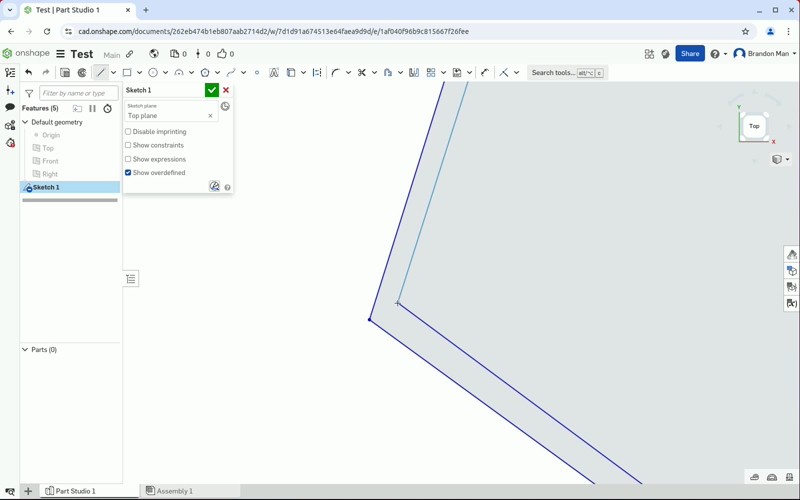
key_up(shift)
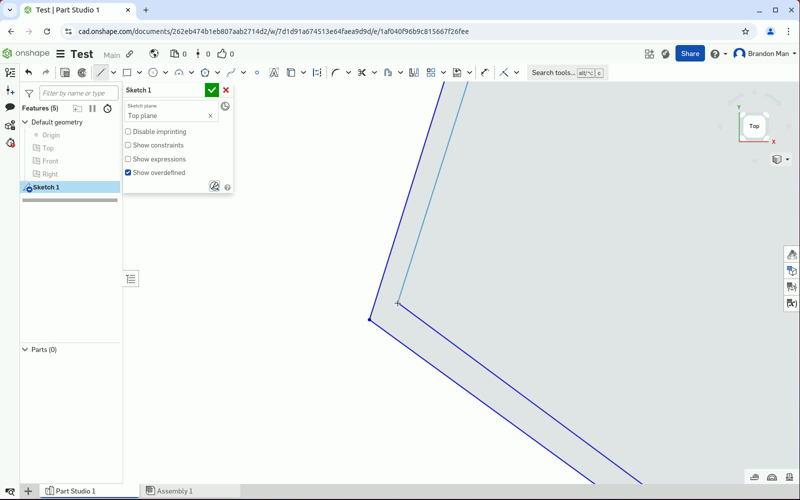
click(397, 302)
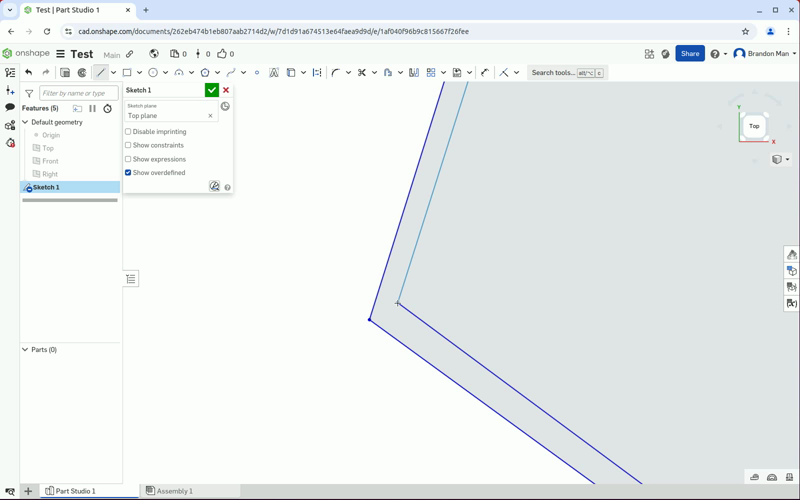
scroll(-6)
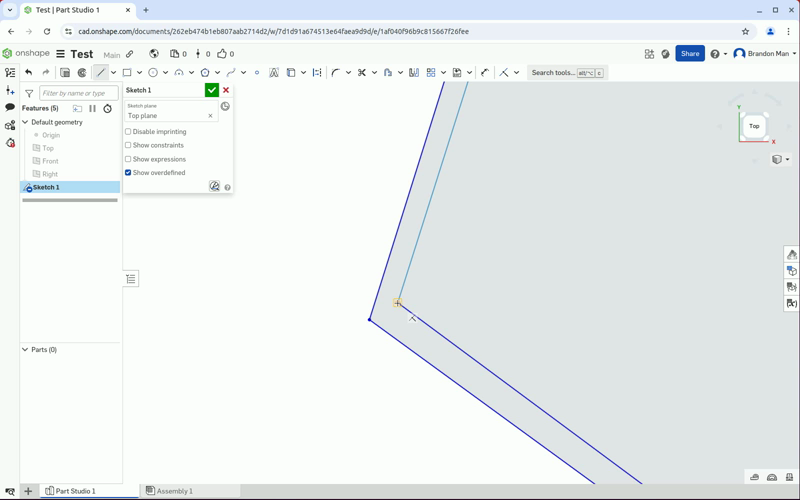
scroll(-6)
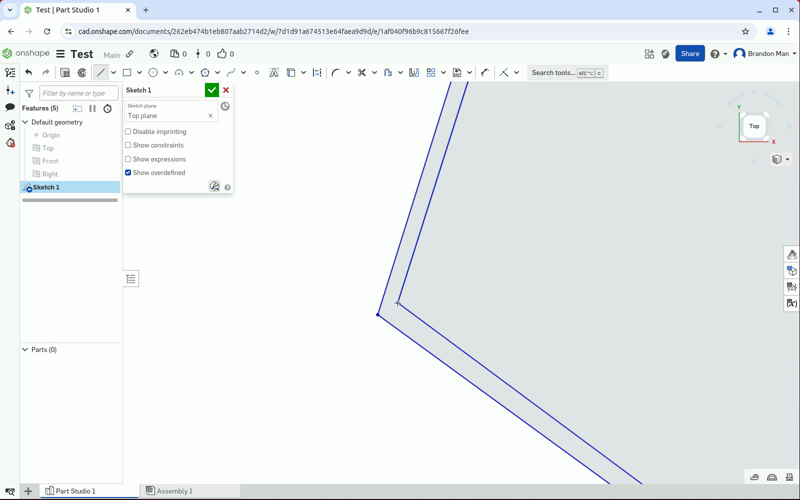
scroll(-6)
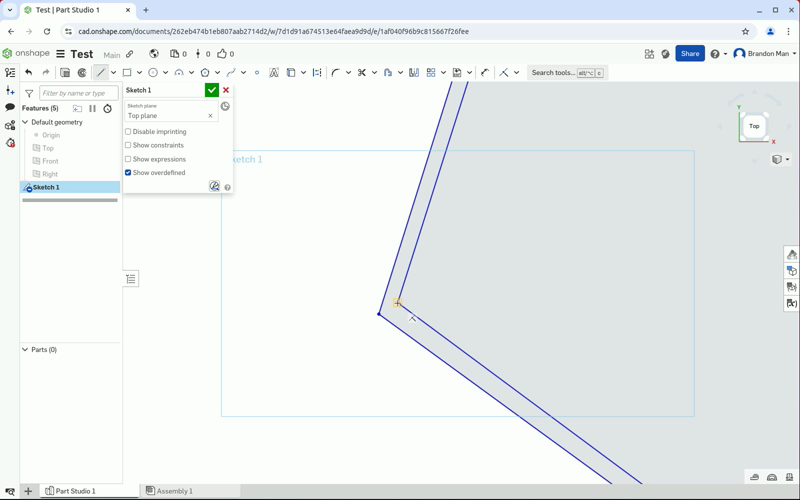
scroll(-6)
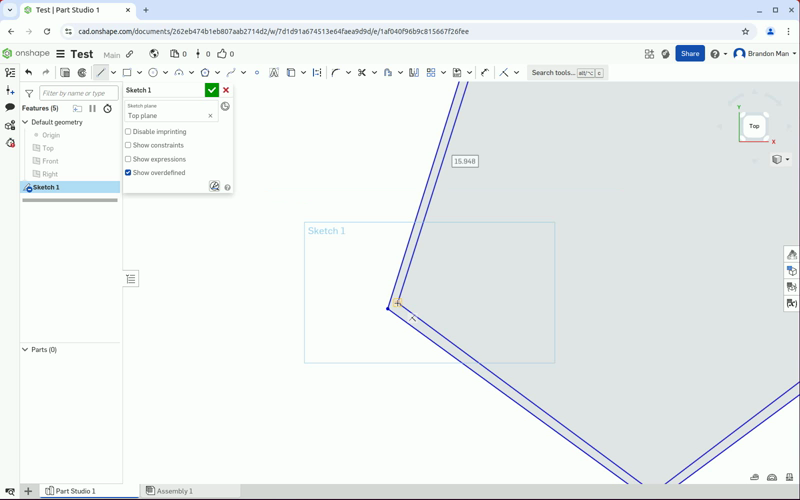
scroll(-6)
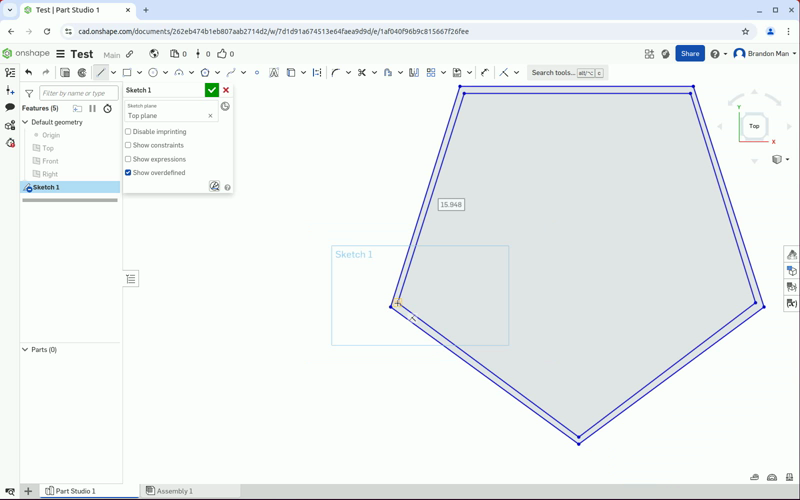
scroll(-6)
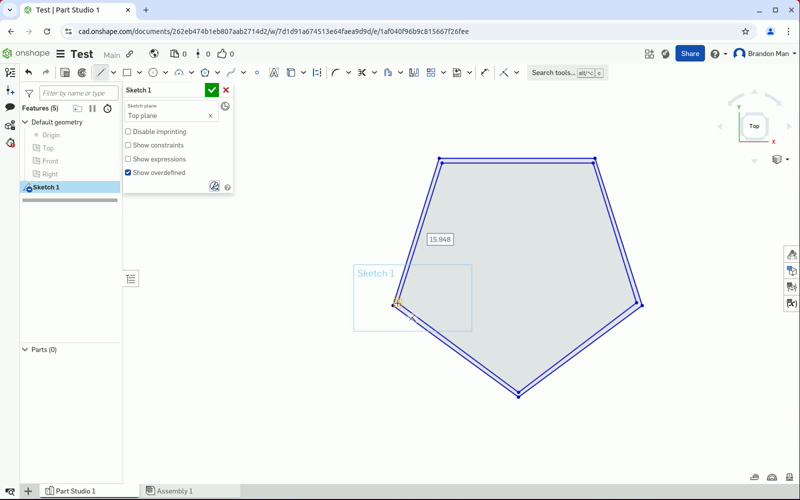
scroll(-6)
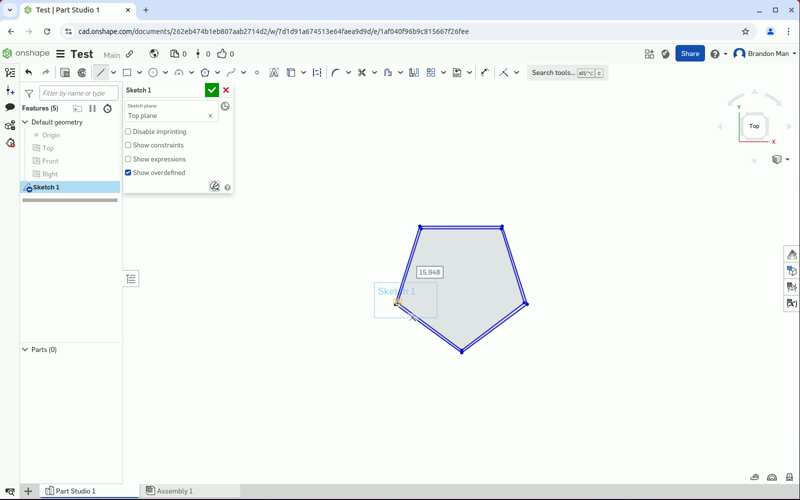
key(esc)
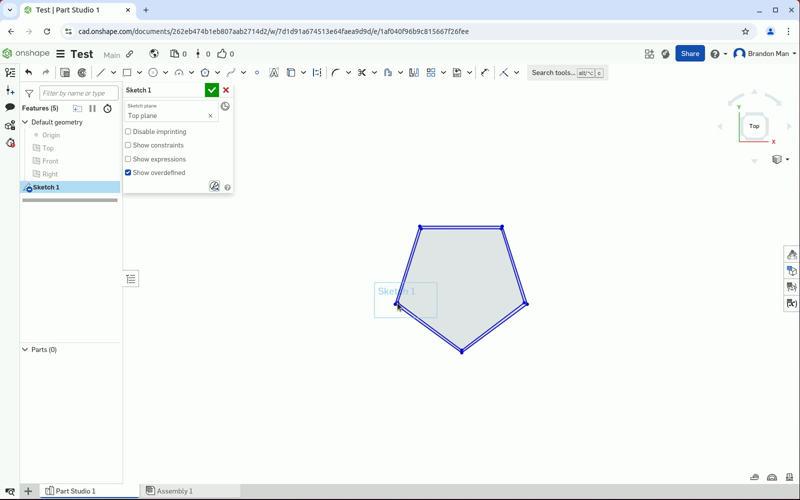
mouse_move(410, 260)
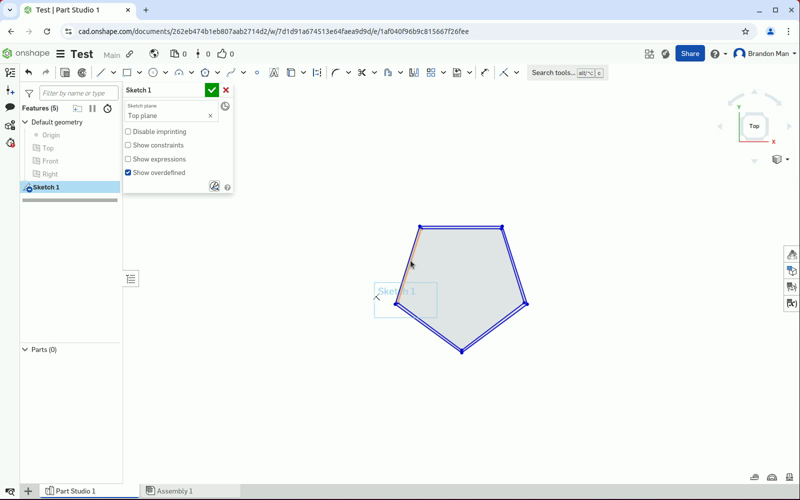
scroll(6)
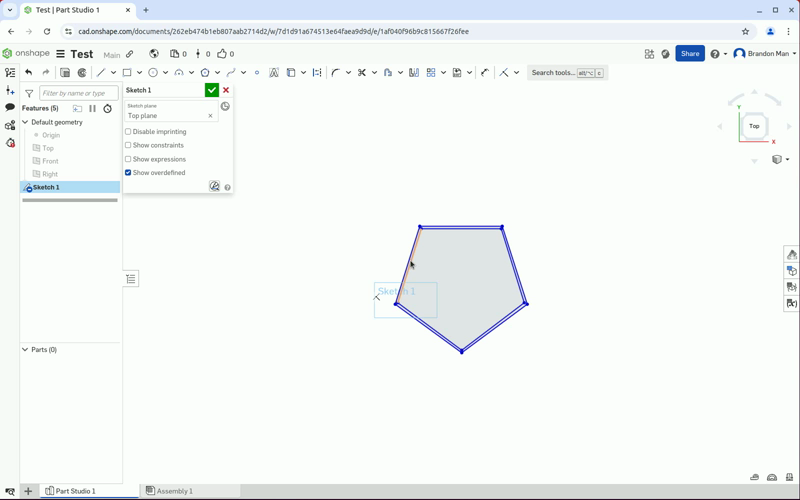
scroll(6)
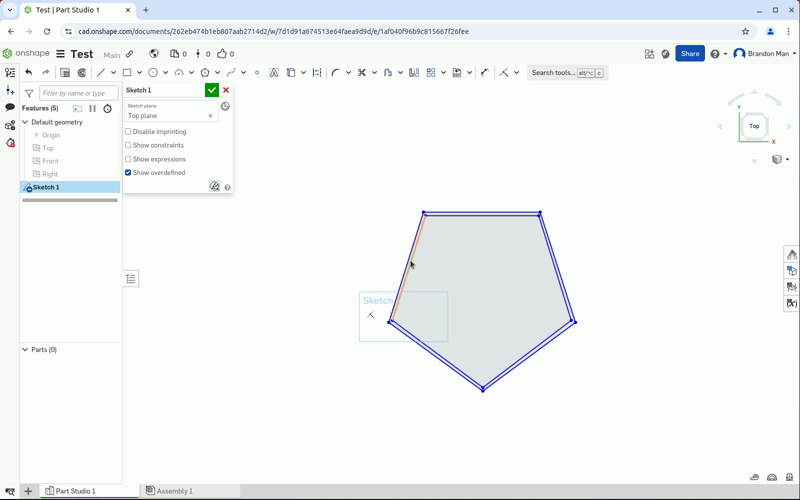
scroll(6)
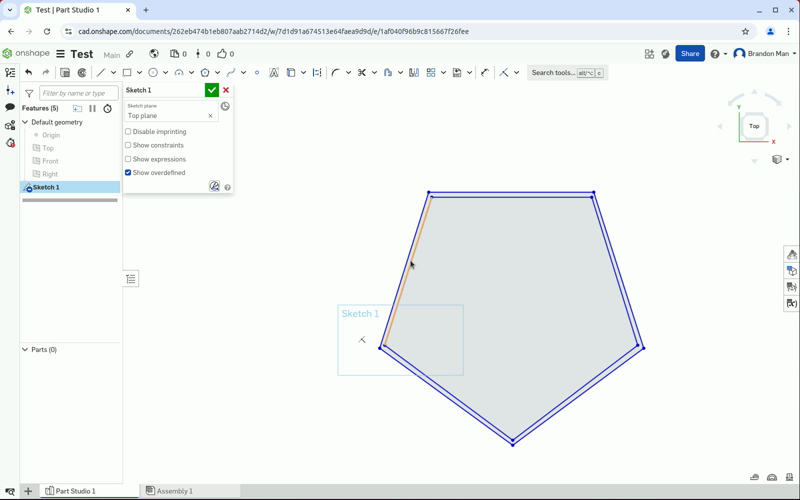
scroll(6)
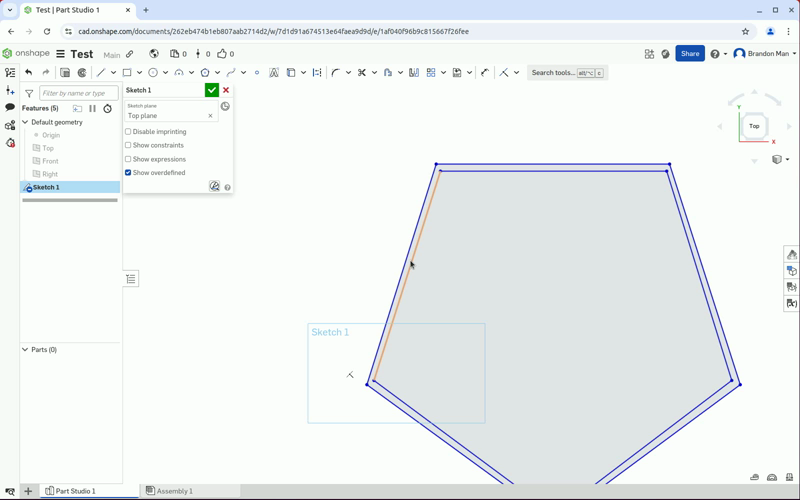
scroll(6)
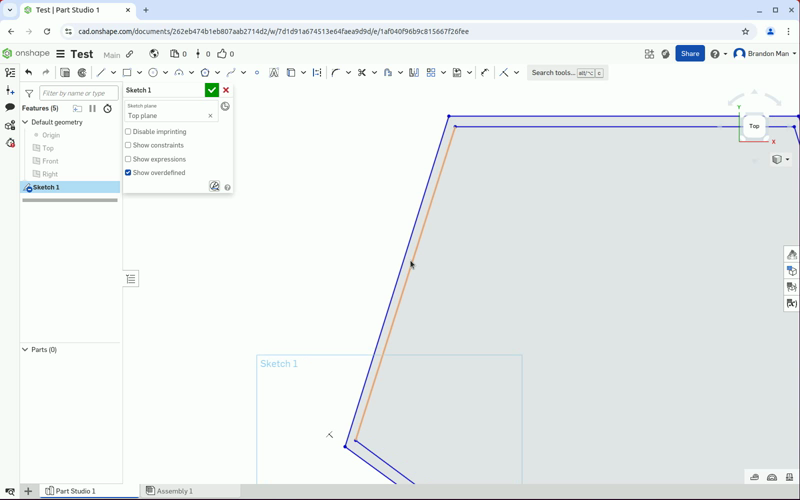
scroll(6)
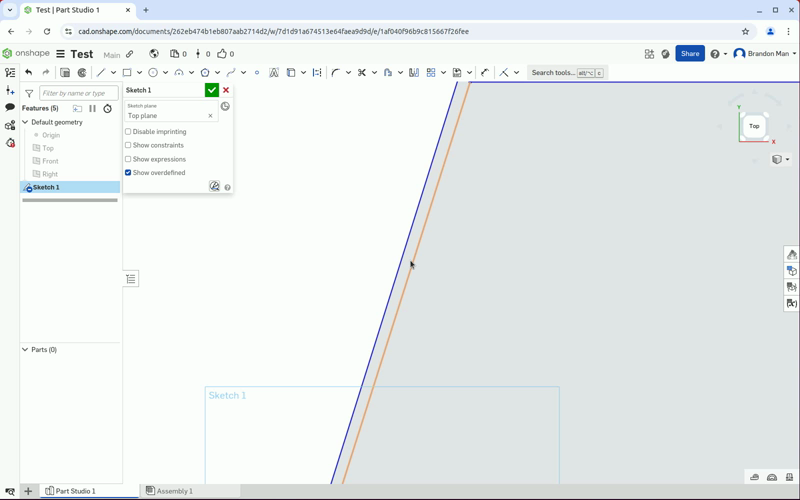
scroll(6)
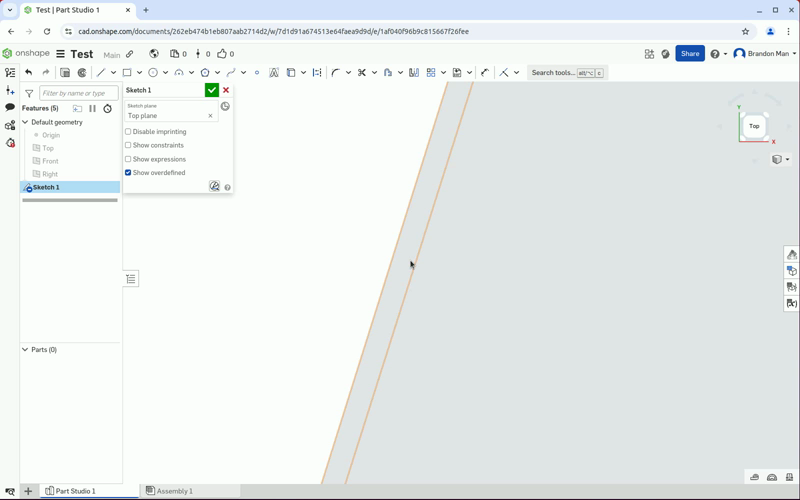
click(410, 260)
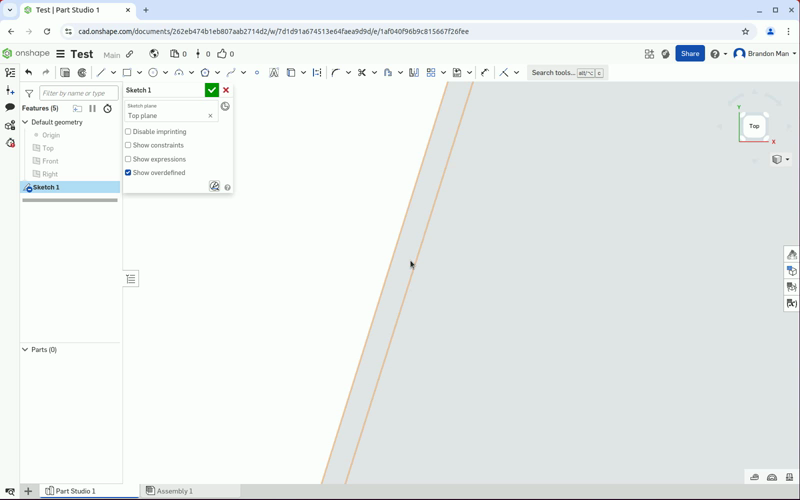
scroll(-6)
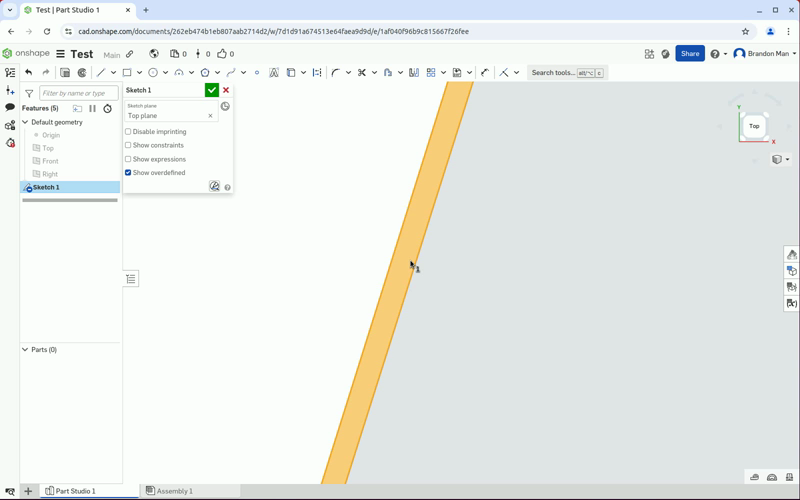
scroll(-6)
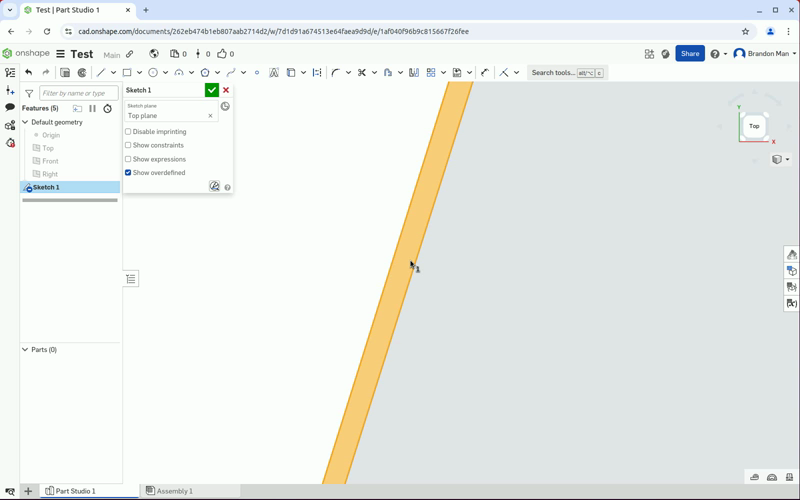
scroll(-6)
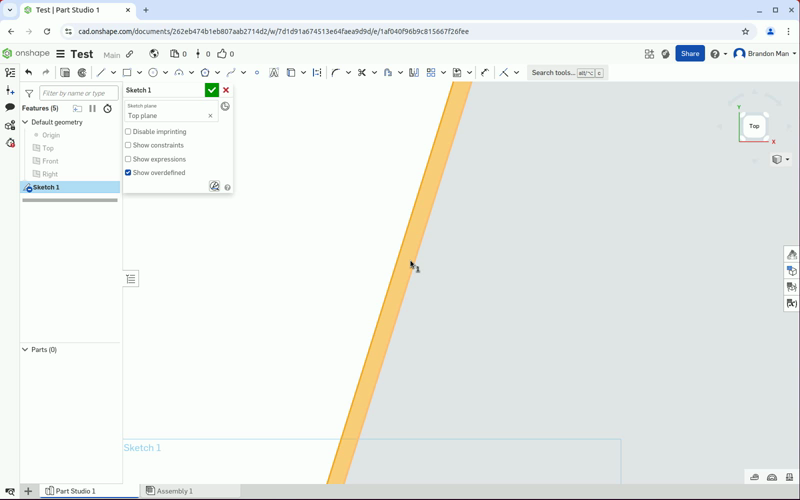
scroll(-6)
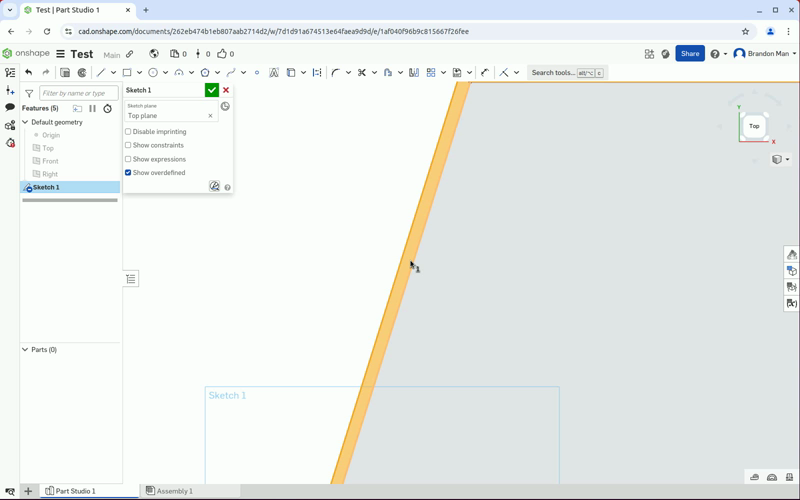
scroll(-6)
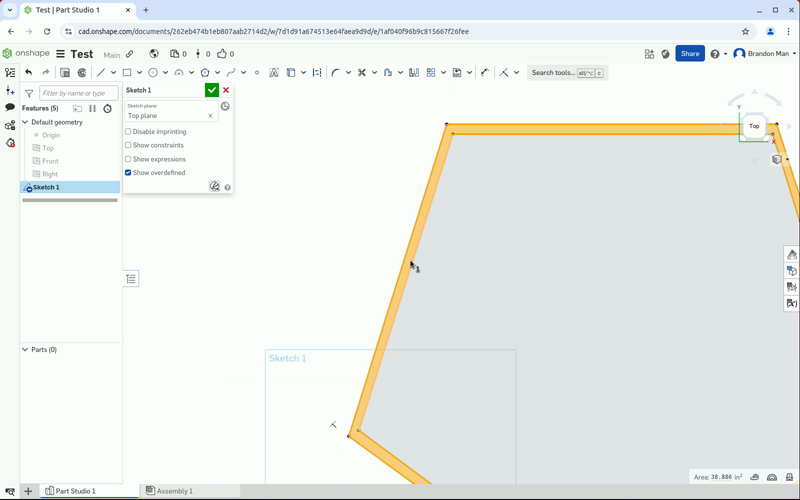
scroll(-6)
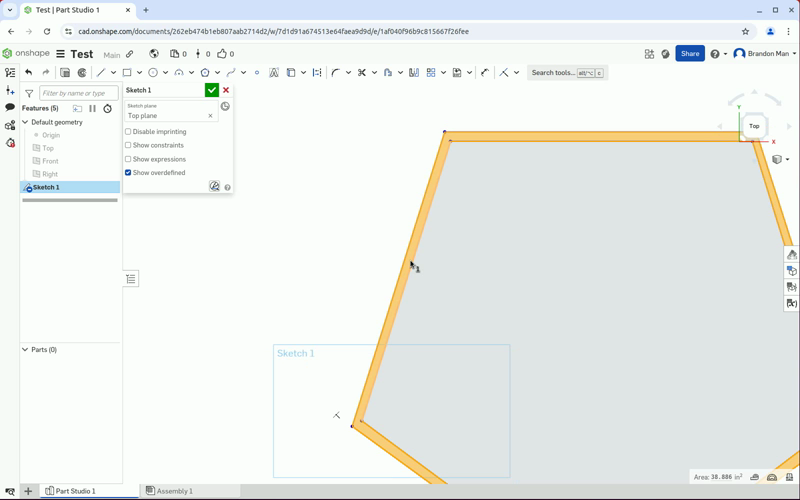
scroll(-6)
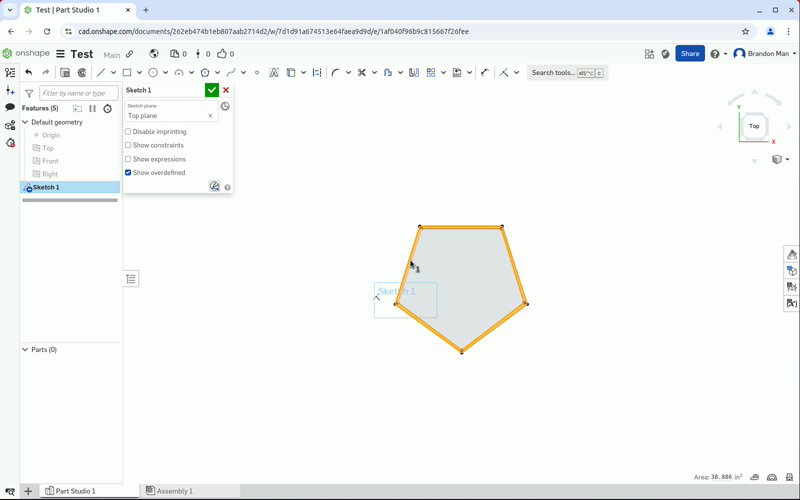
mouse_move(73, 352)
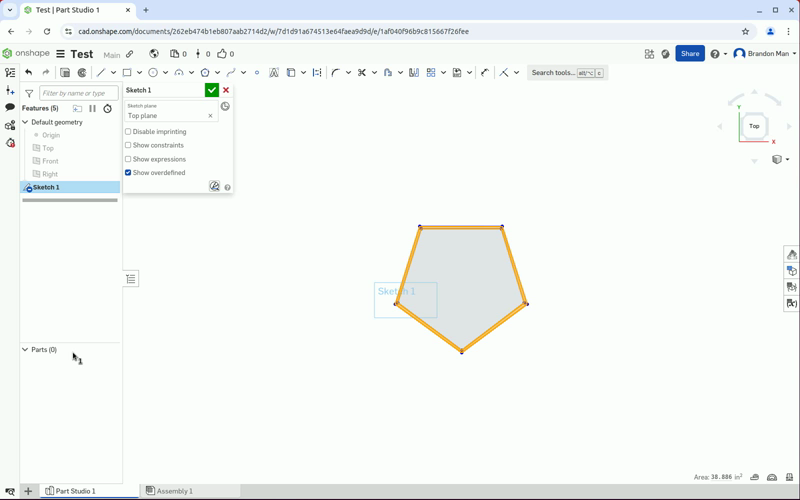
key(shift+y)
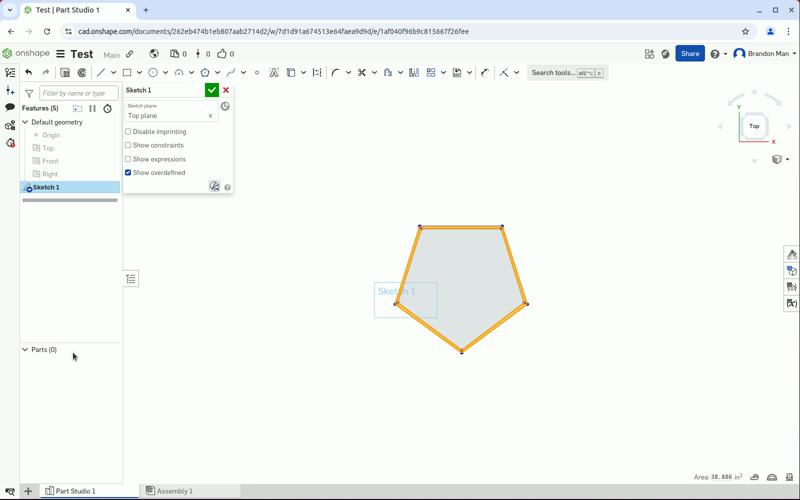
key(shift+e)
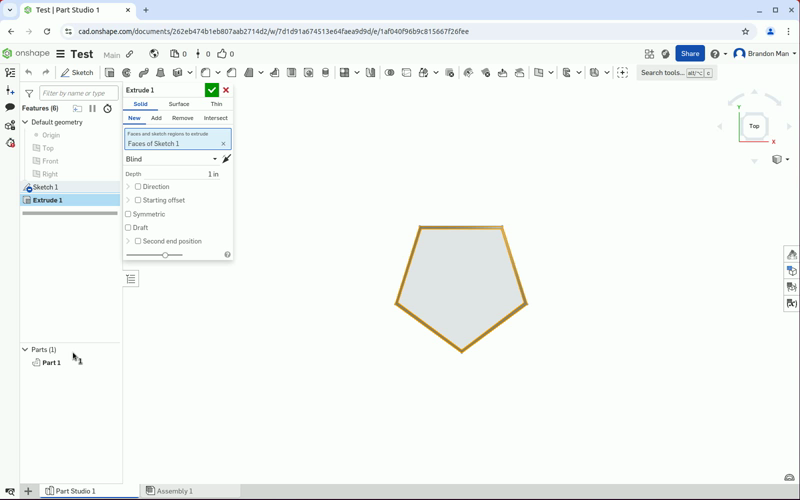
mouse_move(143, 106)
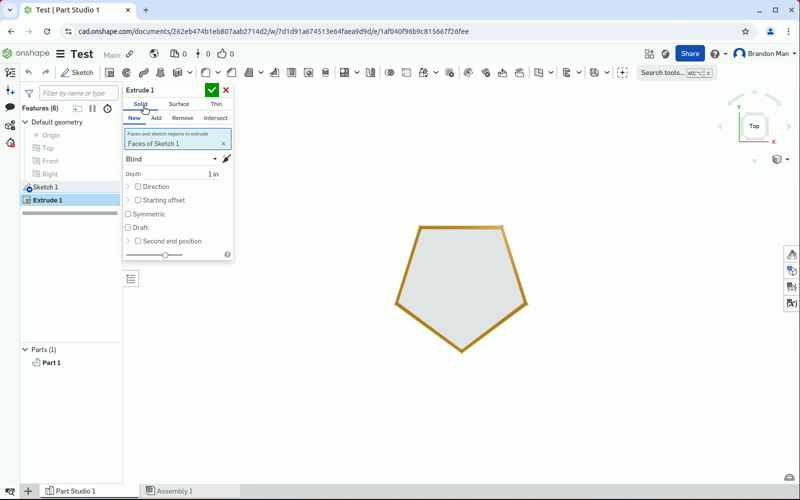
click(143, 106)
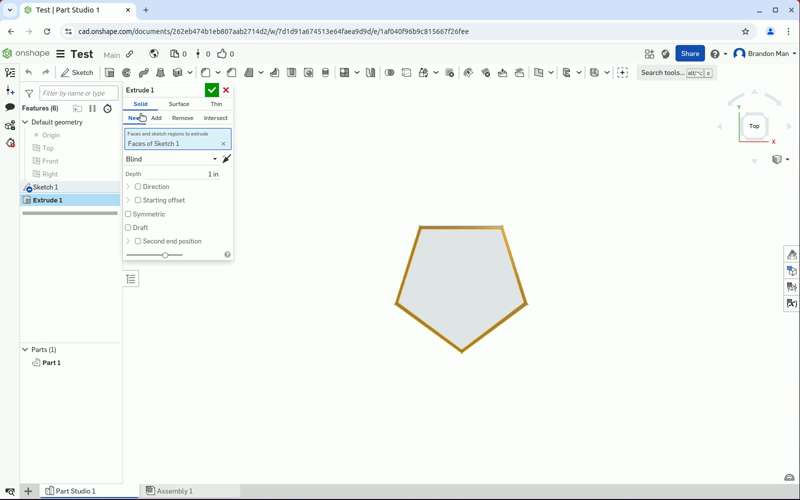
mouse_move(137, 120)
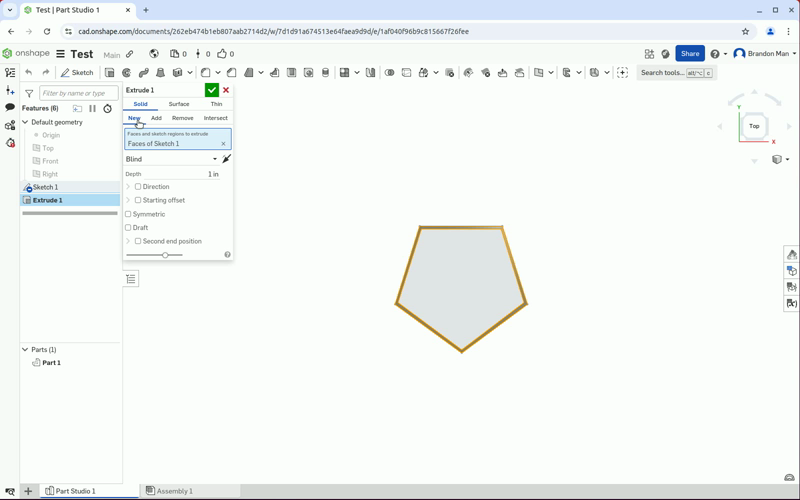
click(137, 120)
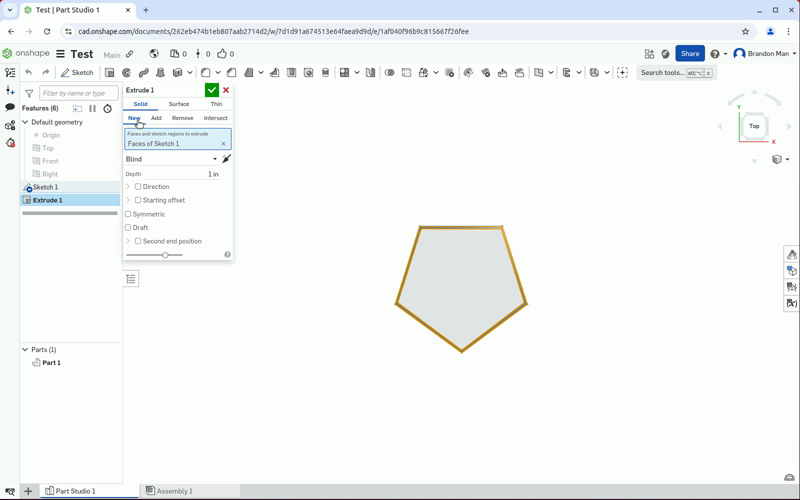
key(tab, 4)
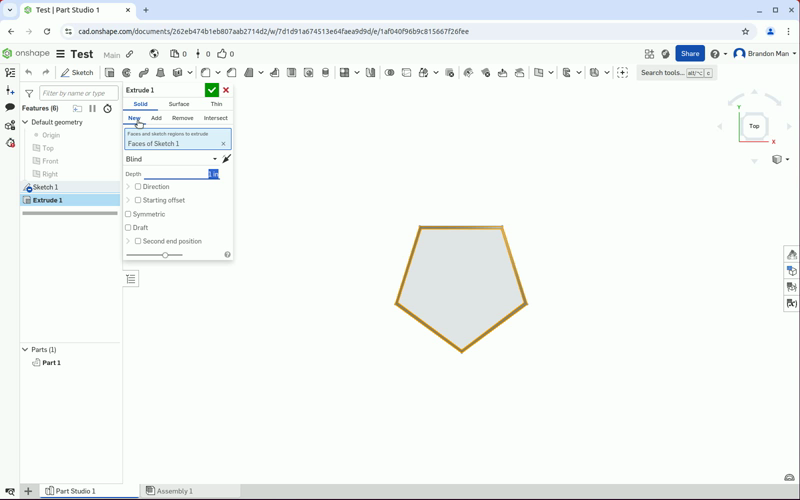
text(23.108)
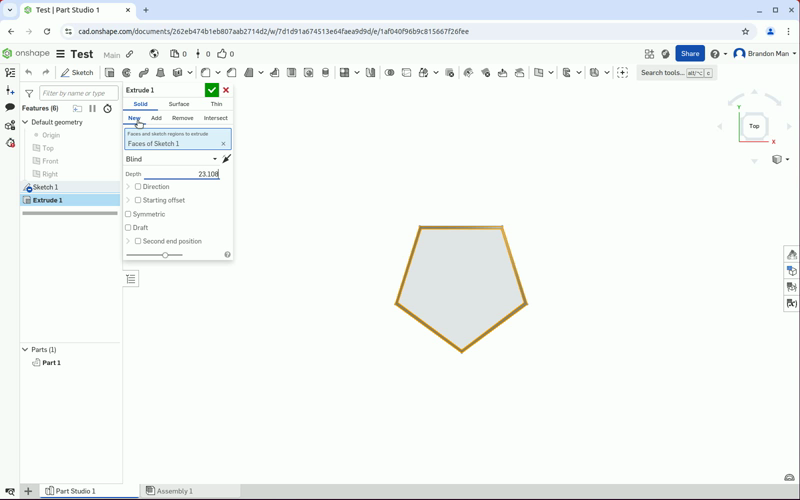
key(enter)
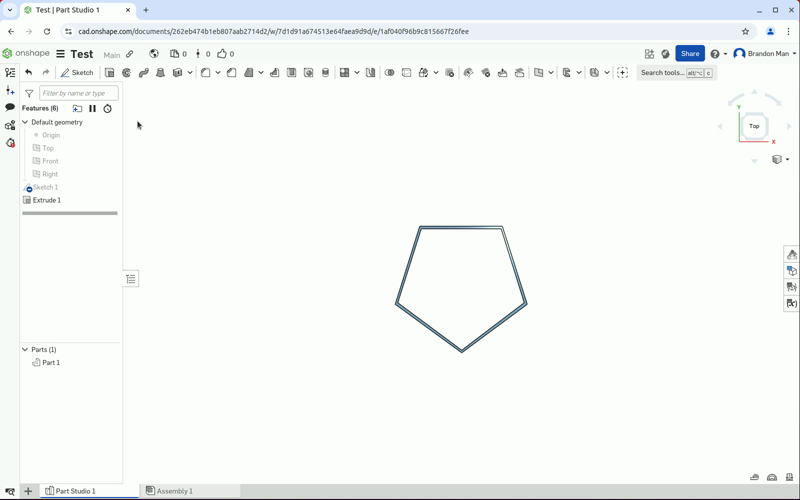
key(shift+h)
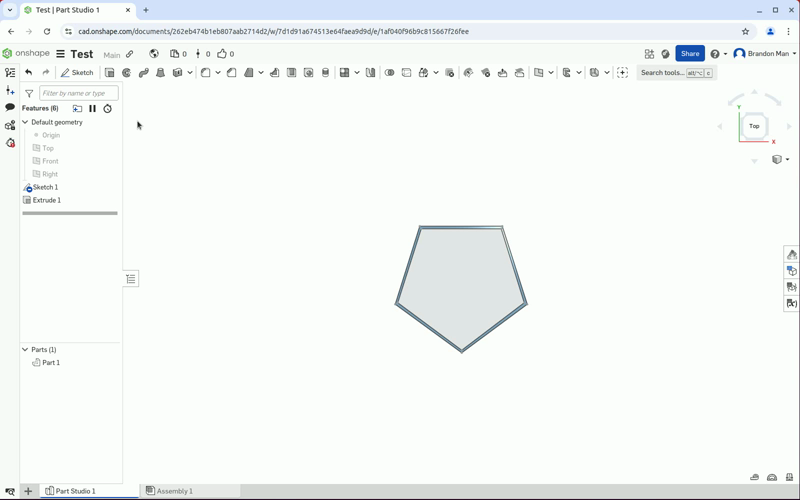
key(shift+h)
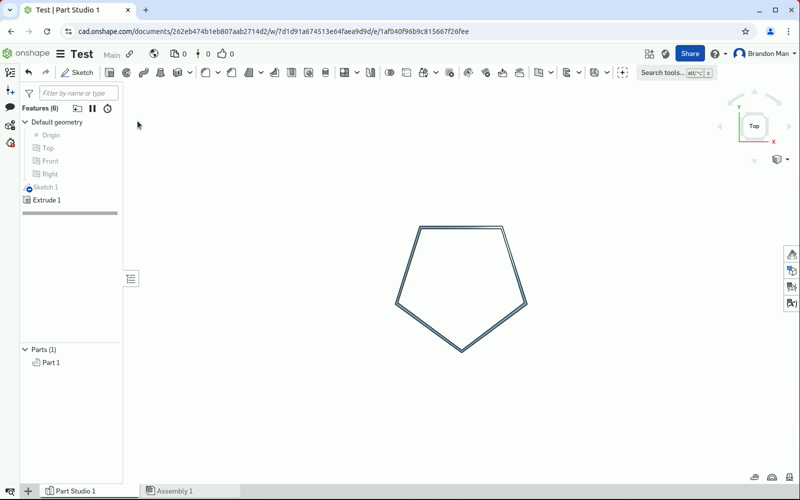
mouse_move(73, 189)
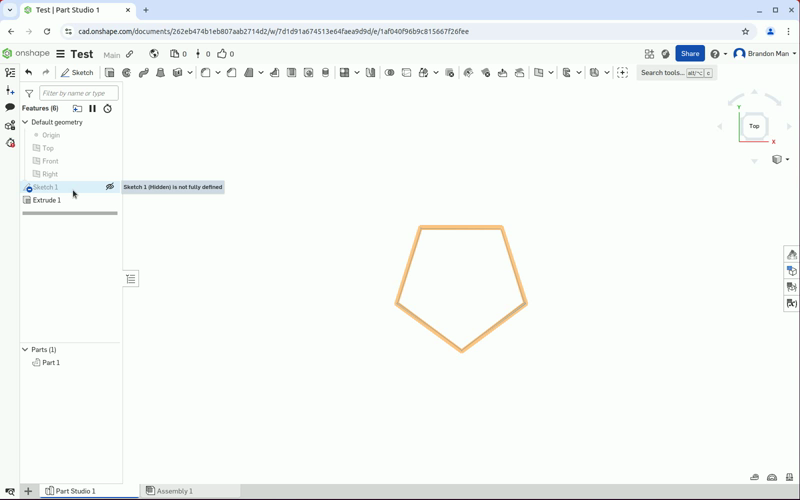
click(73, 189)
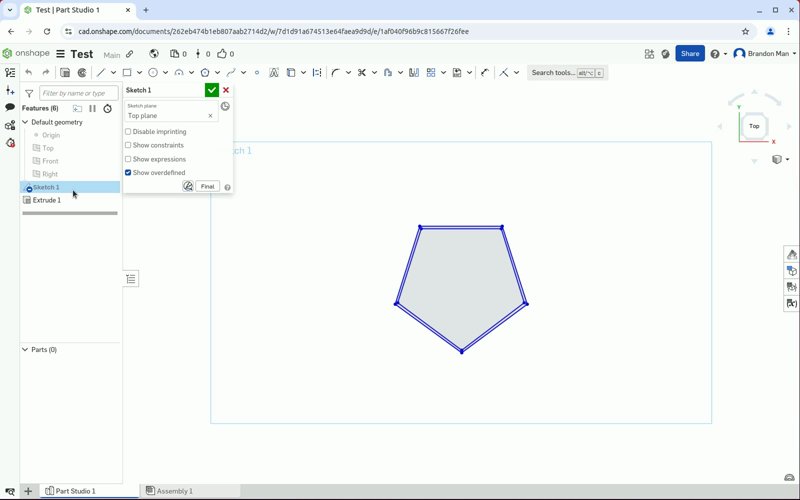
mouse_move(229, 92)
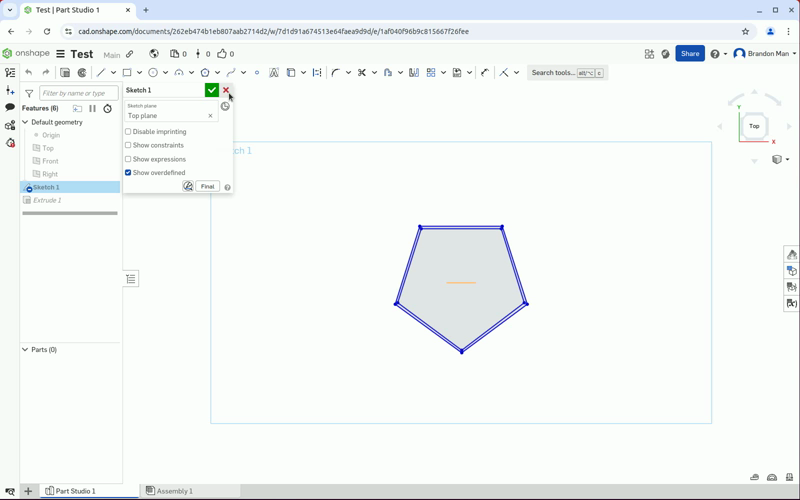
click(229, 92)
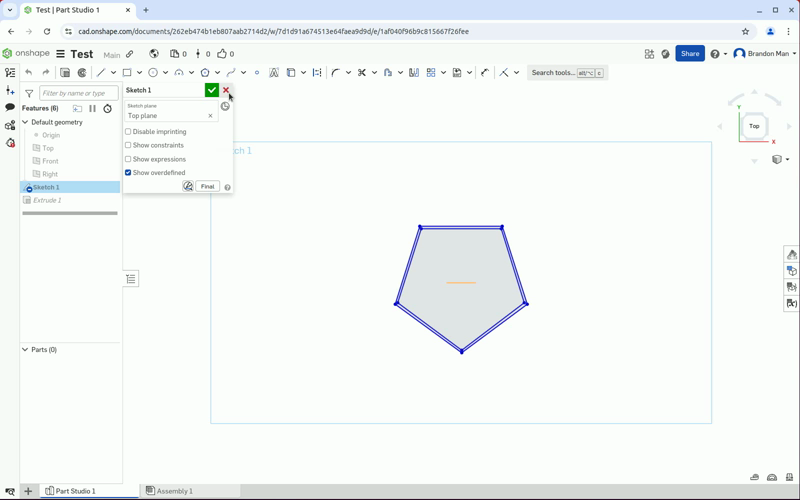
key(shift+s)
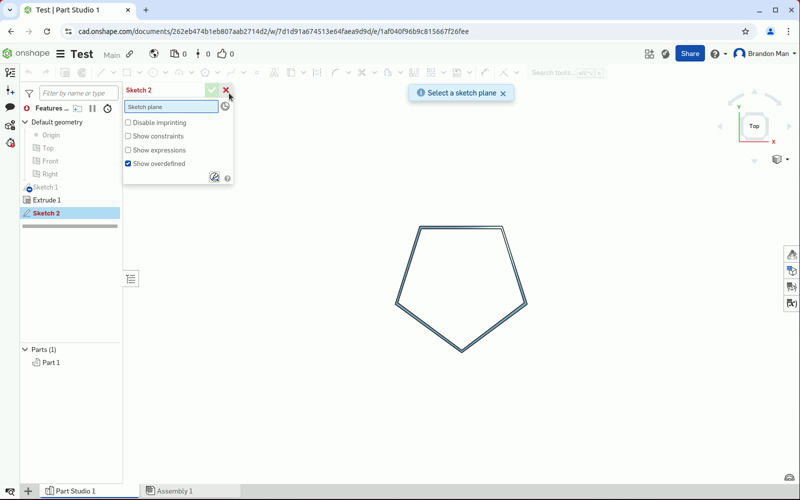
mouse_move(73, 150)
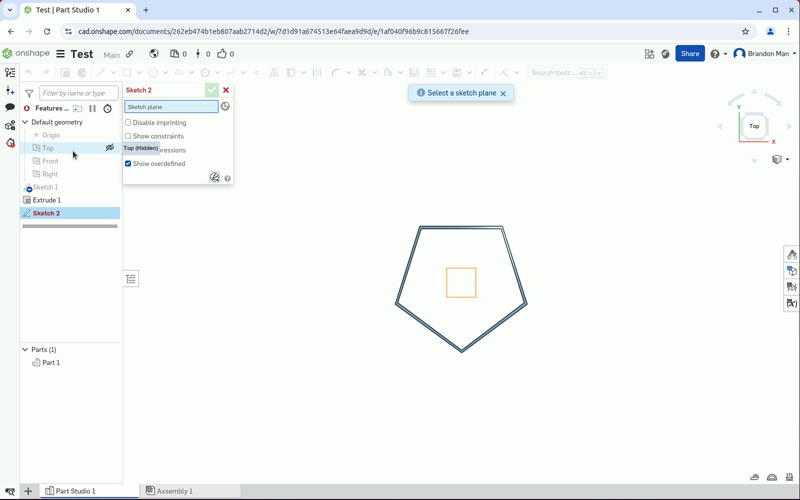
click(73, 150)
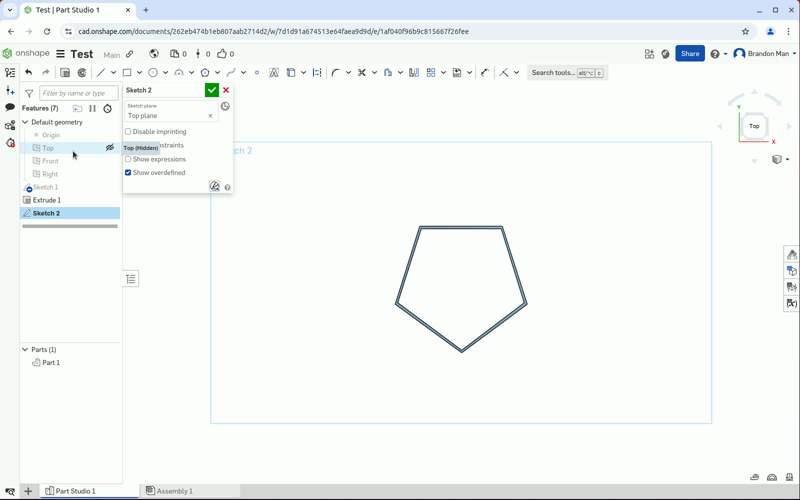
mouse_move(73, 352)
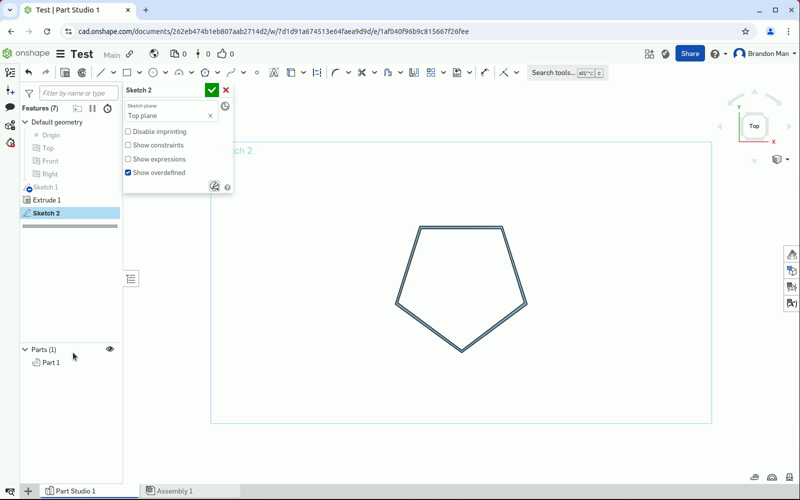
key(y)
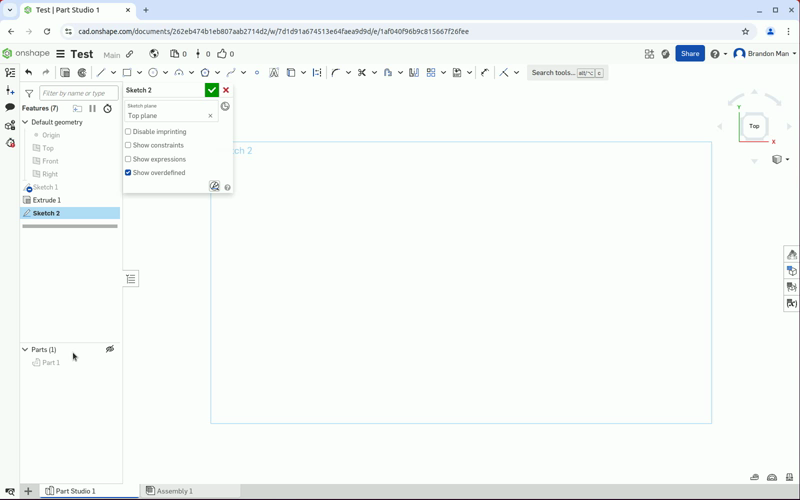
key(l)
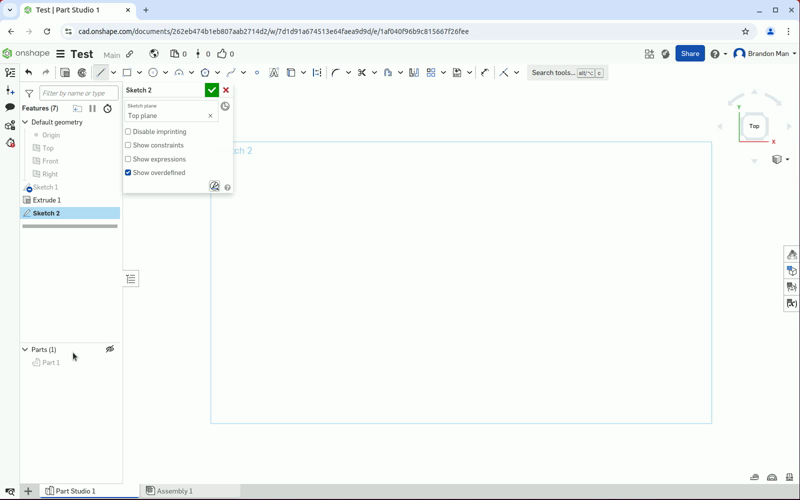
key_down(shift)
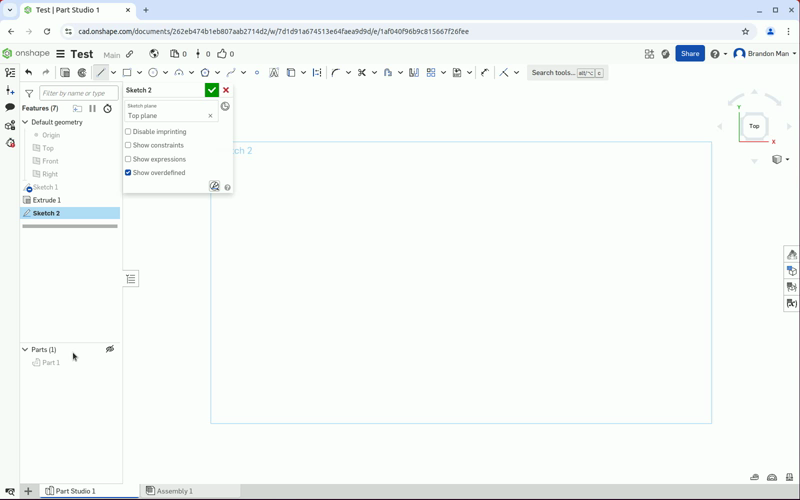
mouse_move(397, 304)
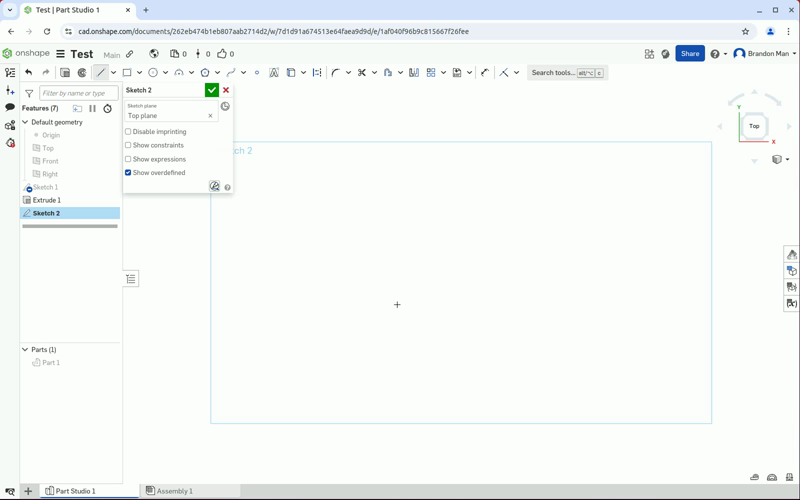
click(397, 304)
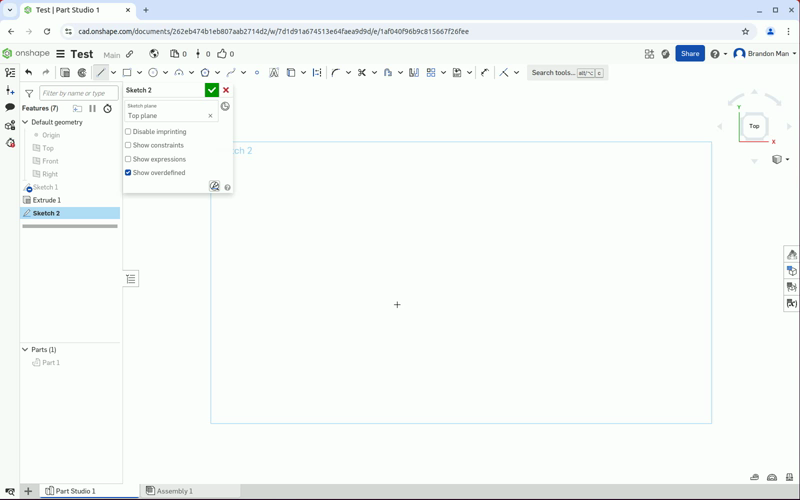
key_up(shift)
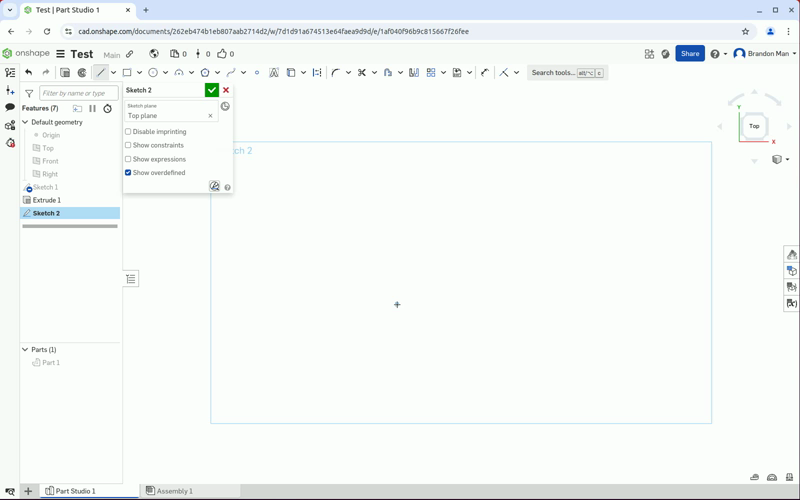
key_down(shift)
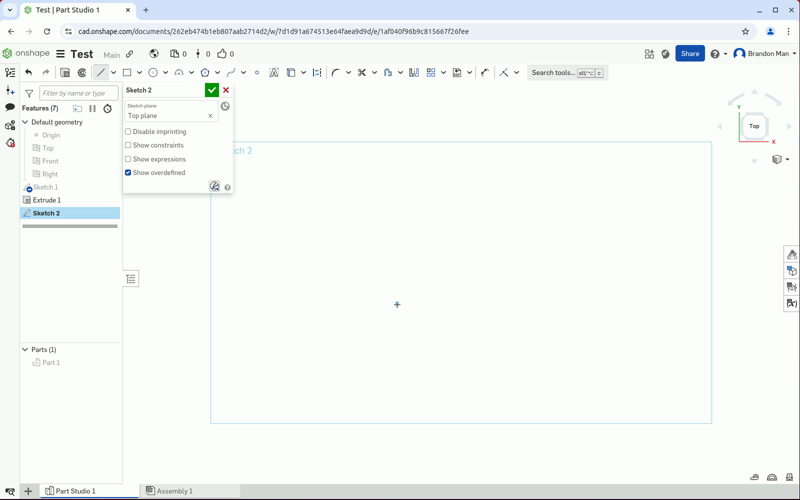
mouse_move(461, 350)
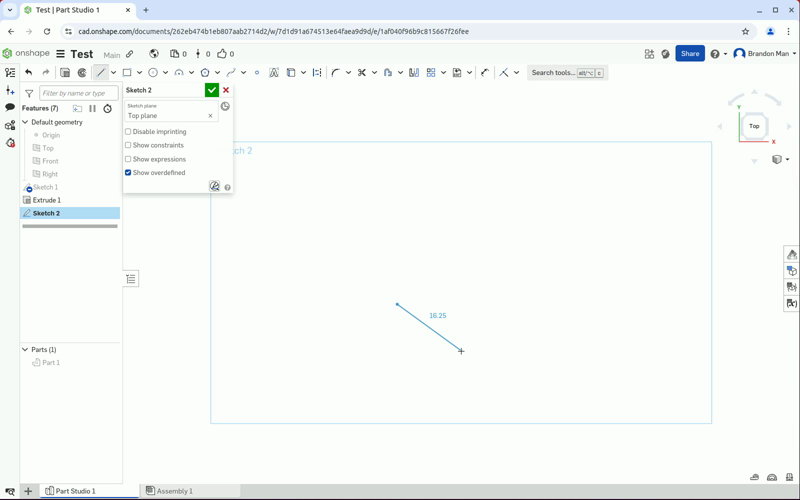
click(461, 350)
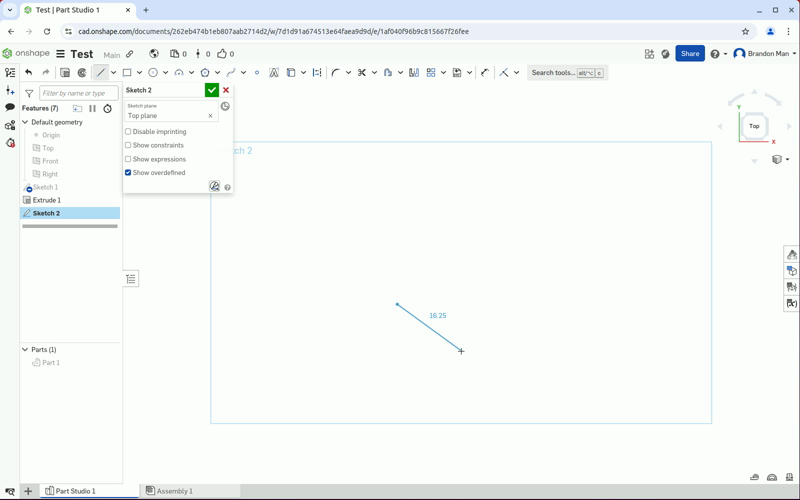
key_up(shift)
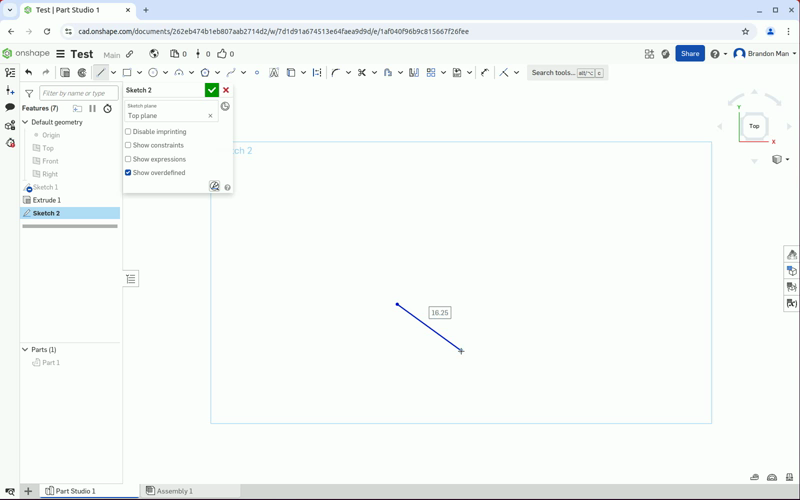
key_down(shift)
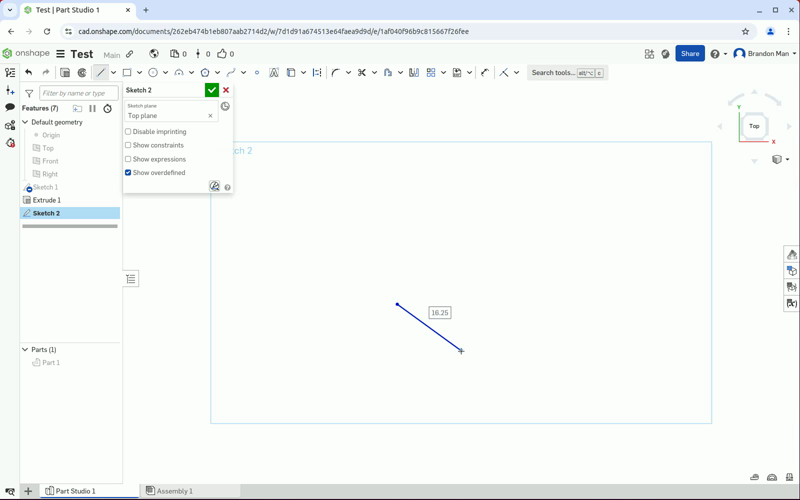
mouse_move(523, 304)
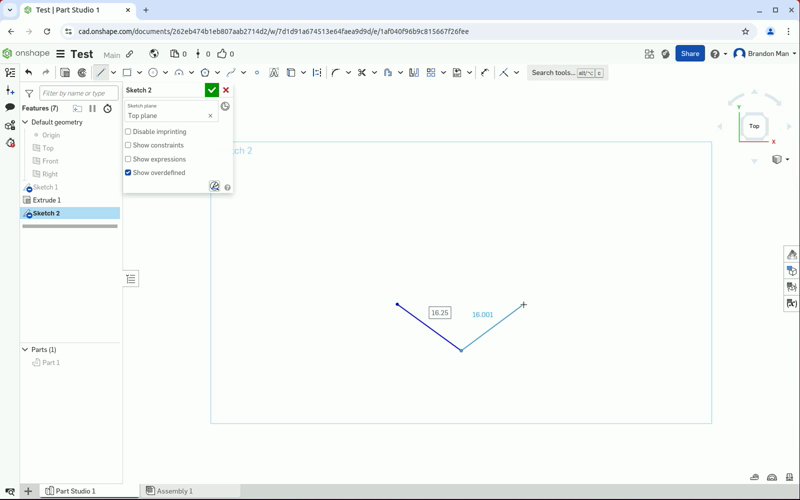
click(523, 304)
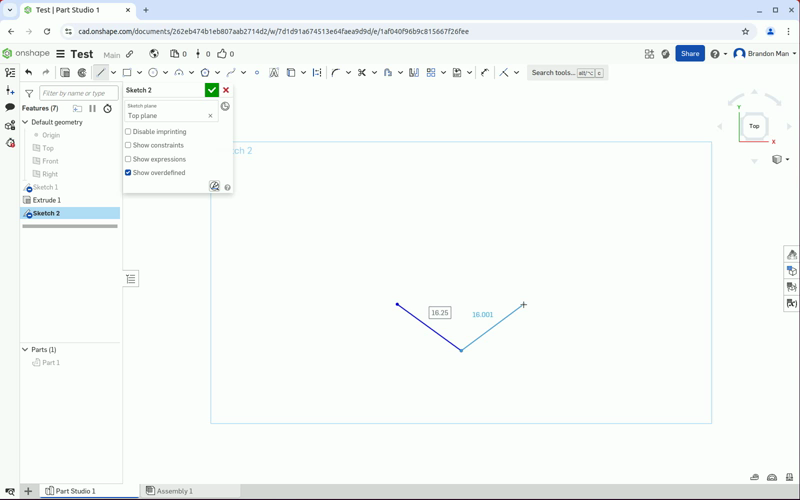
key_up(shift)
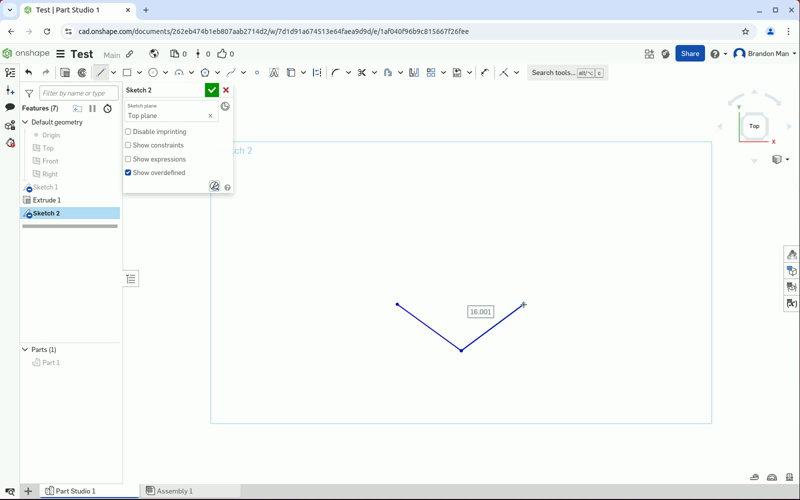
key_down(shift)
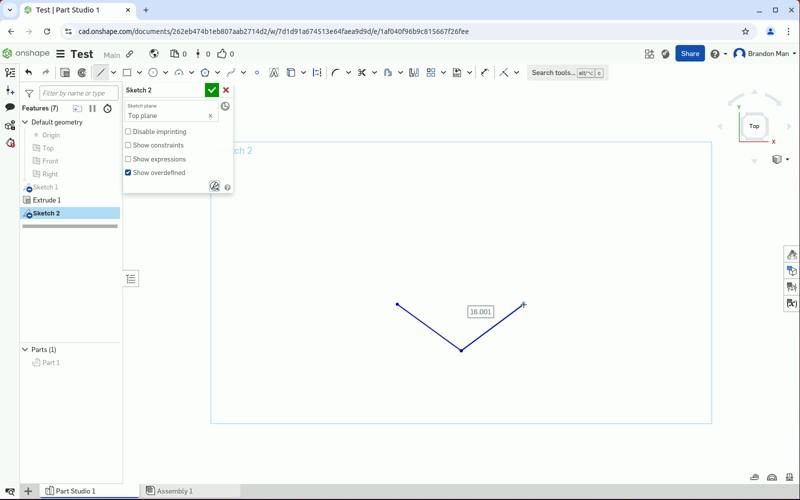
mouse_move(500, 229)
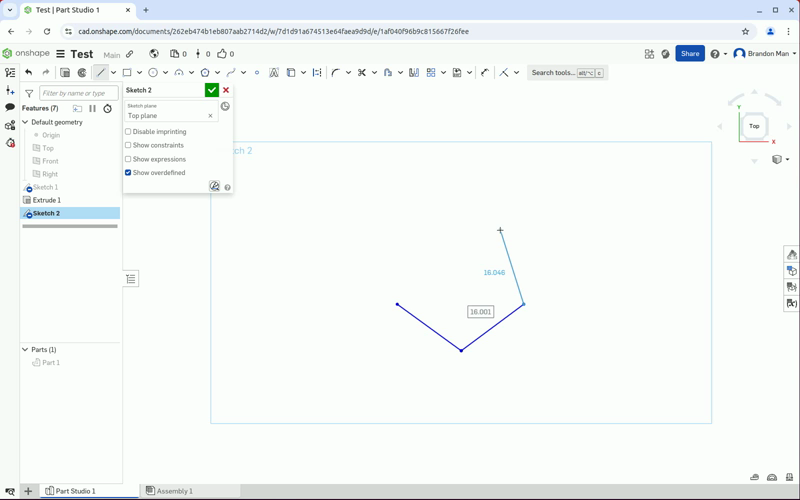
click(500, 229)
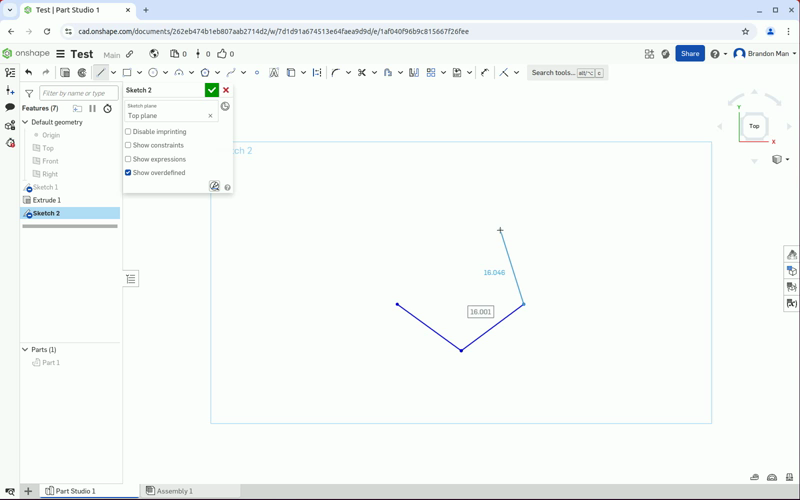
key_up(shift)
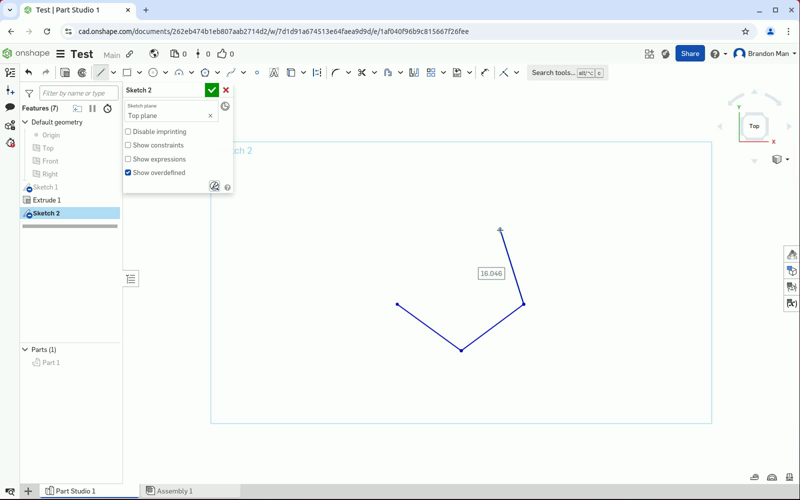
key_down(shift)
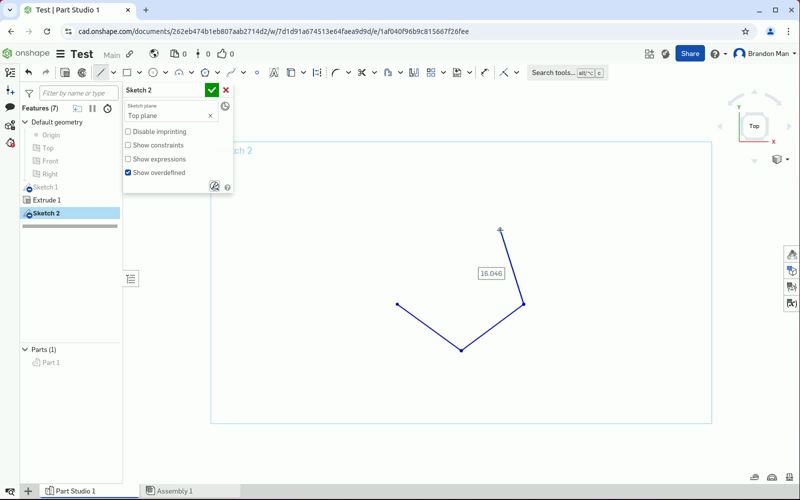
mouse_move(421, 229)
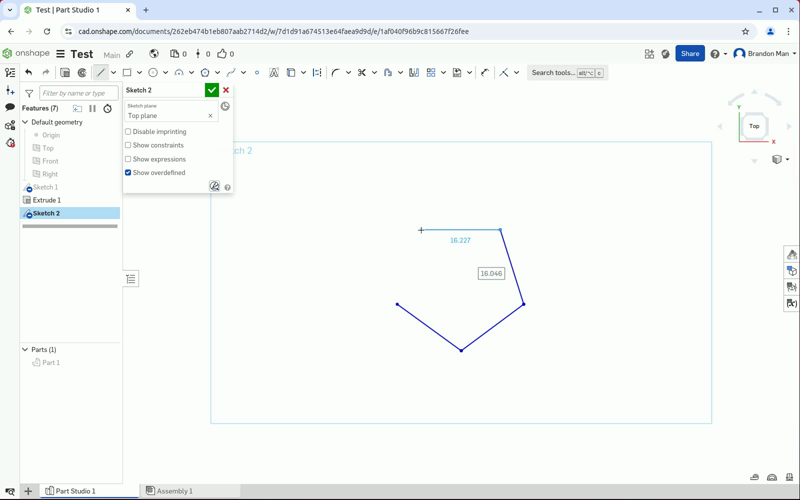
click(421, 229)
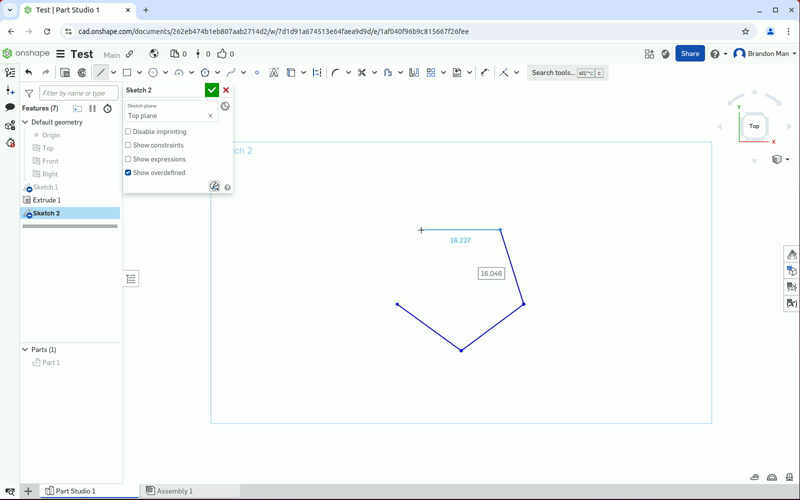
key_up(shift)
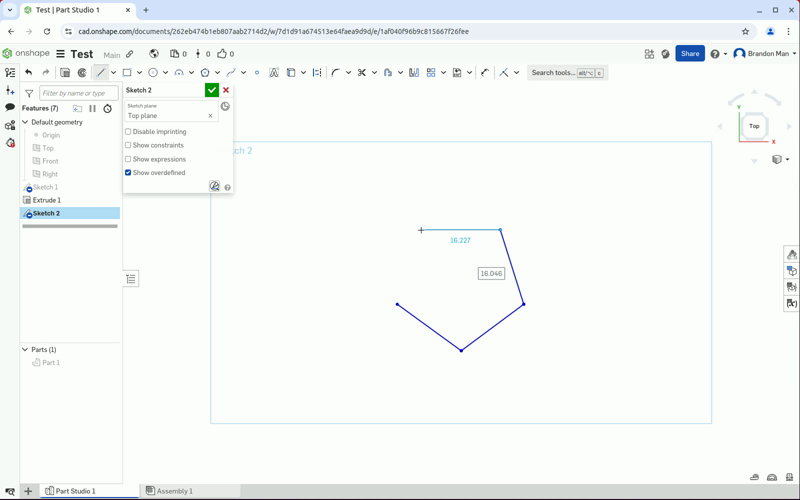
key_down(shift)
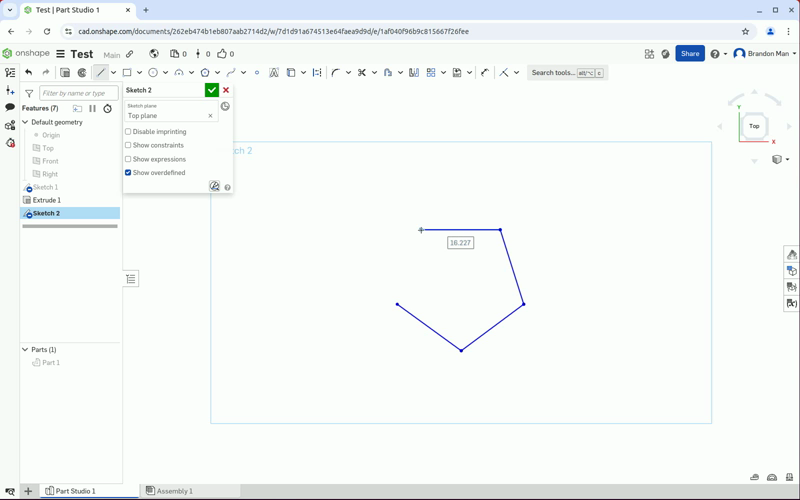
mouse_move(397, 304)
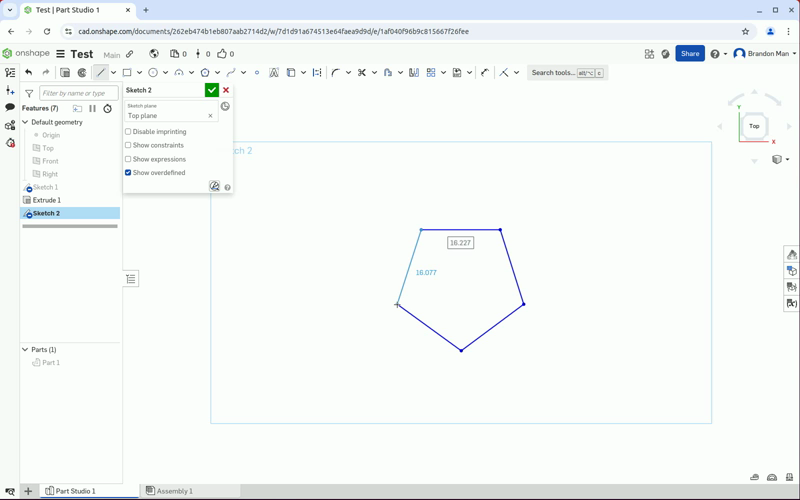
key_up(shift)
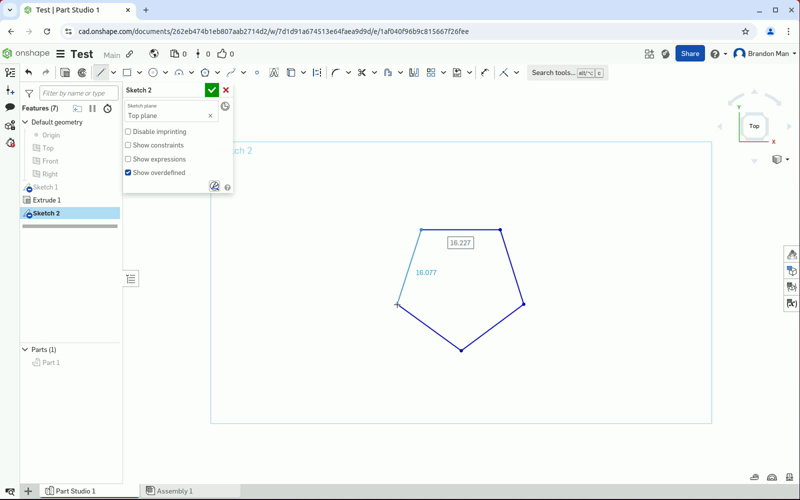
click(397, 304)
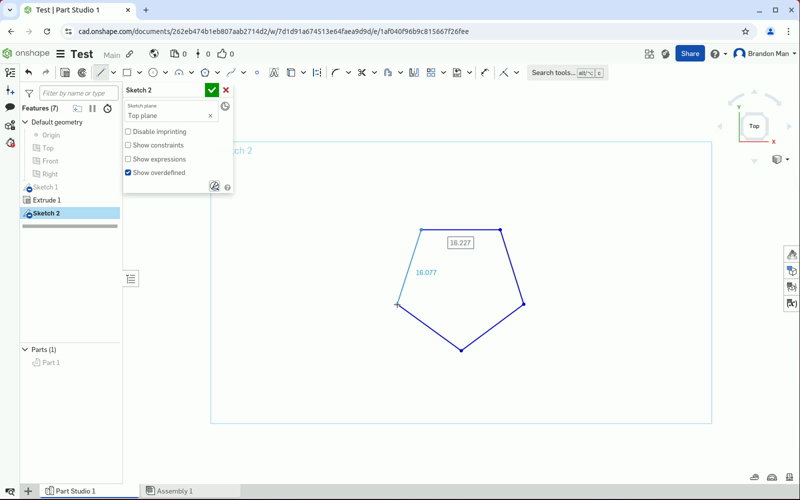
key(esc)
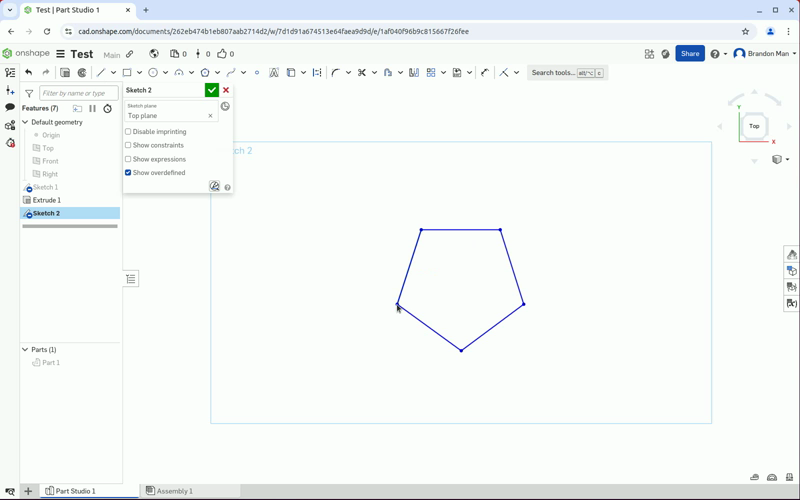
mouse_move(502, 282)
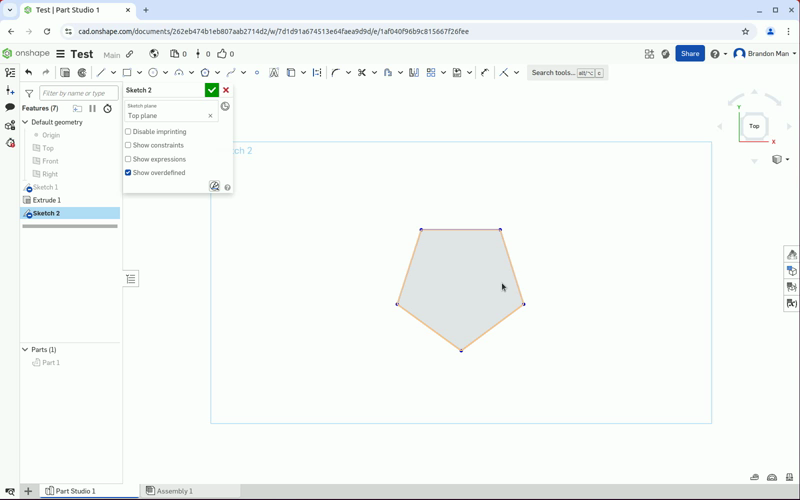
click(502, 282)
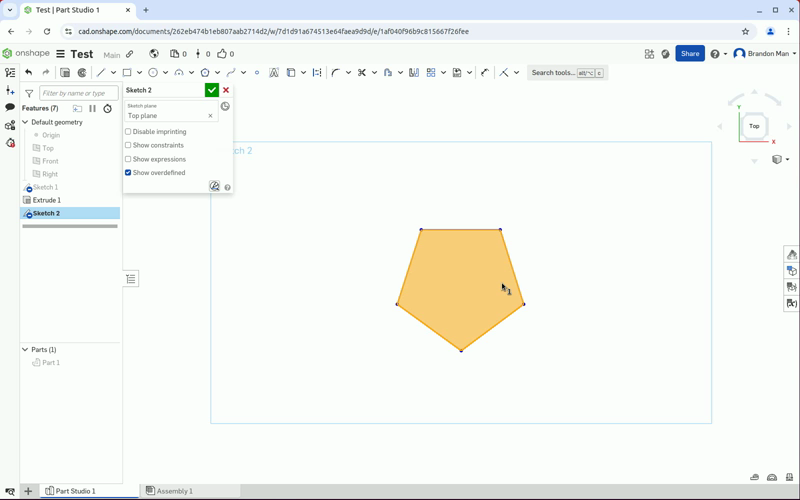
mouse_move(73, 352)
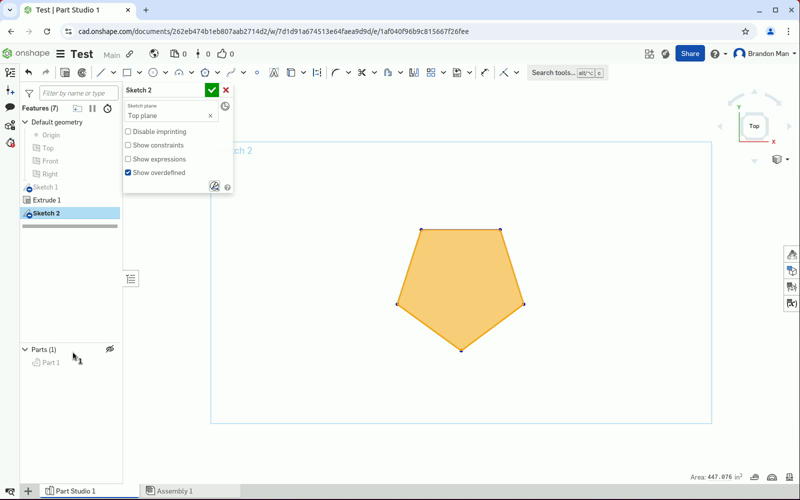
key(shift+y)
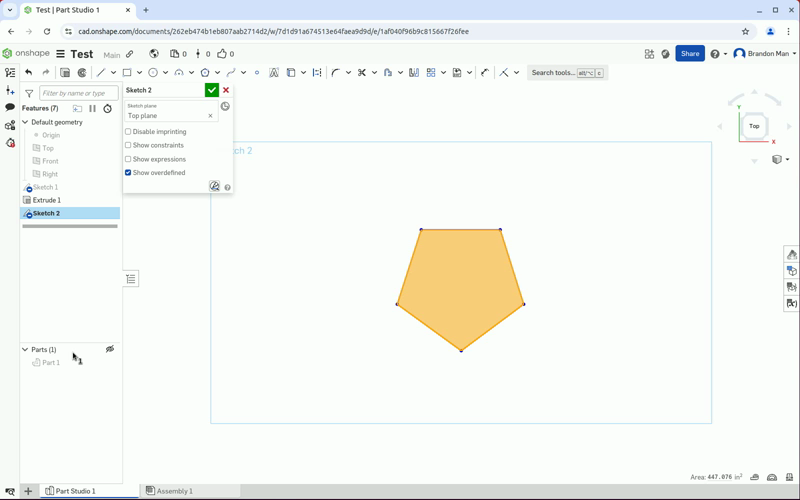
key(shift+e)
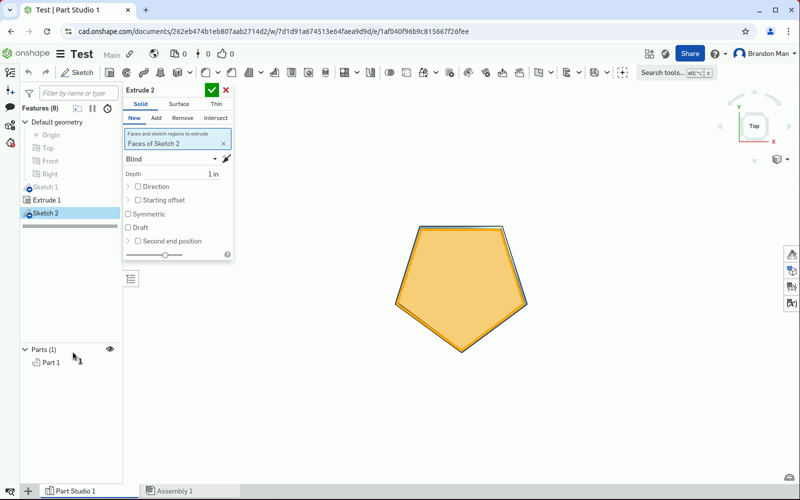
mouse_move(143, 106)
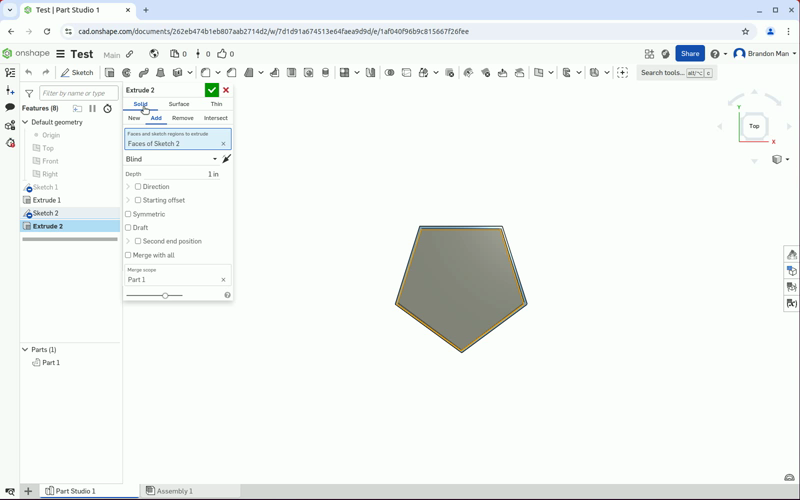
click(143, 106)
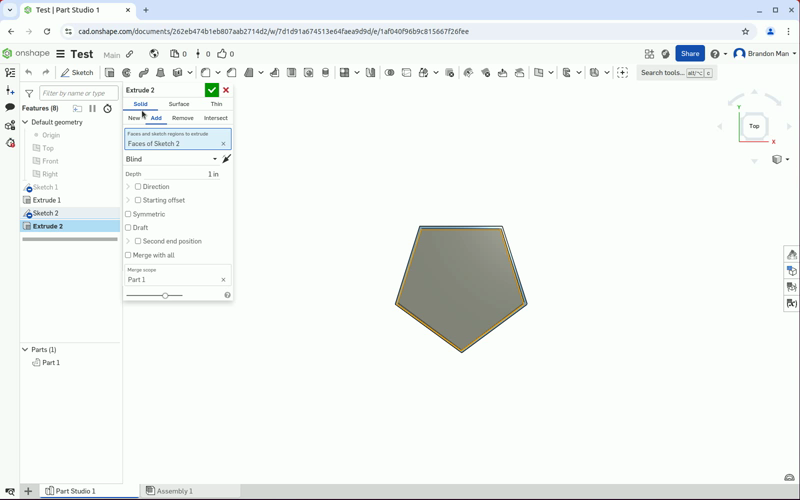
mouse_move(137, 120)
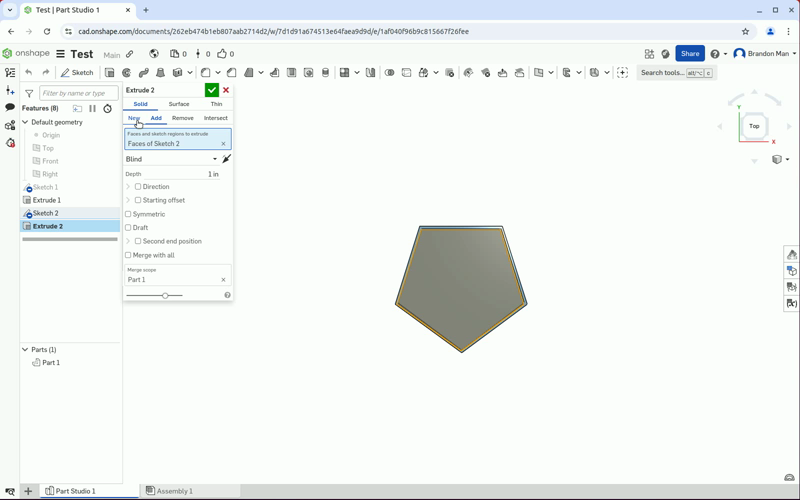
click(137, 120)
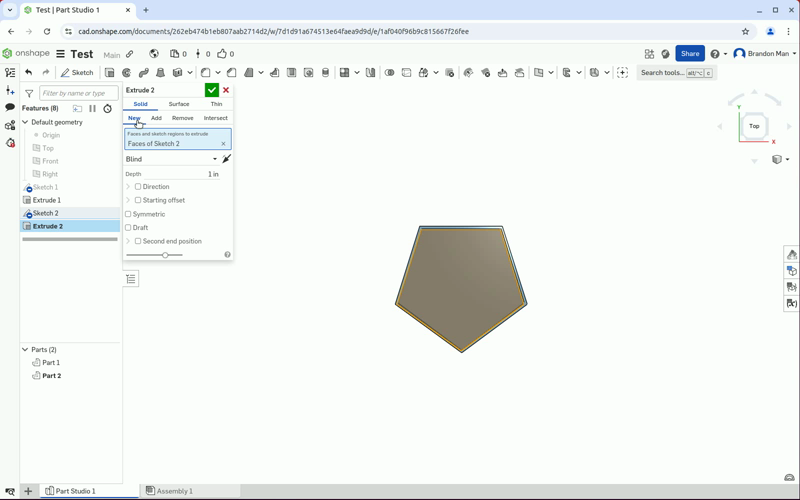
key(tab, 4)
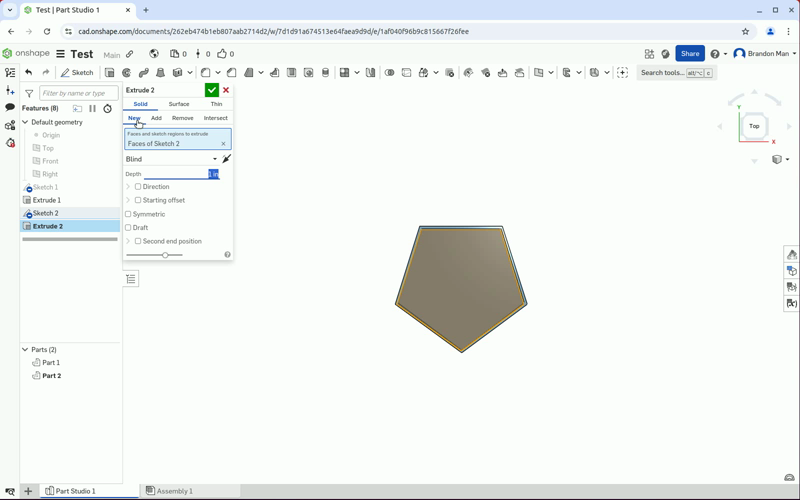
text(0.481)
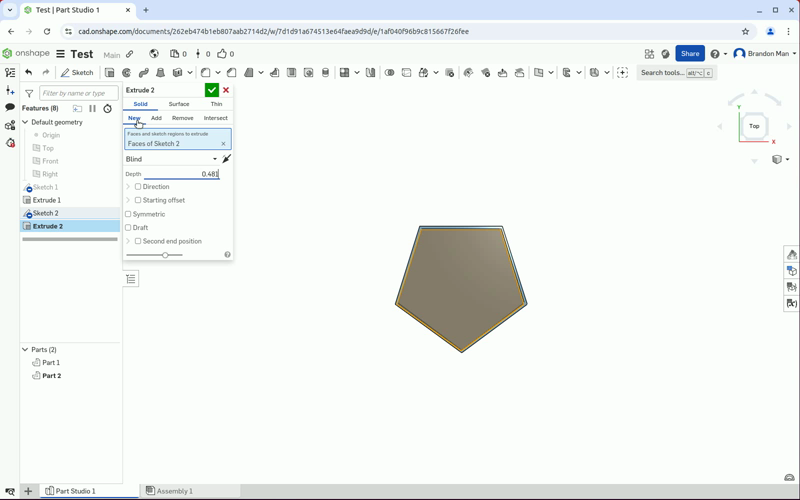
key(enter)
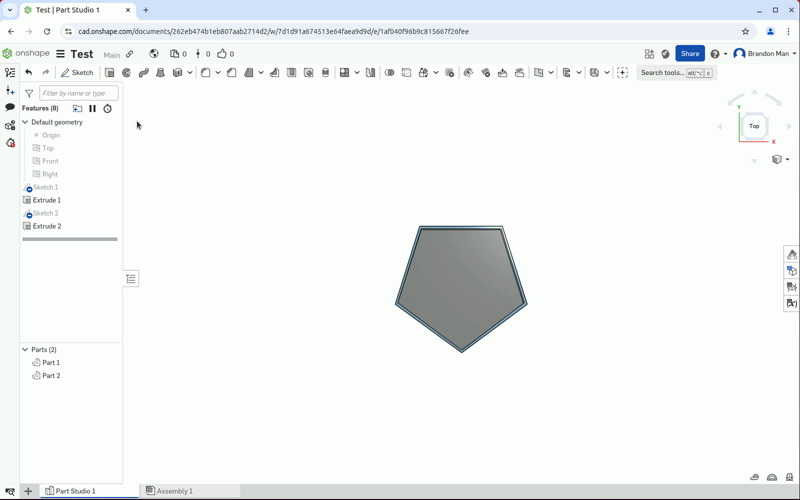
key(shift+h)
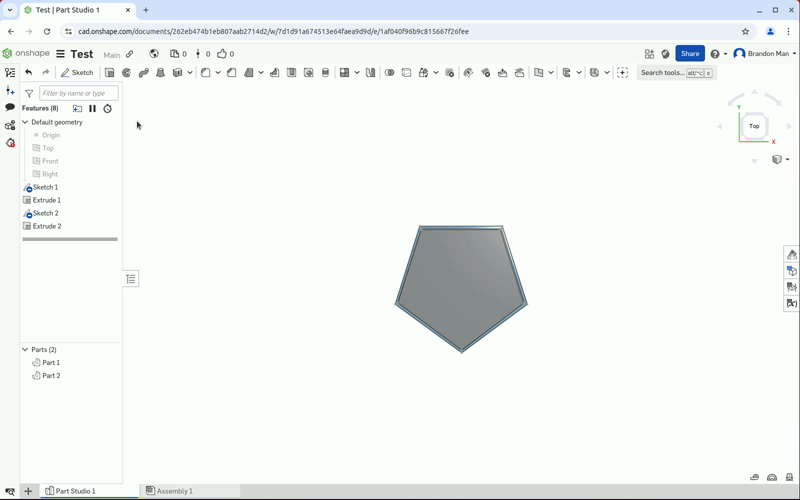
key(shift+h)
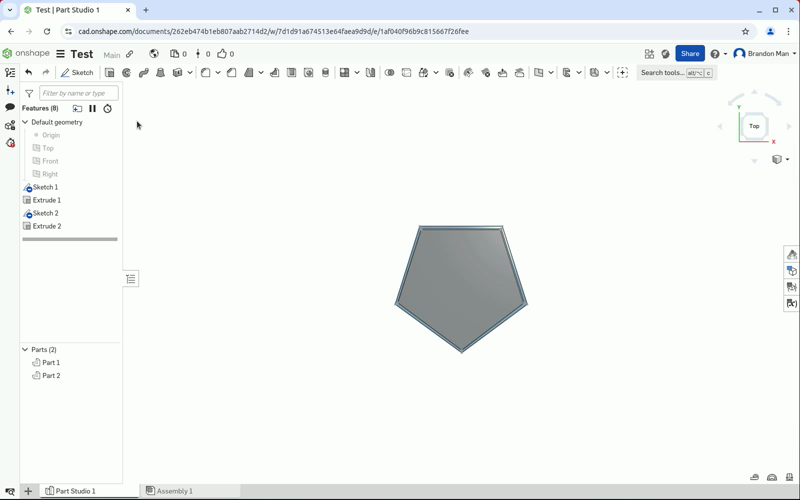
key(shift+7)
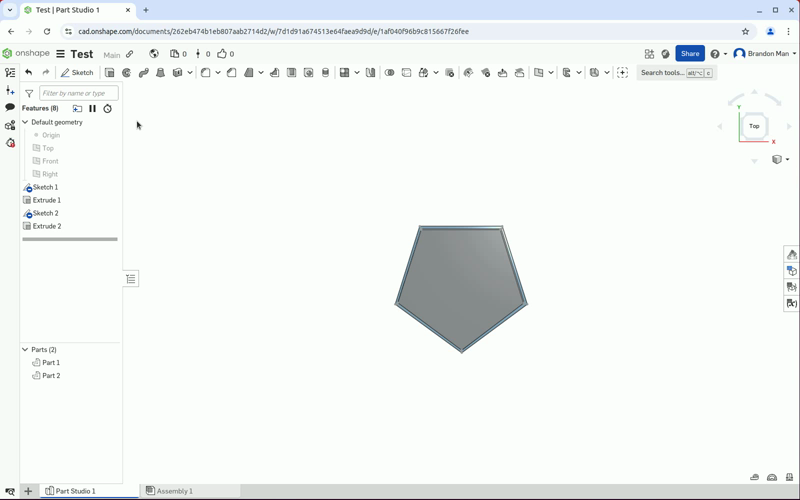
key(up, 3)
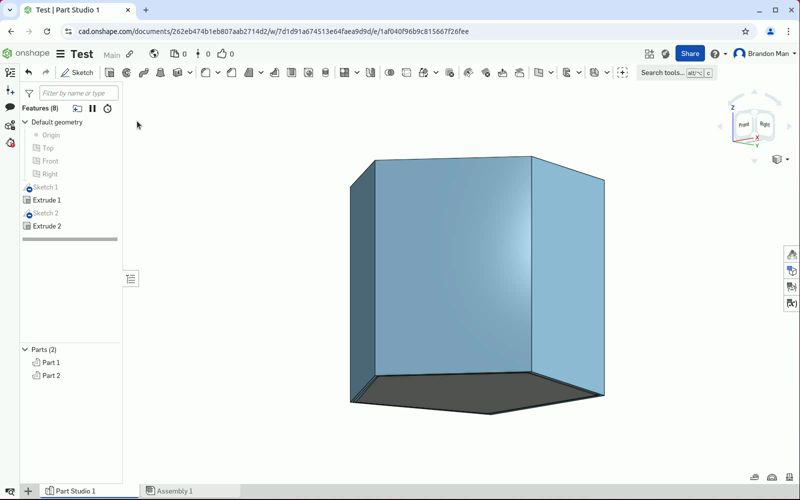
key(left, 3)
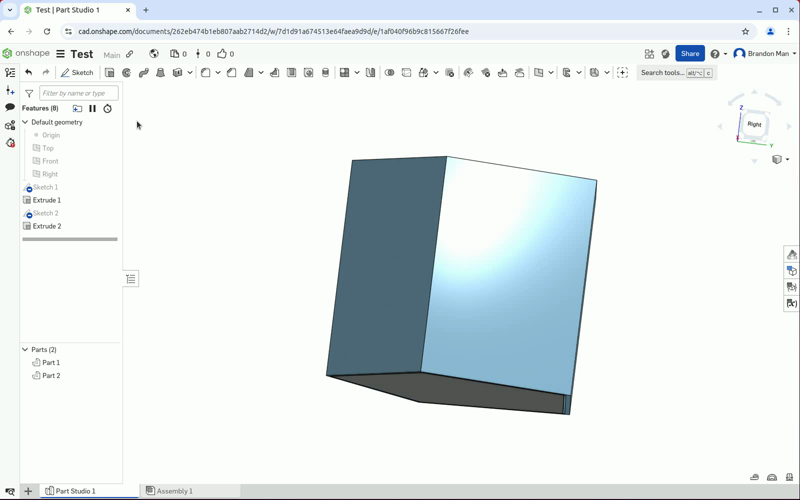
key(right, 3)
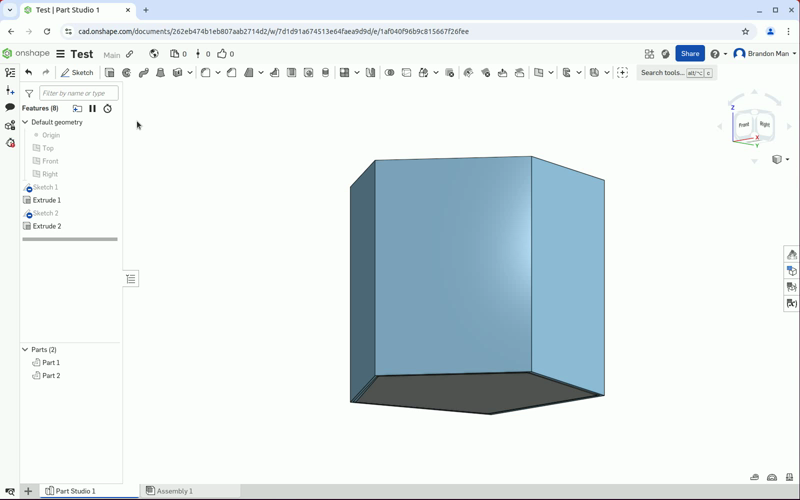
key(down, 3)
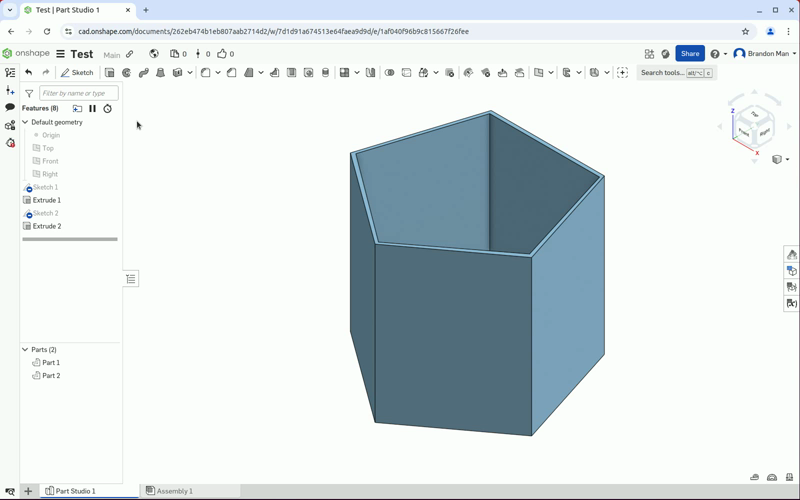
mouse_move(73, 189)
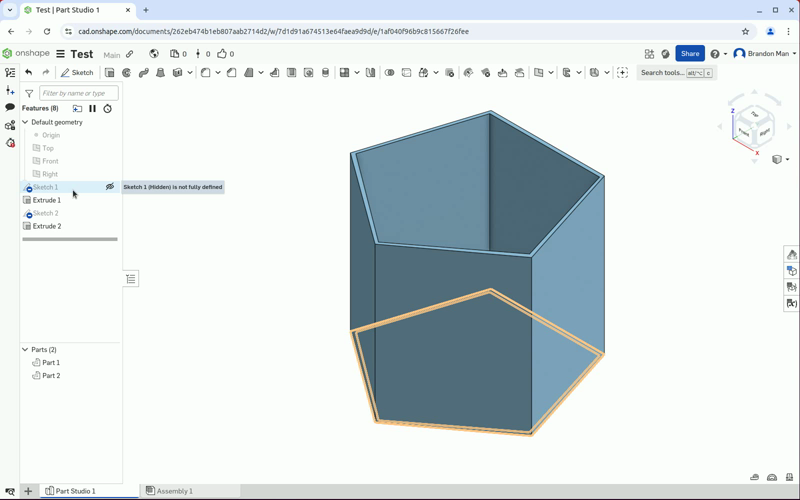
click(73, 189)